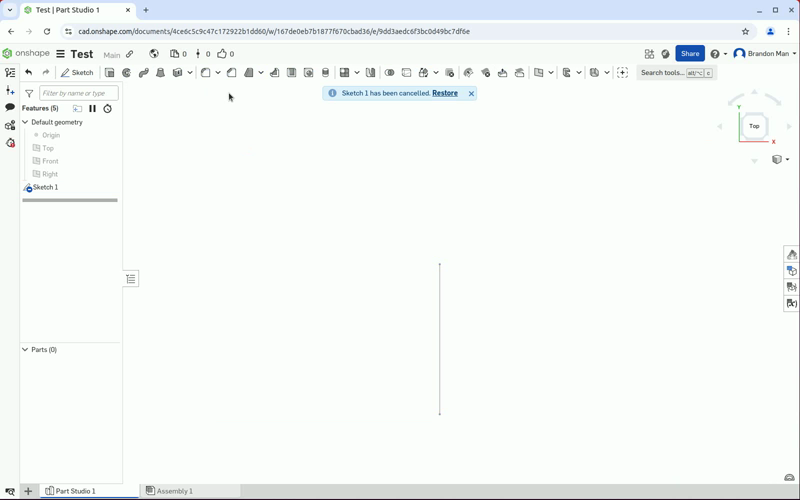
key(shift+h)
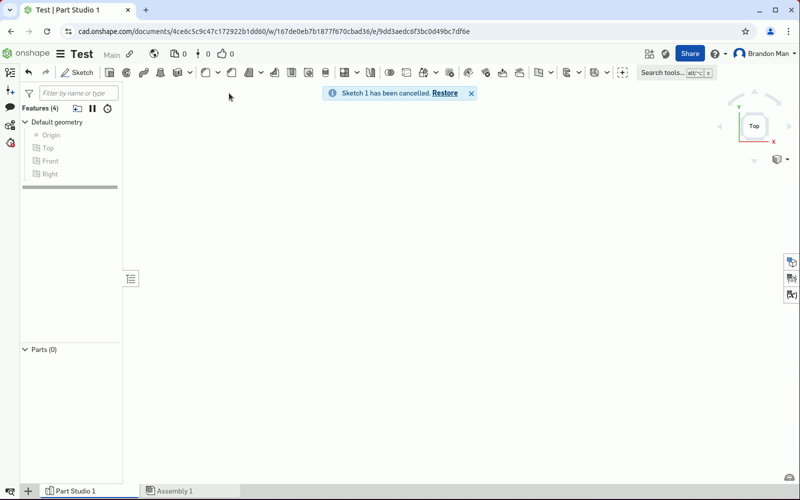
mouse_move(73, 352)
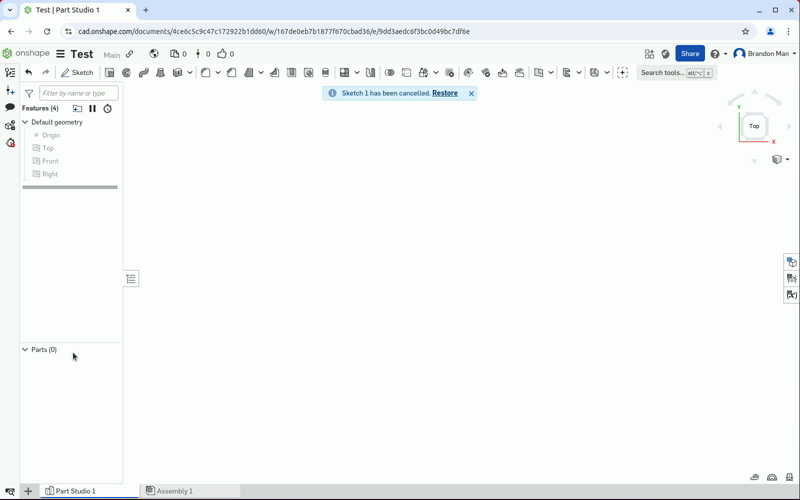
key(y)
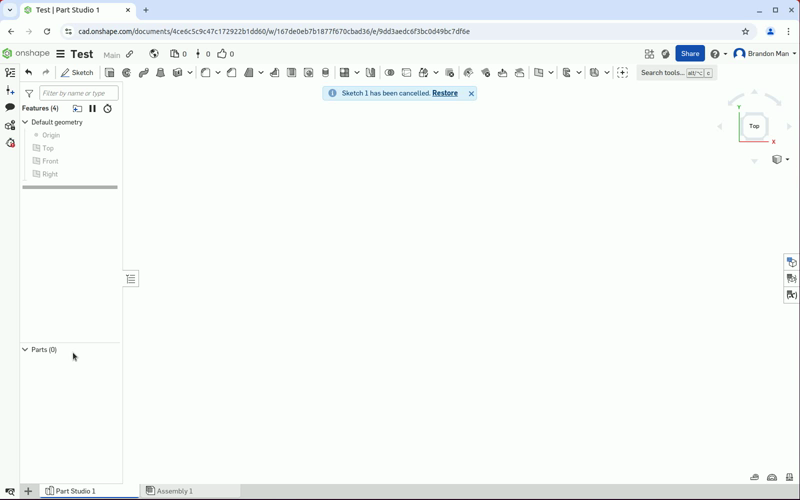
key(shift+p)
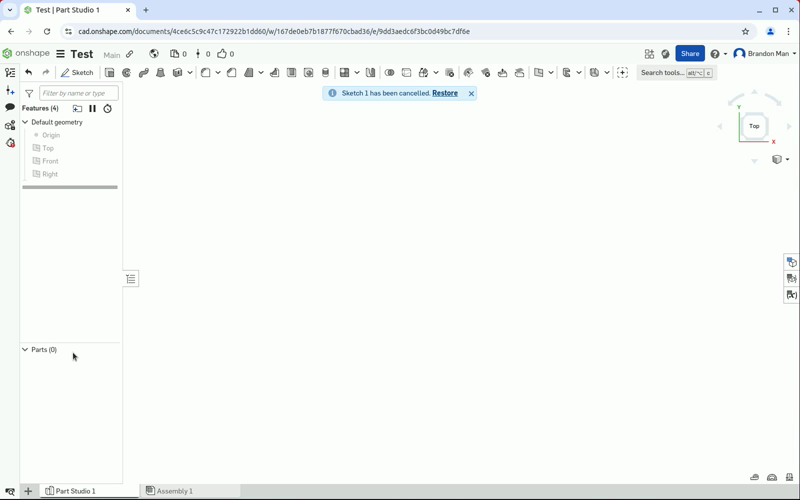
key(space)
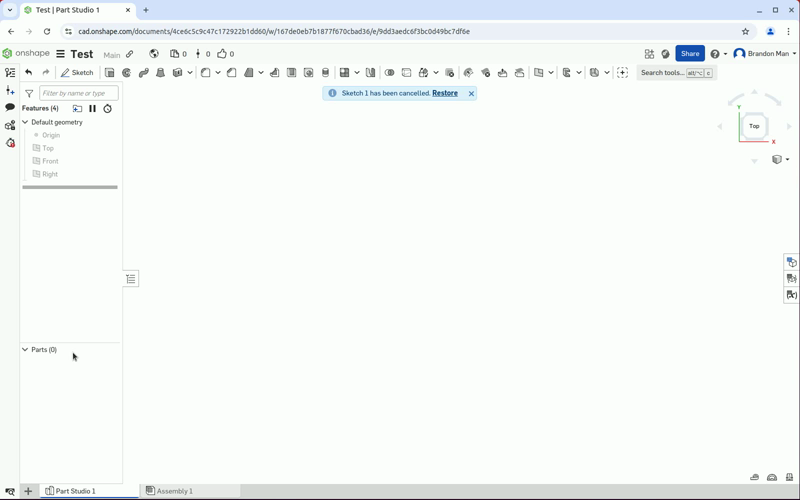
key_down(shift)
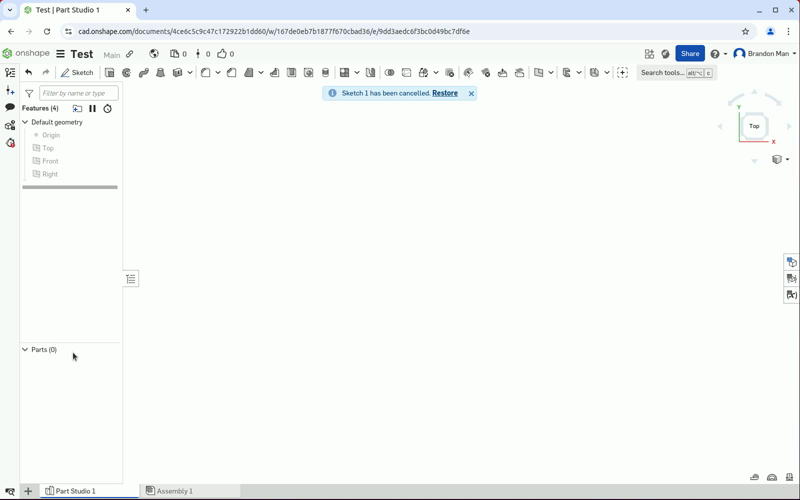
key(up)
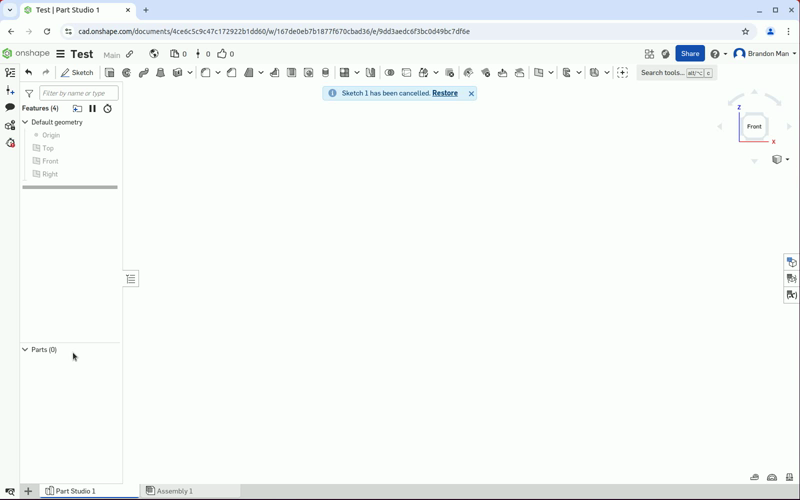
key_up(shift)
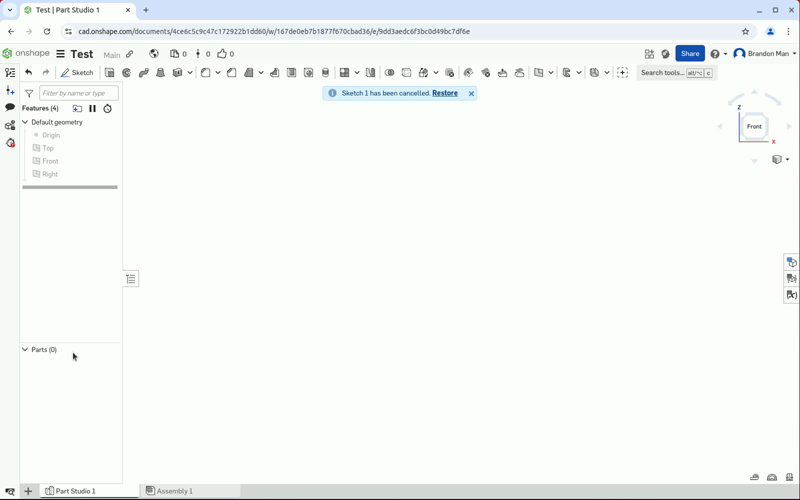
mouse_move(73, 352)
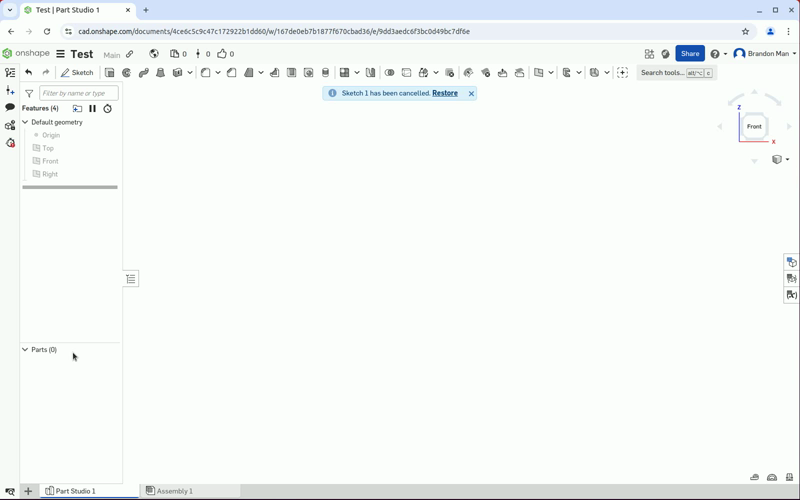
key(shift+y)
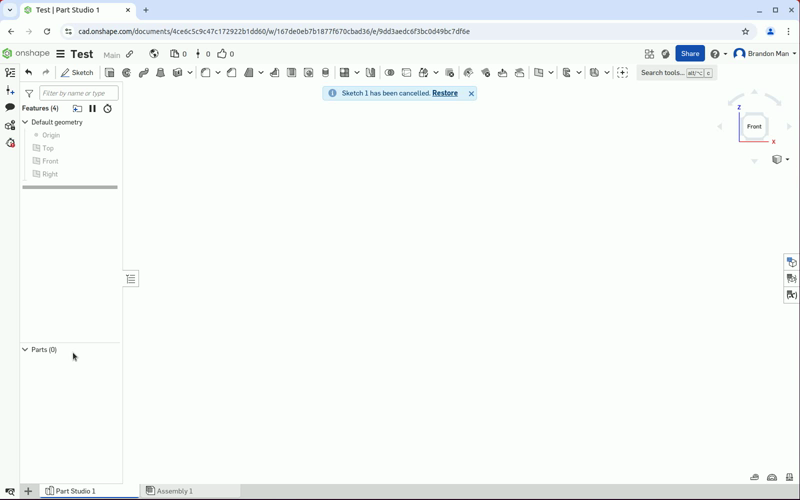
key(shift+s)
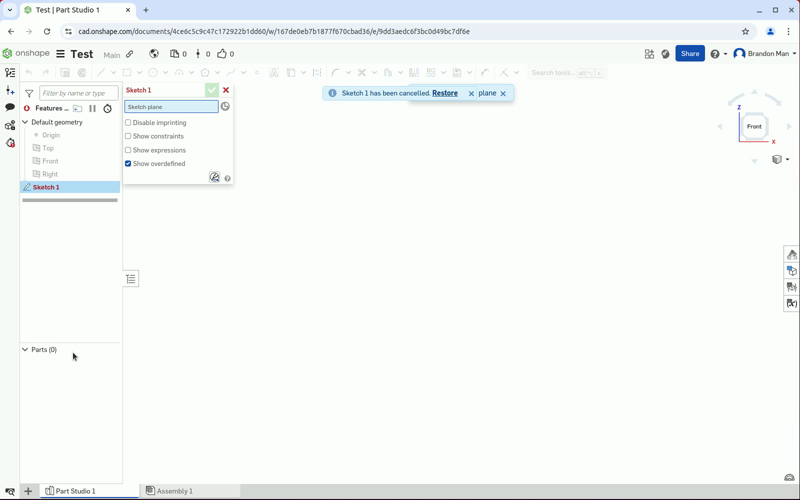
mouse_move(73, 163)
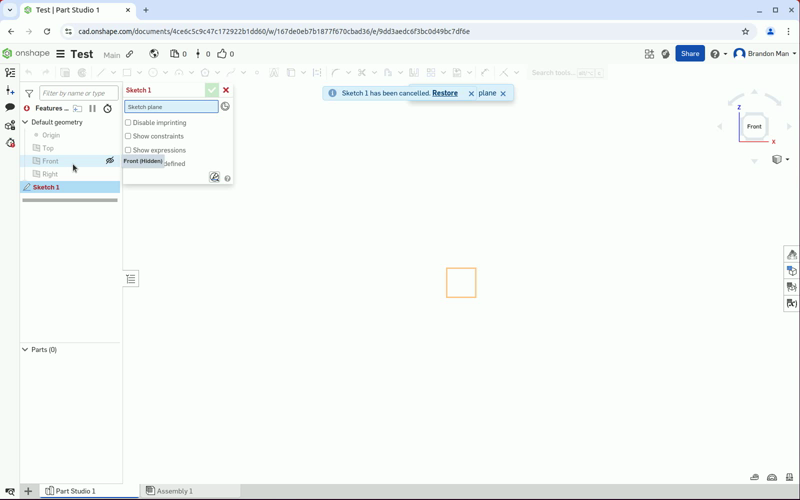
click(73, 163)
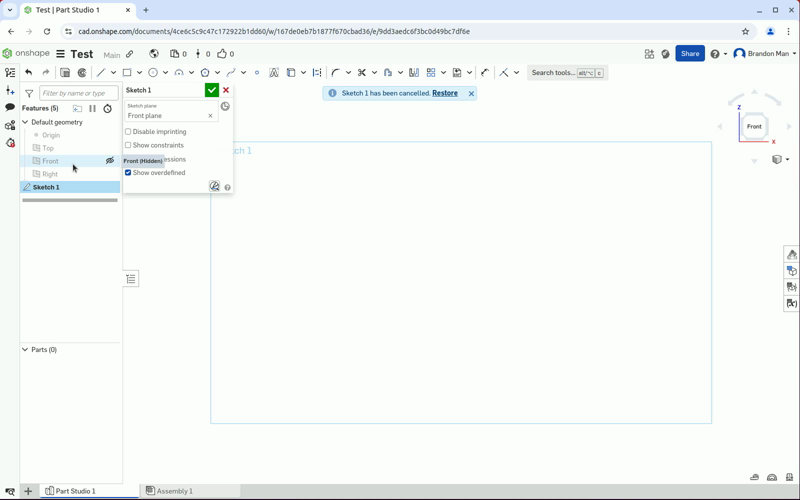
mouse_move(73, 352)
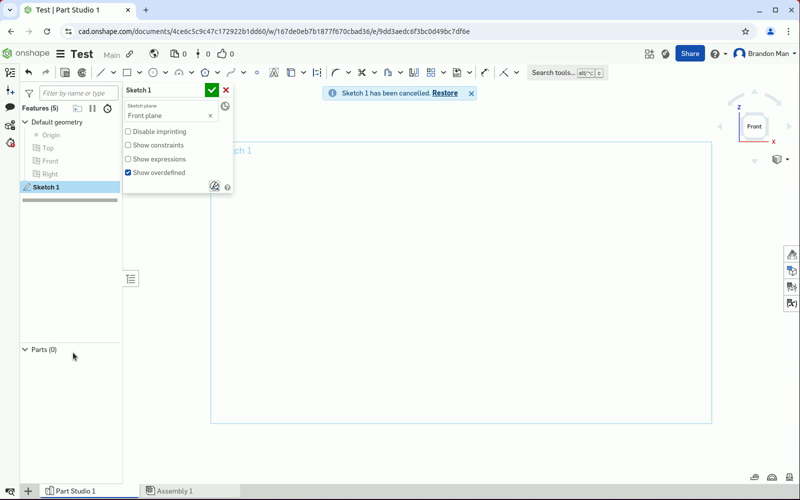
key(y)
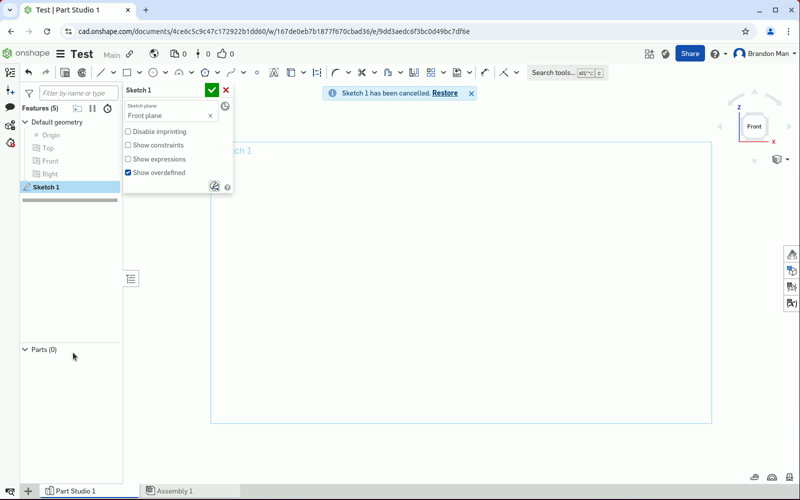
key(a)
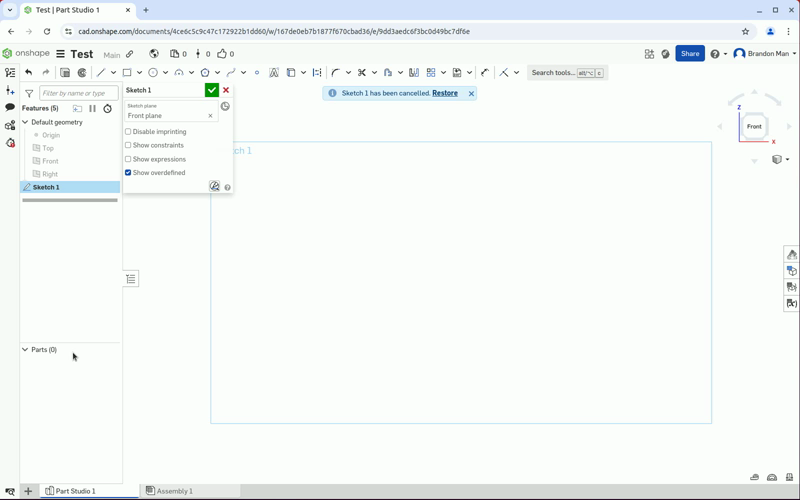
key_down(shift)
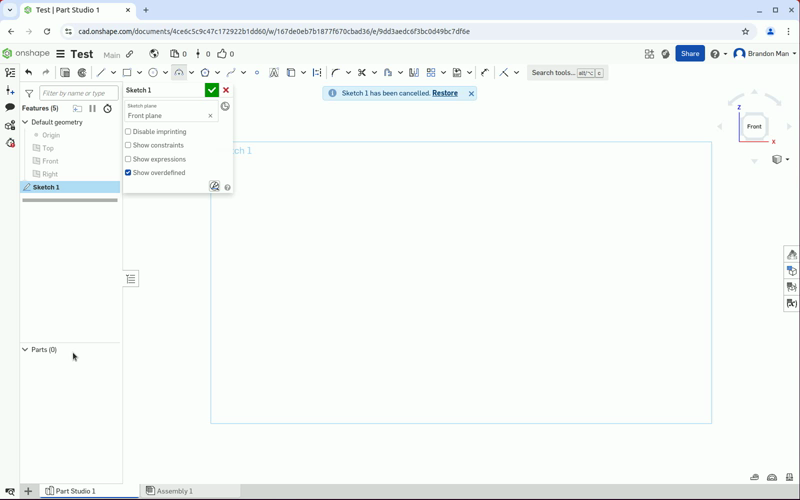
mouse_move(454, 290)
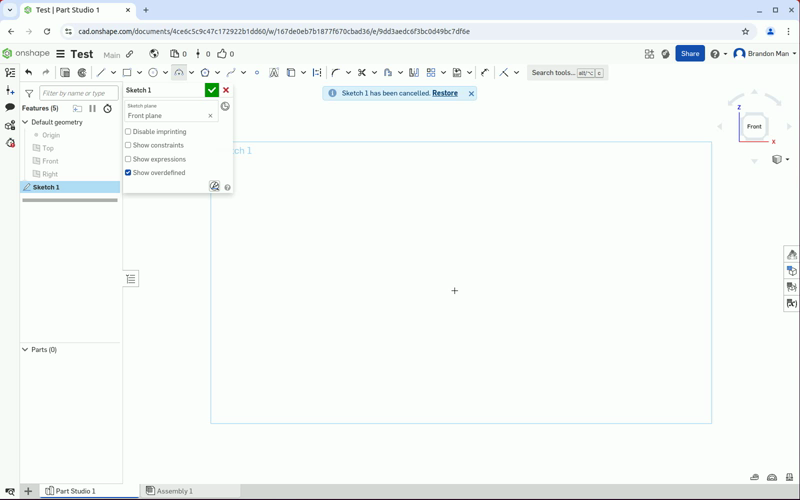
click(454, 290)
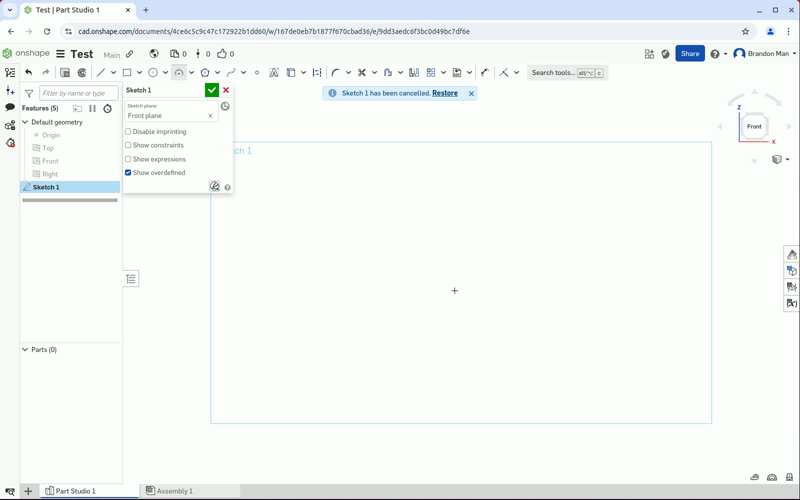
key_up(shift)
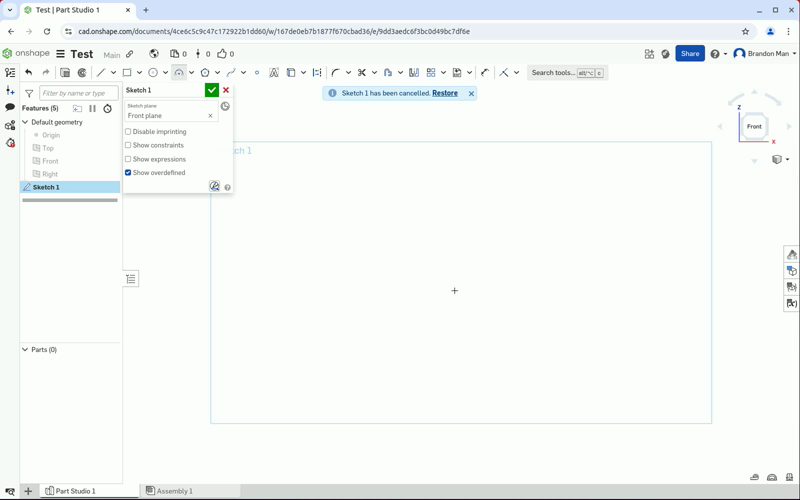
key_down(shift)
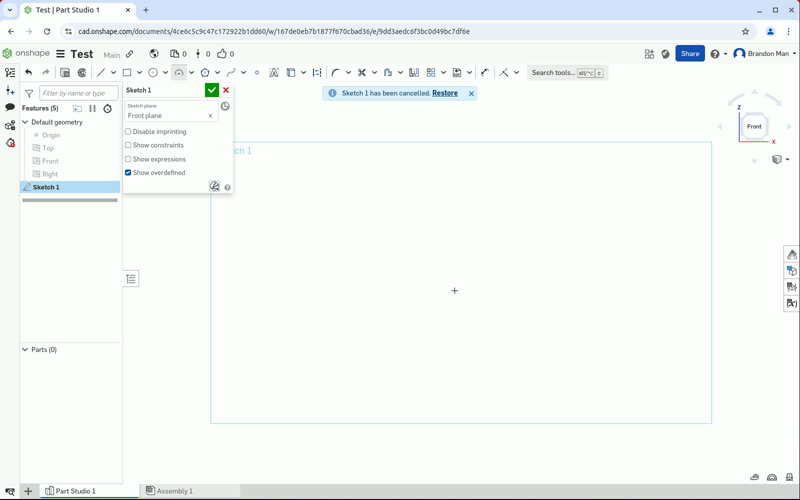
mouse_move(570, 290)
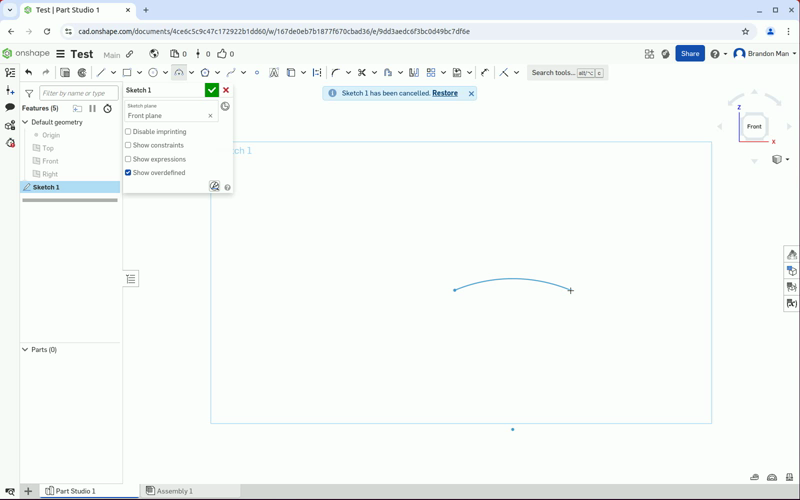
click(570, 290)
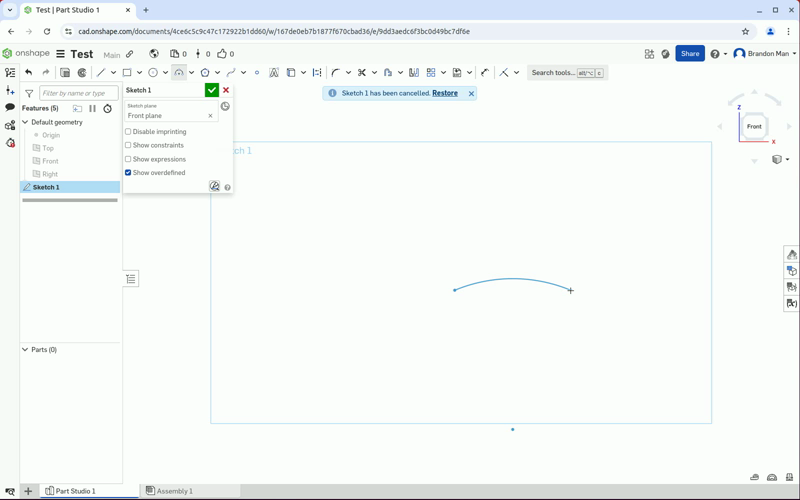
mouse_move(512, 312)
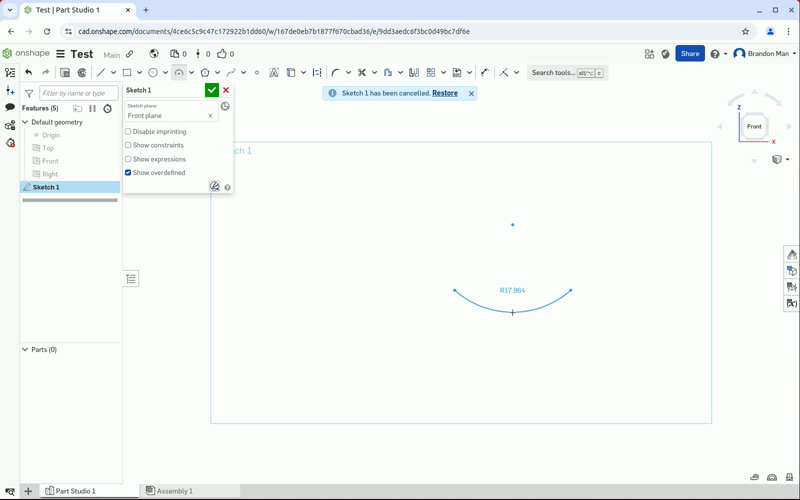
click(512, 312)
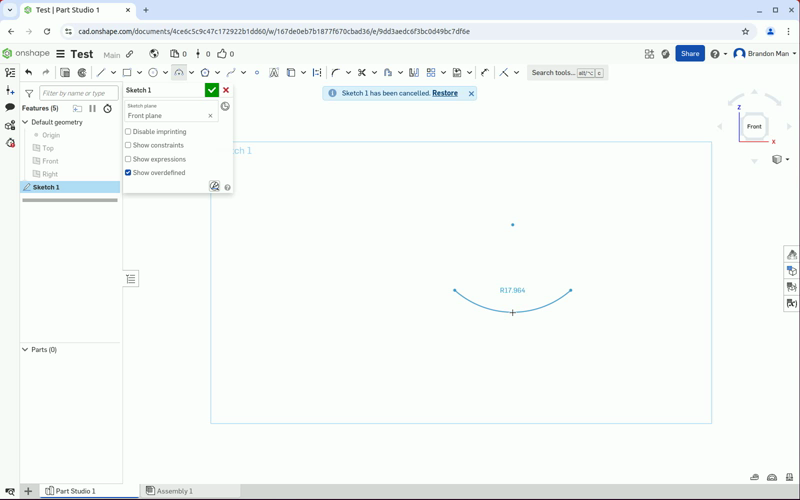
key_up(shift)
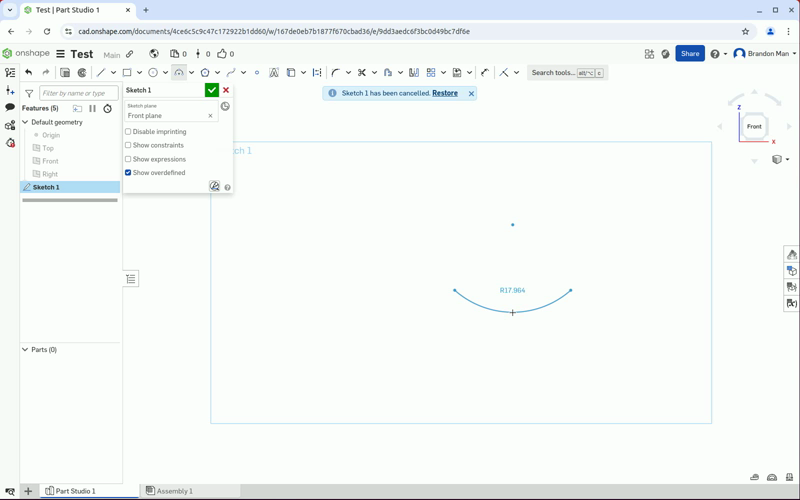
mouse_move(570, 290)
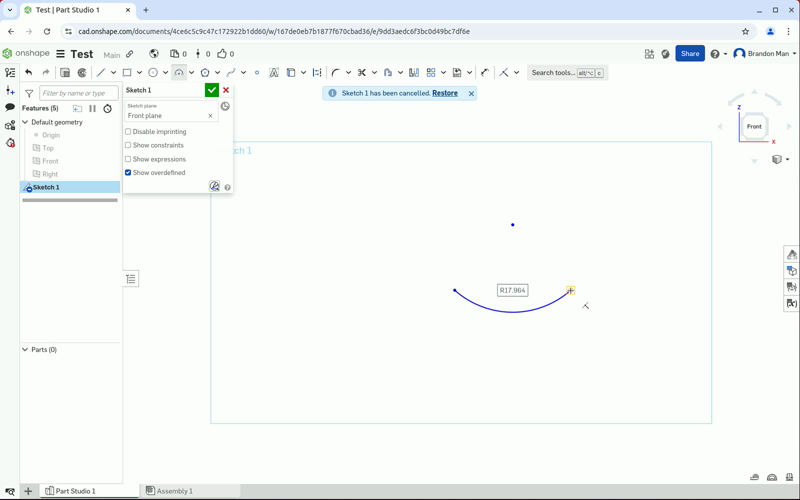
click(570, 290)
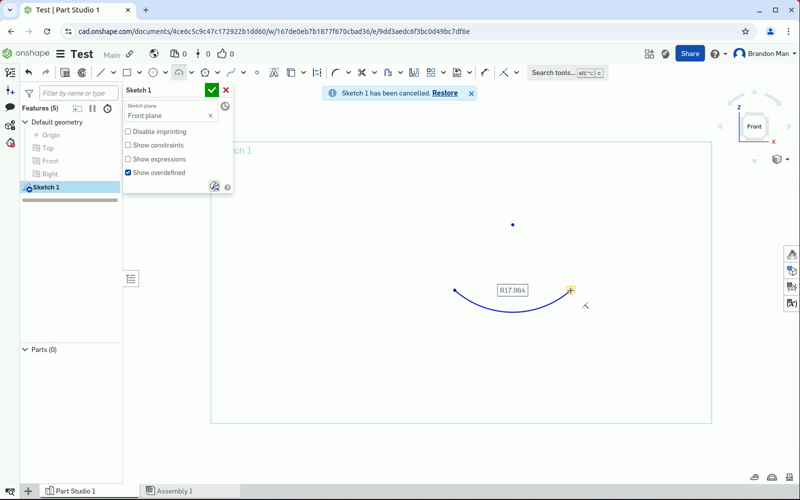
key_down(shift)
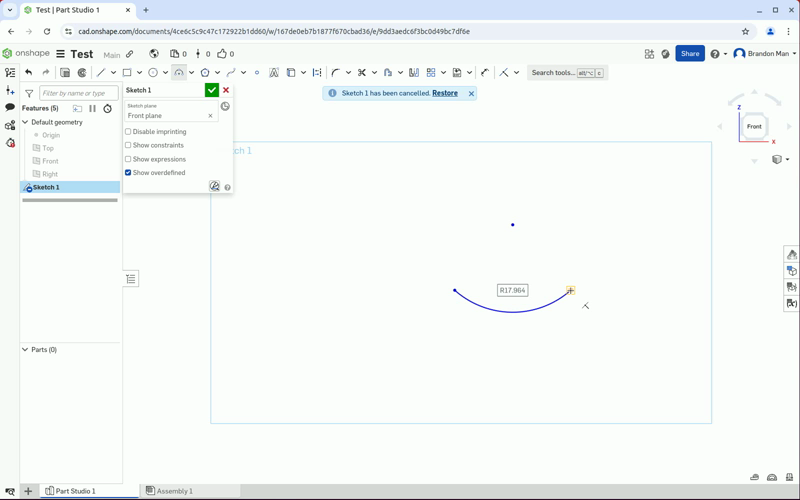
mouse_move(558, 277)
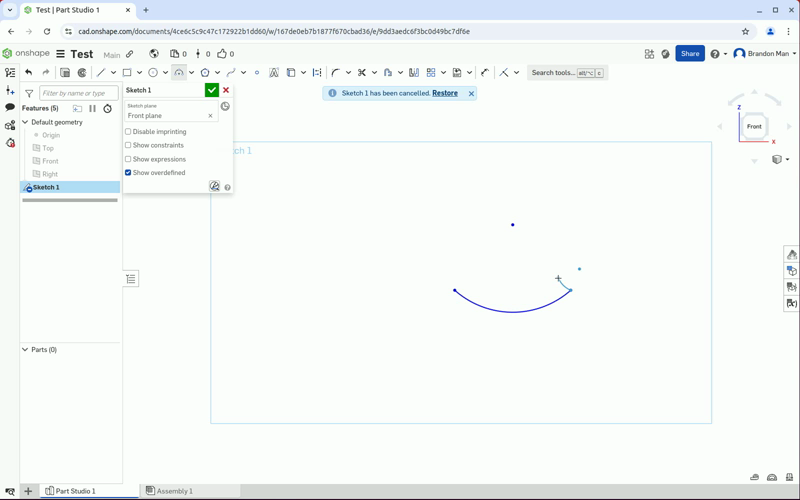
click(558, 277)
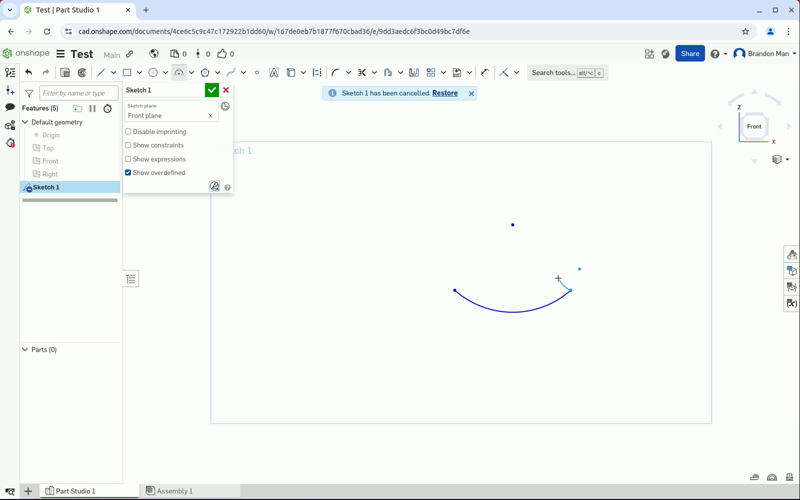
mouse_move(571, 276)
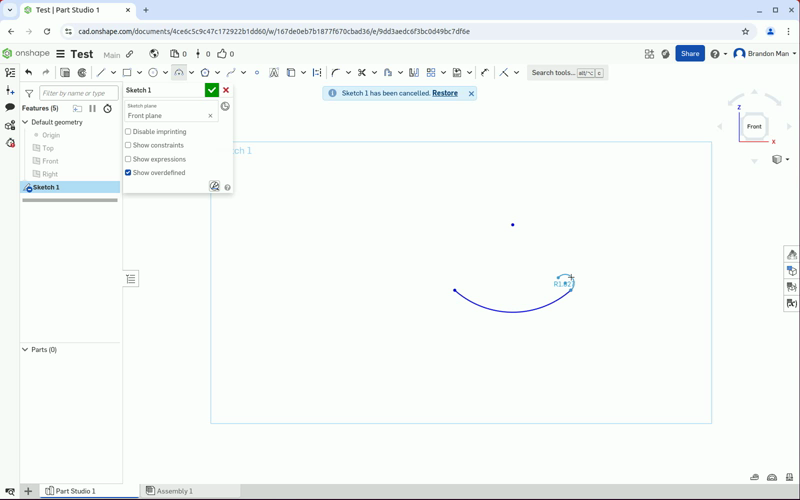
click(571, 276)
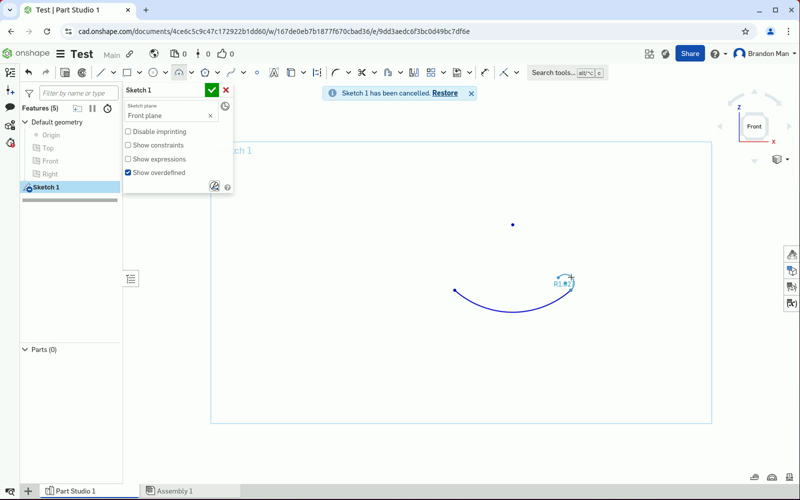
key_up(shift)
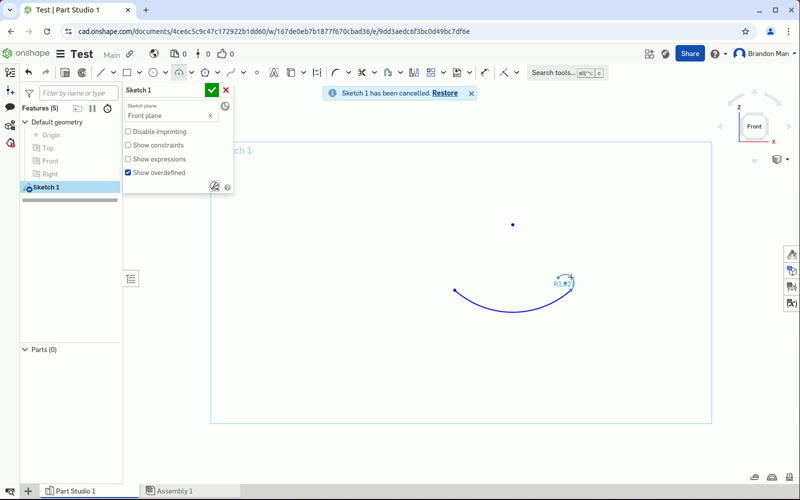
mouse_move(558, 277)
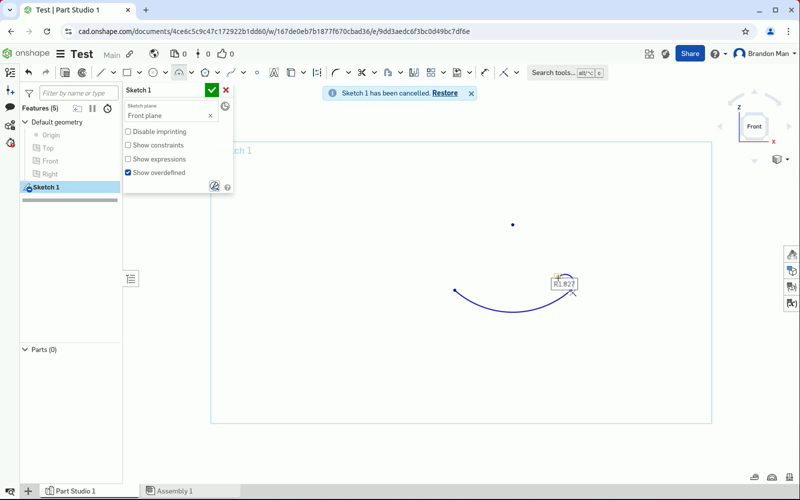
click(558, 277)
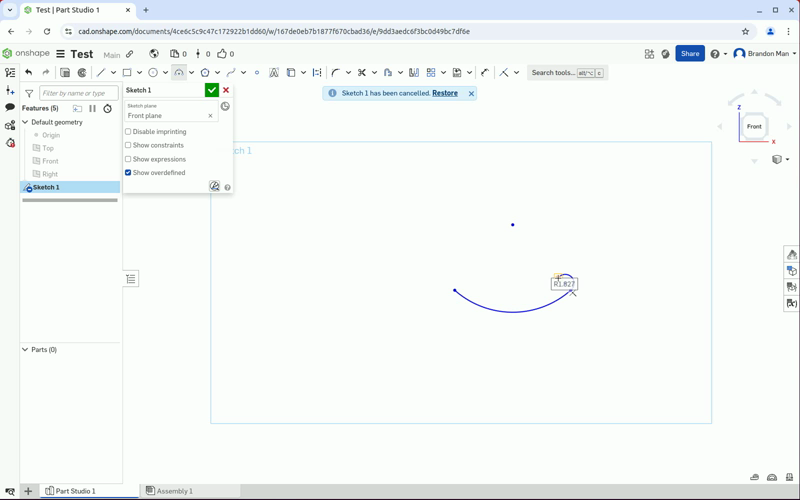
key_down(shift)
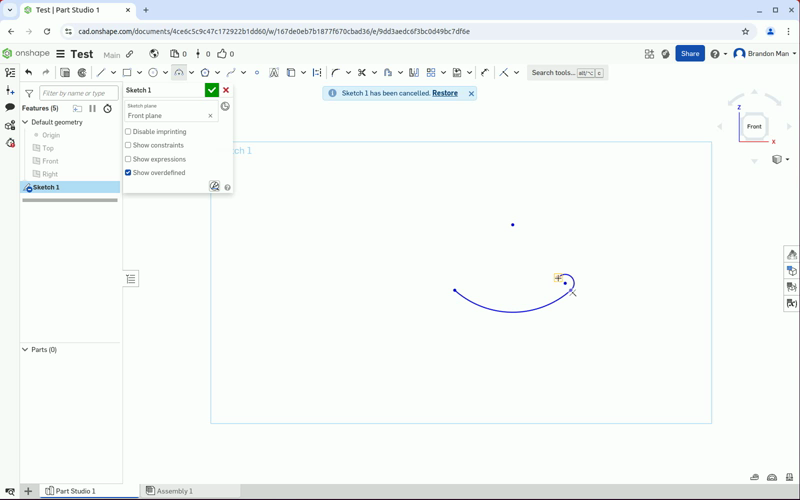
mouse_move(466, 277)
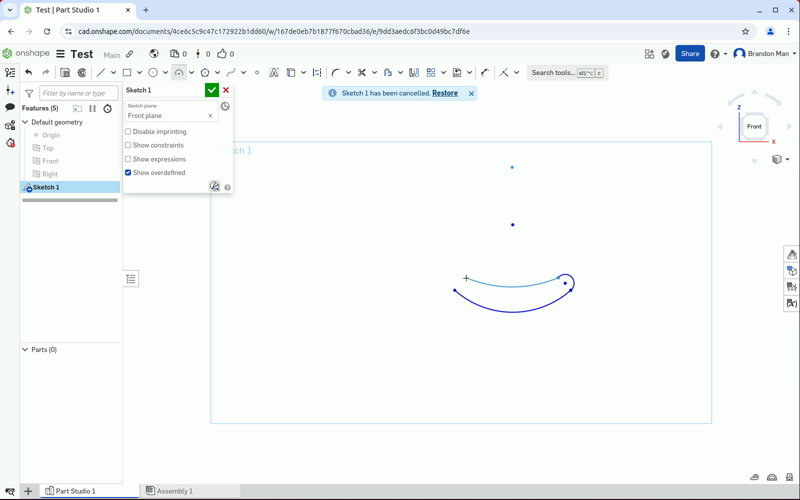
click(466, 277)
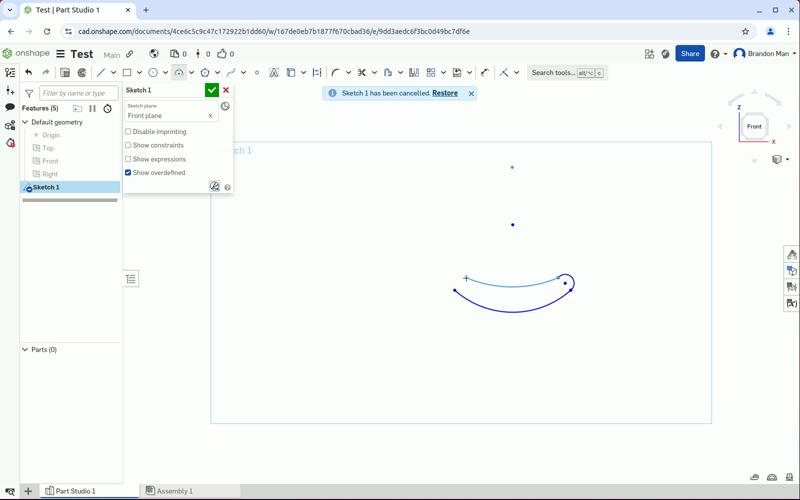
mouse_move(512, 294)
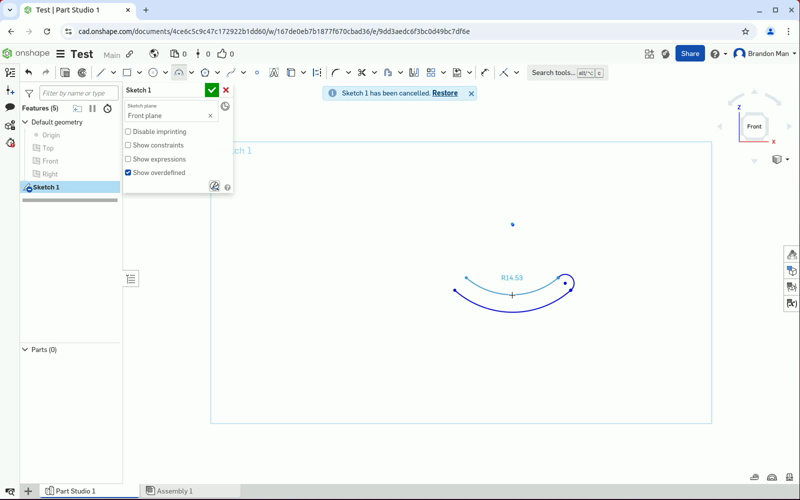
click(512, 294)
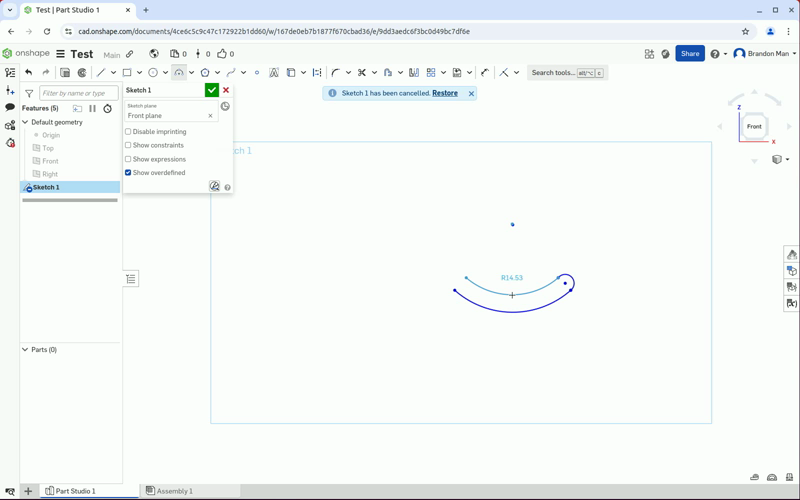
key_up(shift)
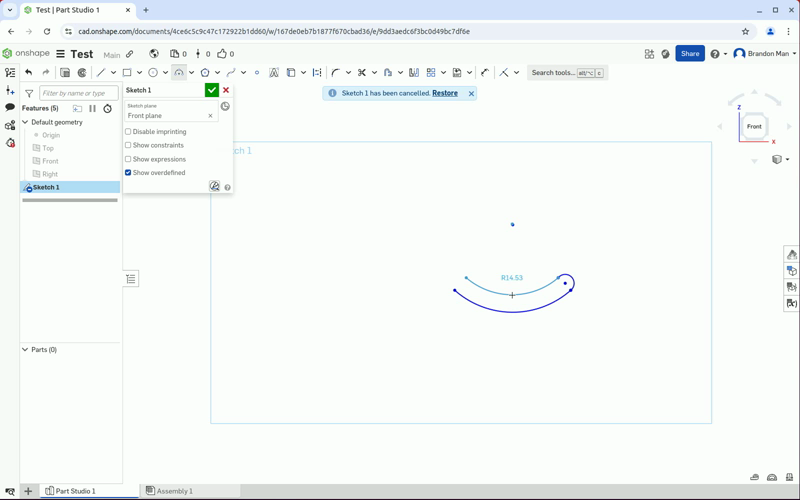
mouse_move(466, 277)
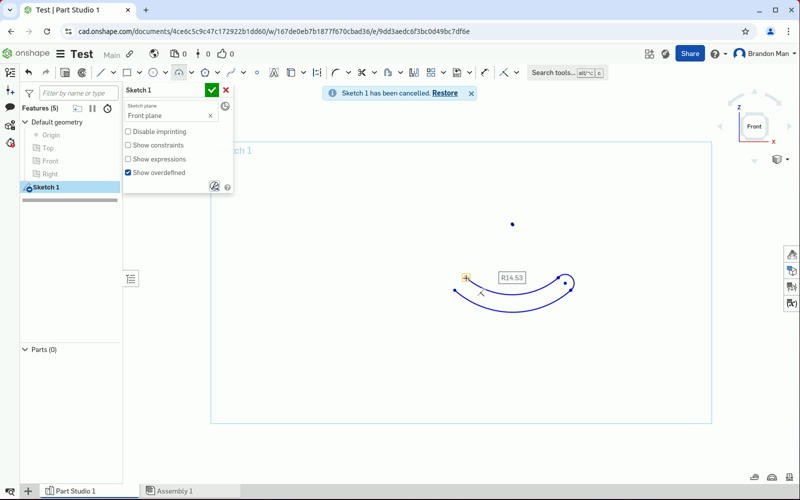
click(466, 277)
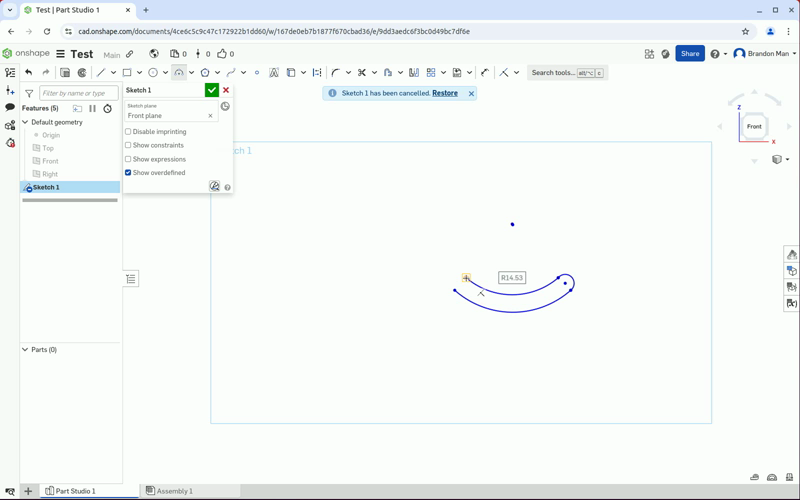
mouse_move(454, 290)
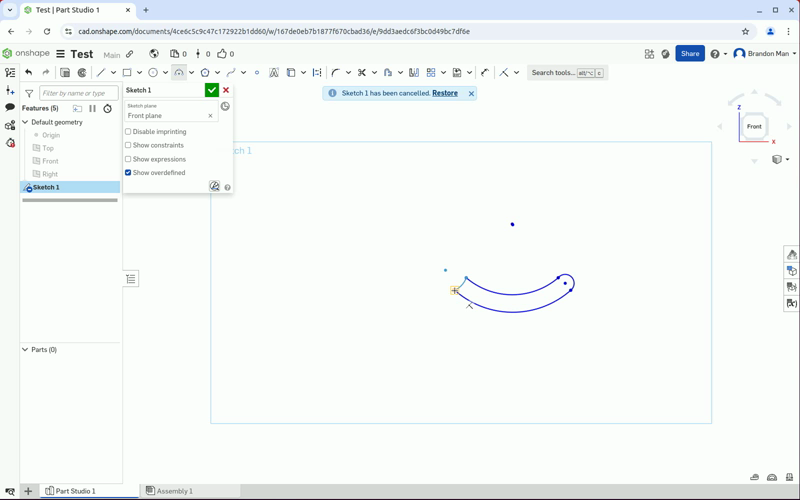
click(454, 290)
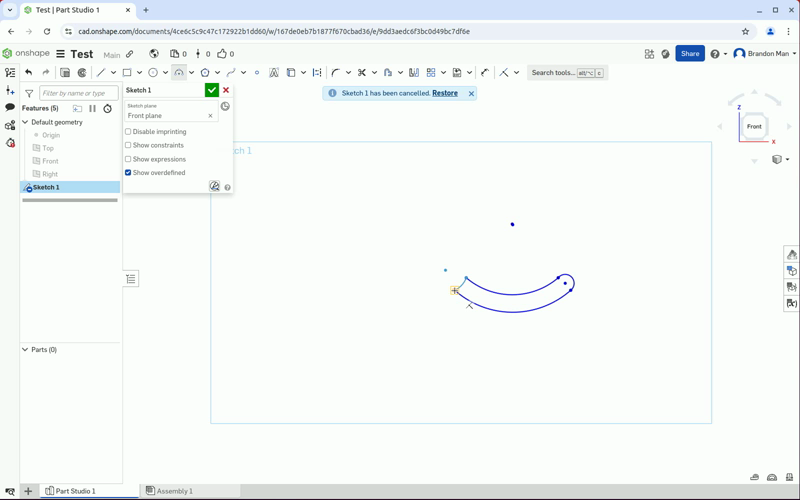
key_down(shift)
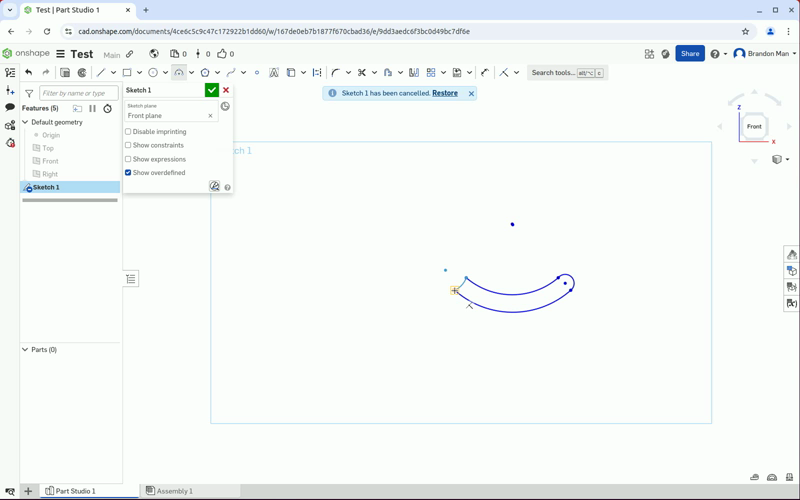
mouse_move(454, 278)
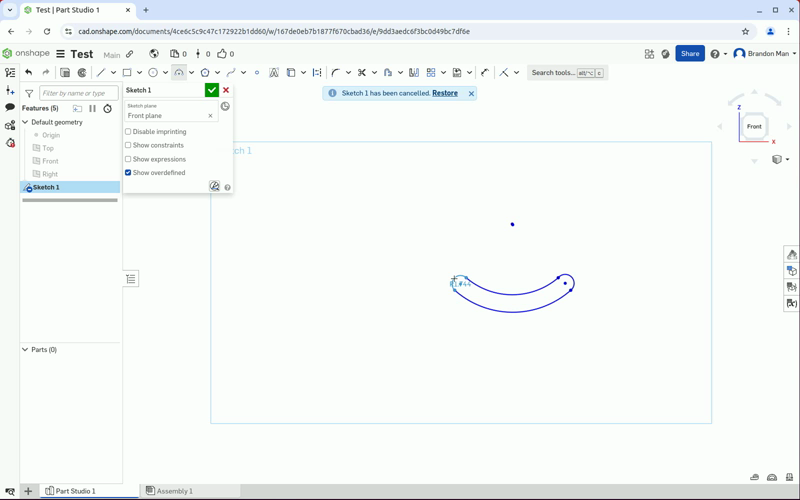
click(454, 278)
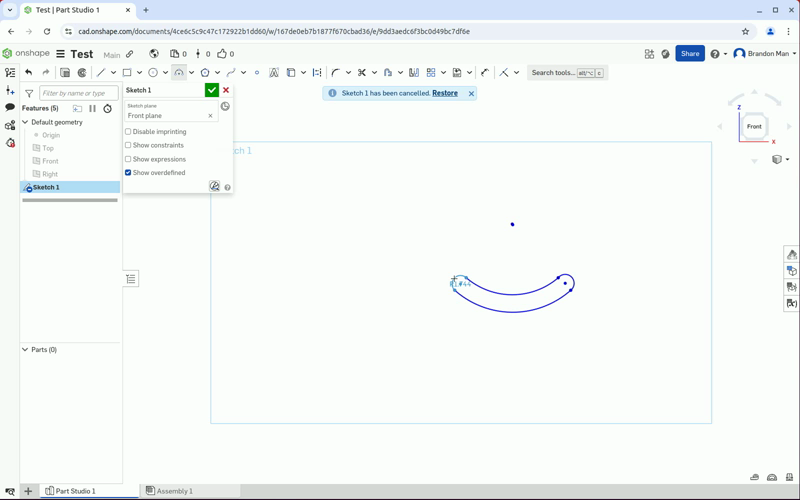
key_up(shift)
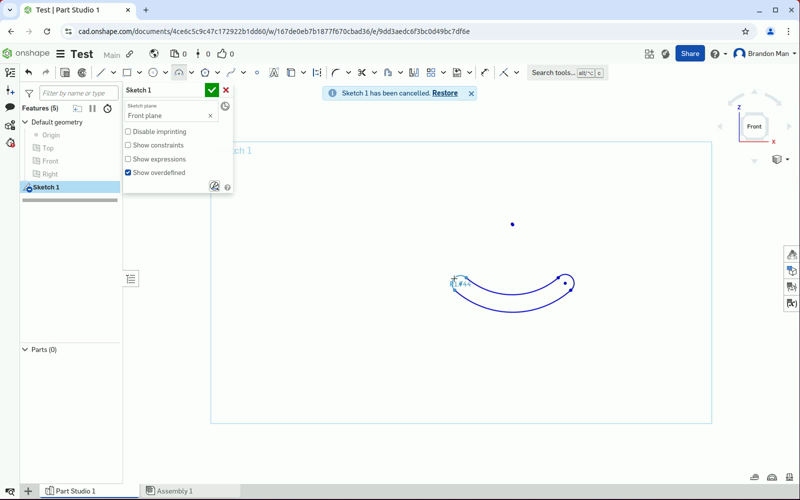
key(esc)
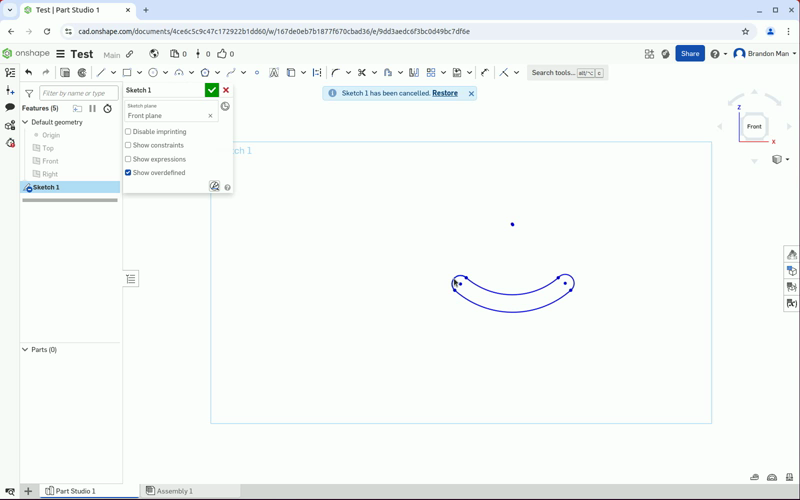
key(c)
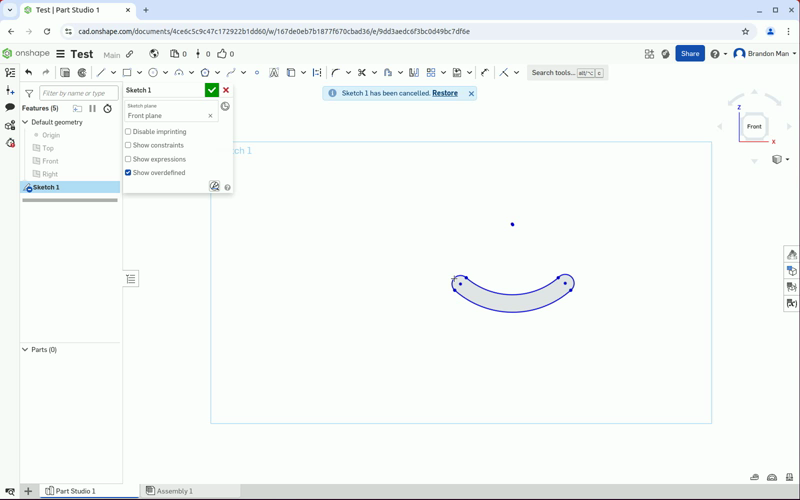
key_down(shift)
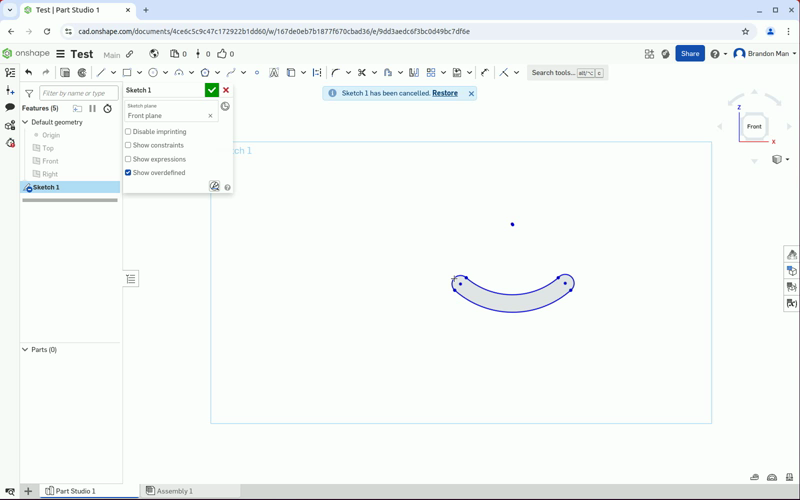
mouse_move(461, 283)
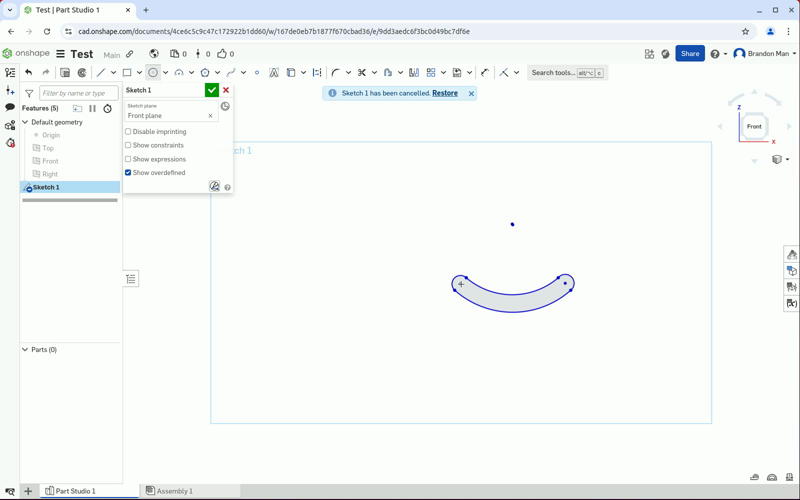
scroll(6)
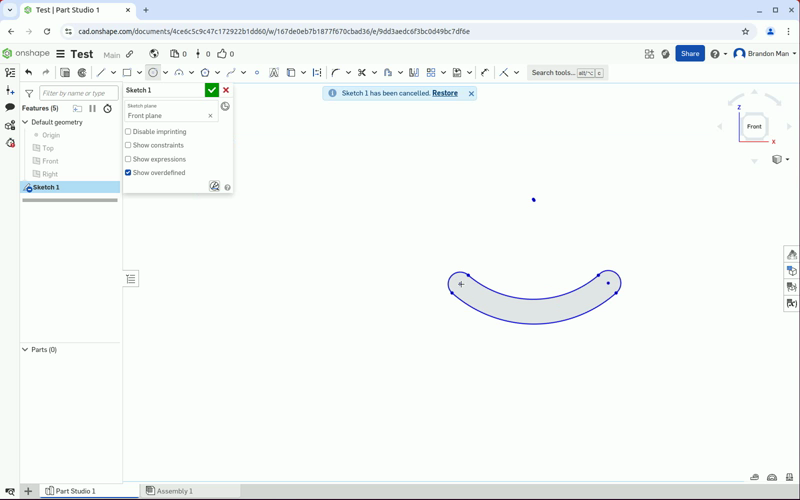
scroll(6)
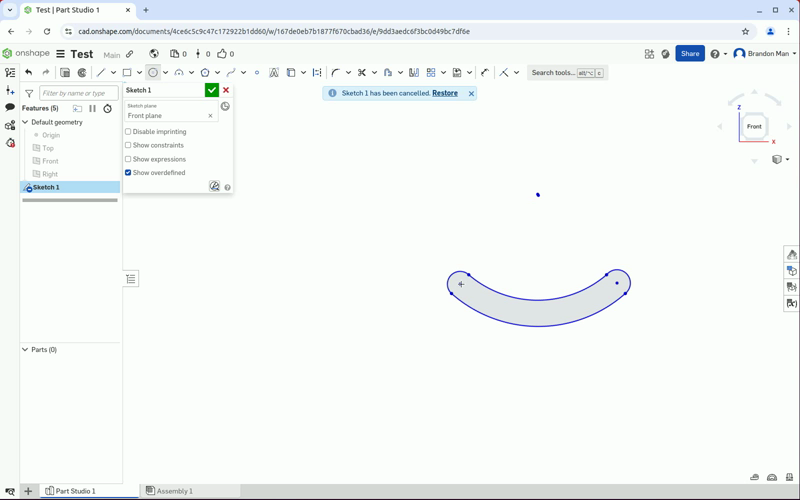
scroll(6)
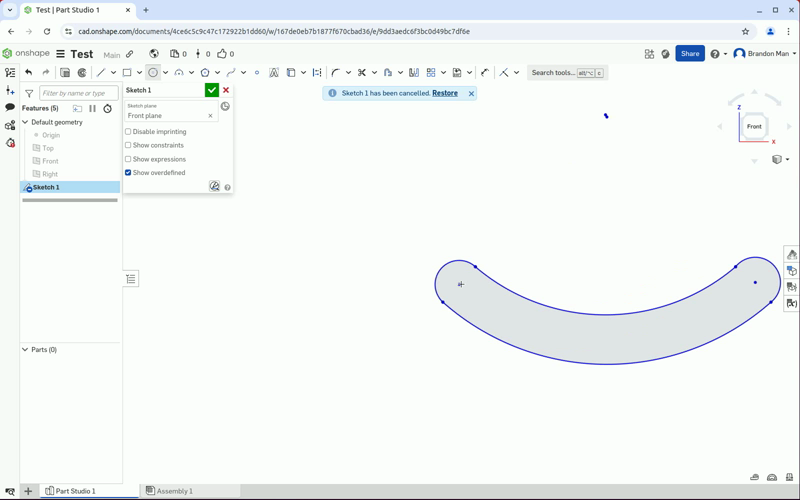
scroll(6)
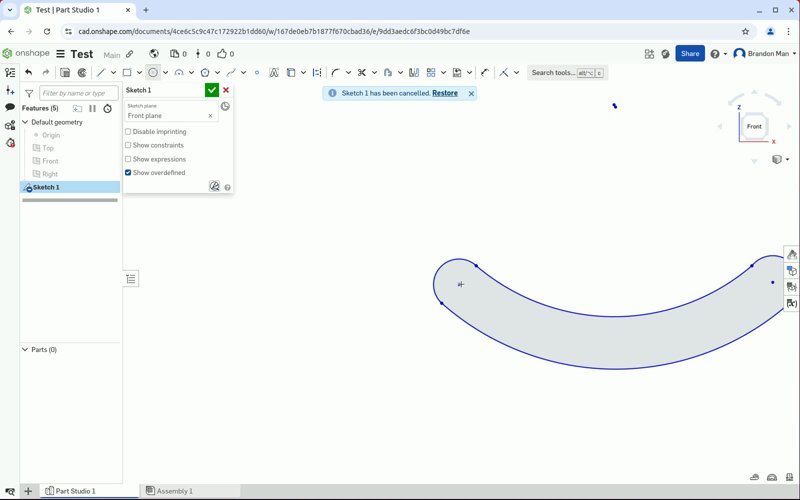
scroll(6)
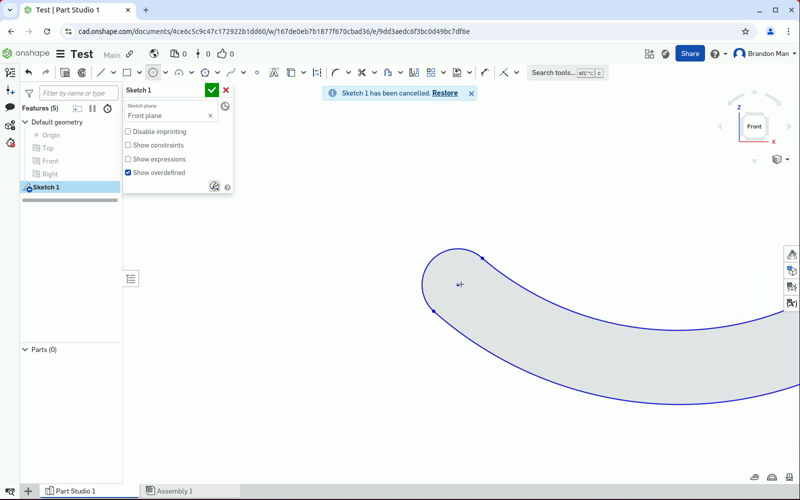
scroll(6)
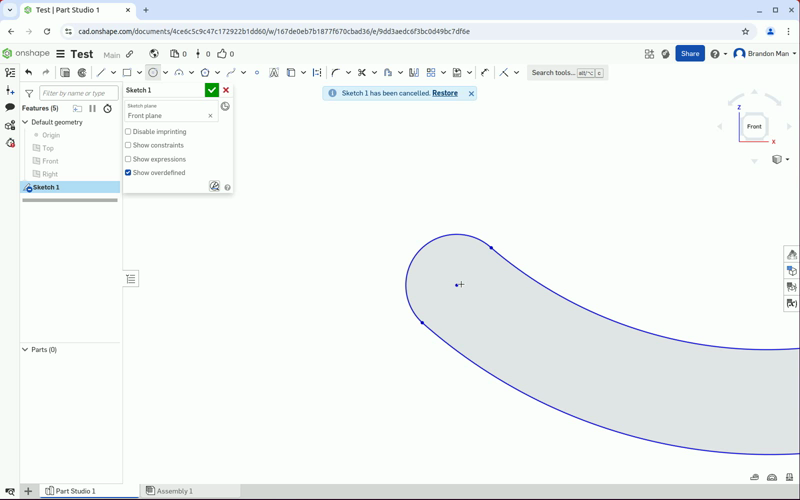
scroll(6)
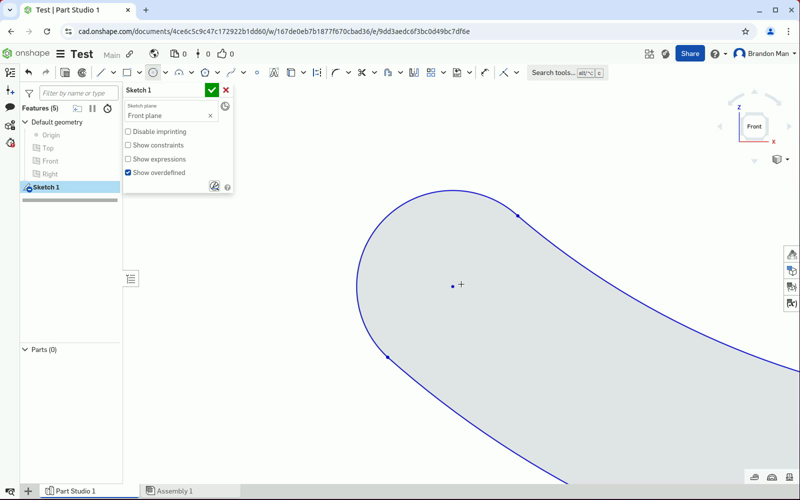
click(461, 283)
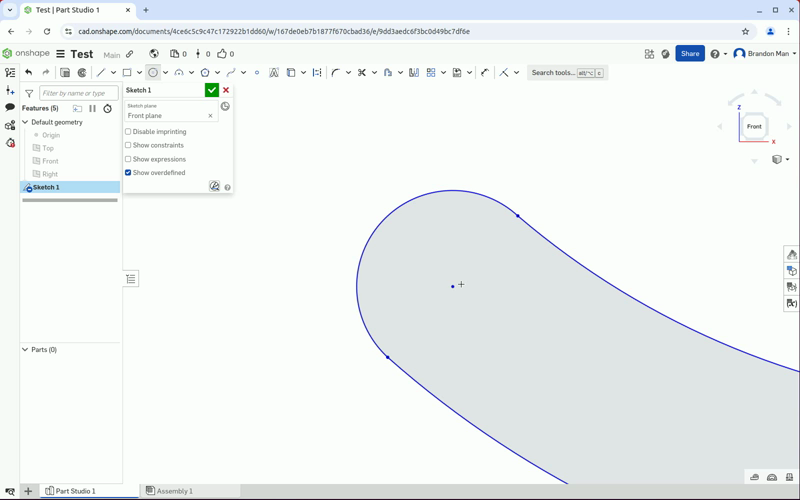
scroll(-6)
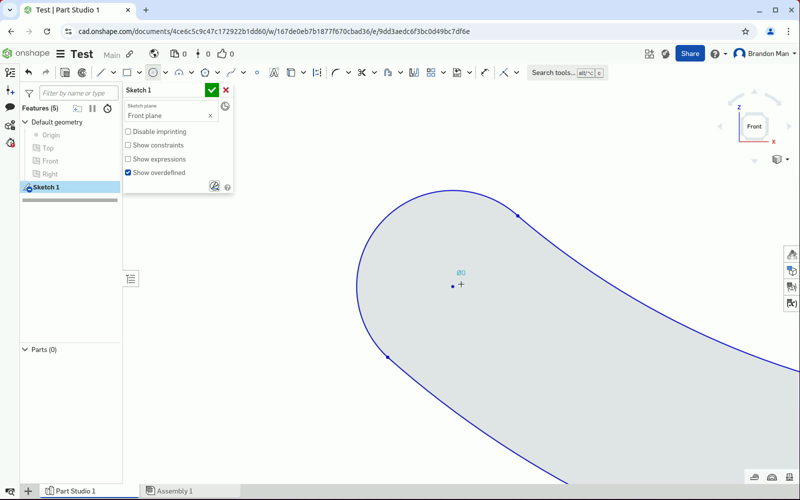
scroll(-6)
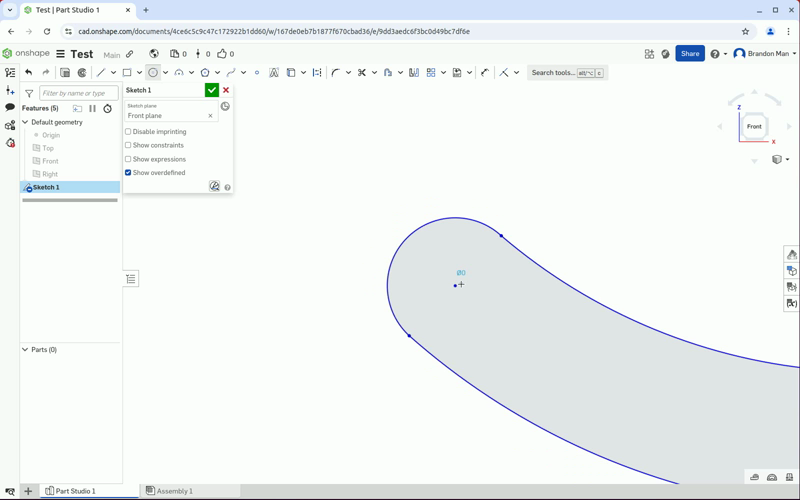
scroll(-6)
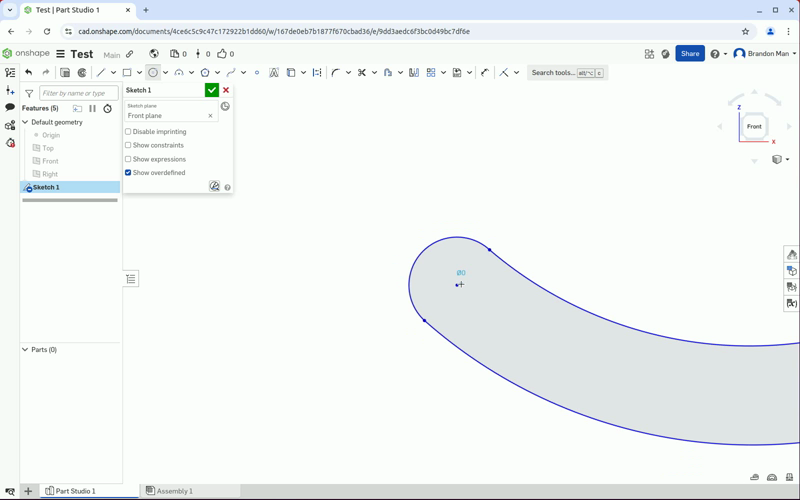
scroll(-6)
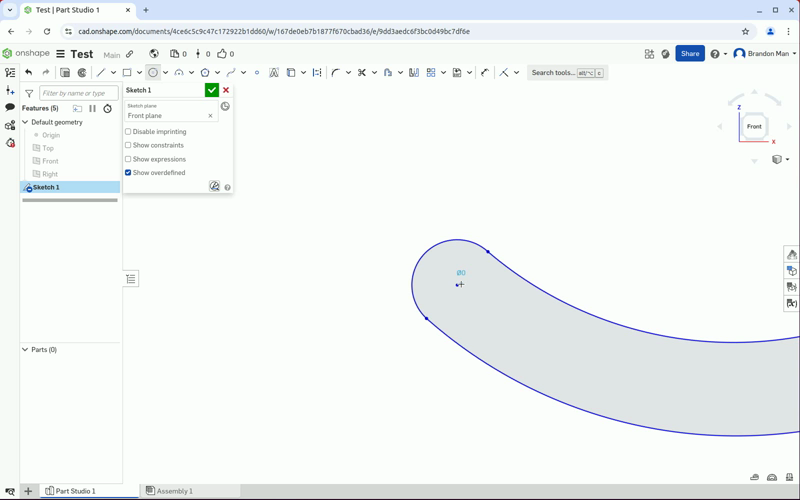
scroll(-6)
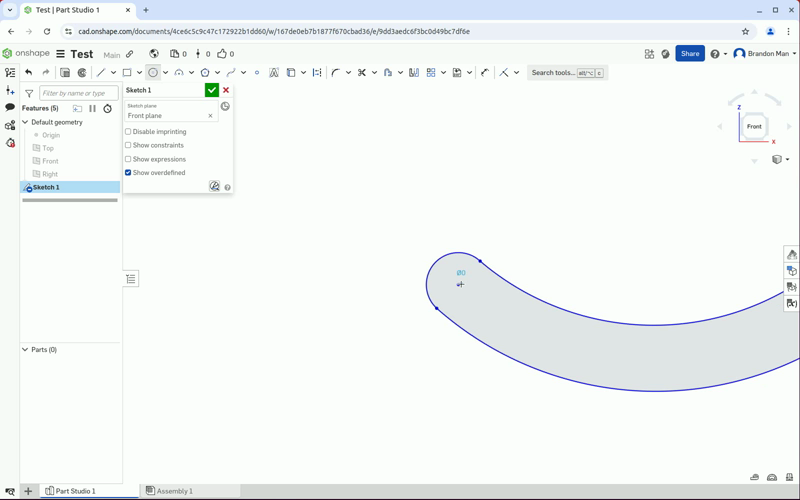
scroll(-6)
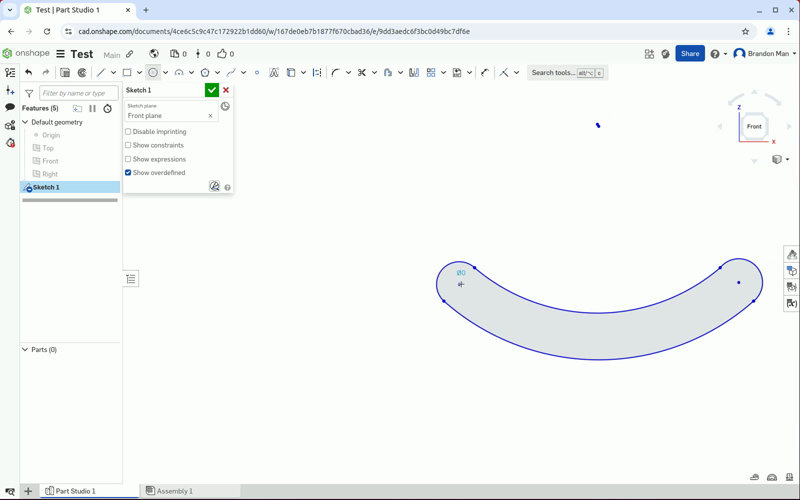
scroll(-6)
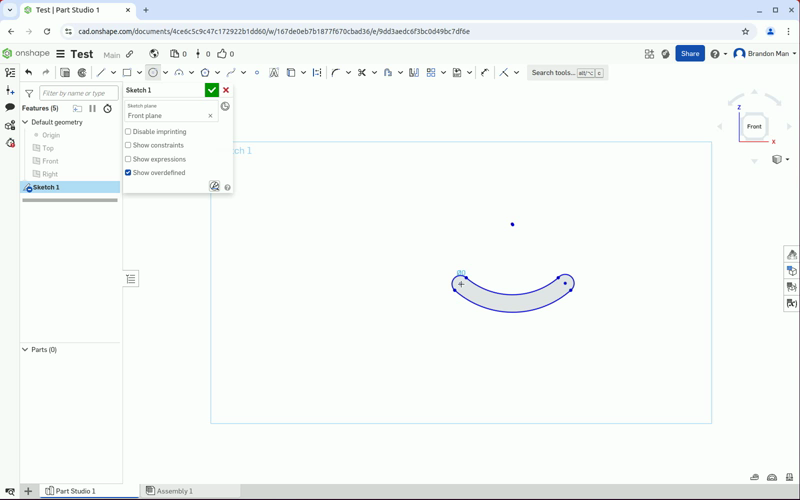
key_up(shift)
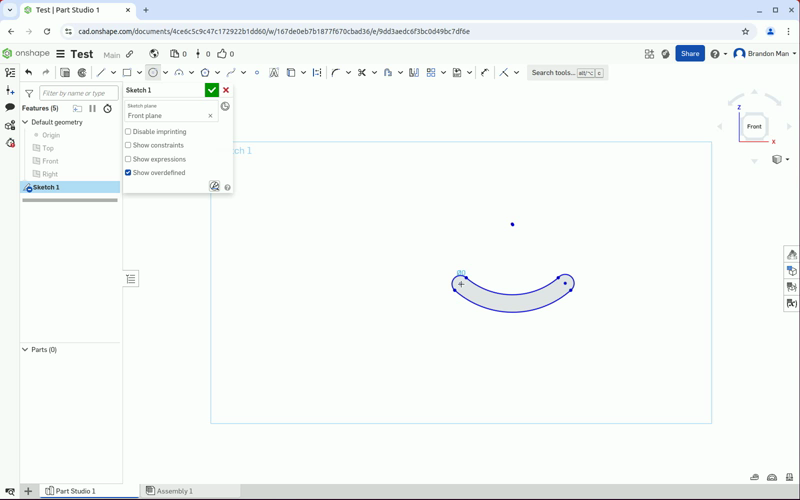
mouse_move(466, 283)
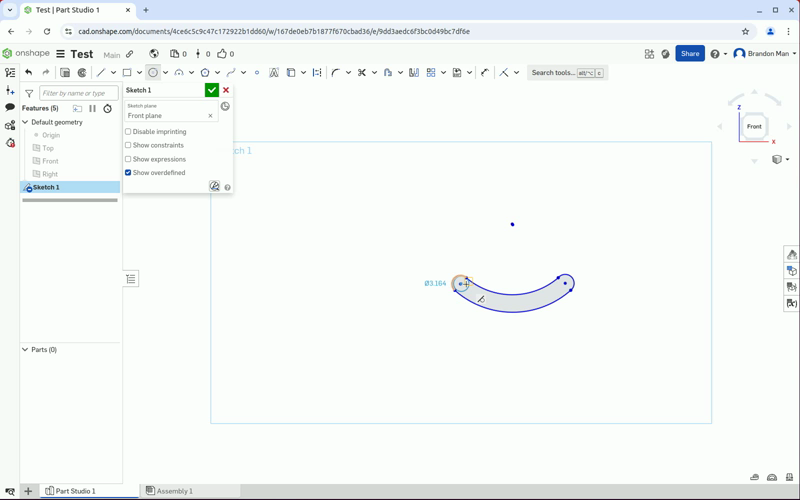
click(466, 283)
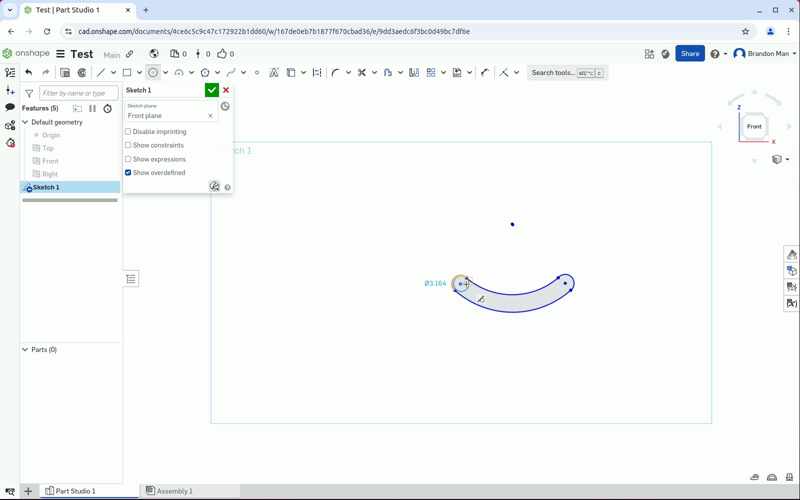
key(esc)
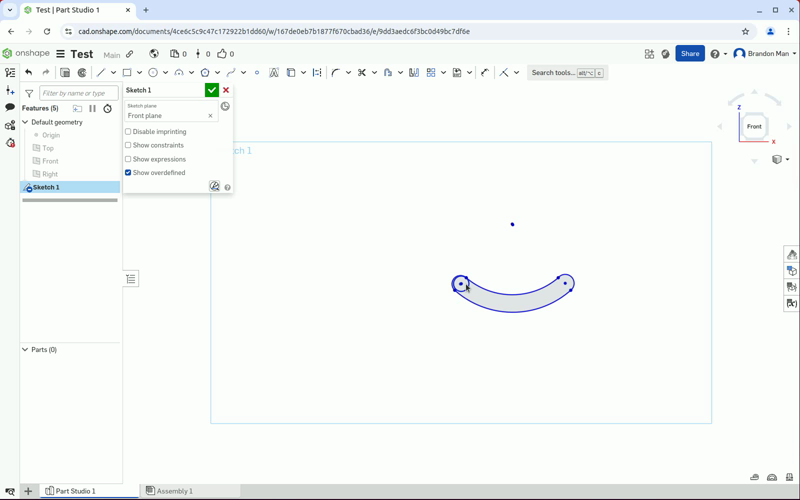
key(c)
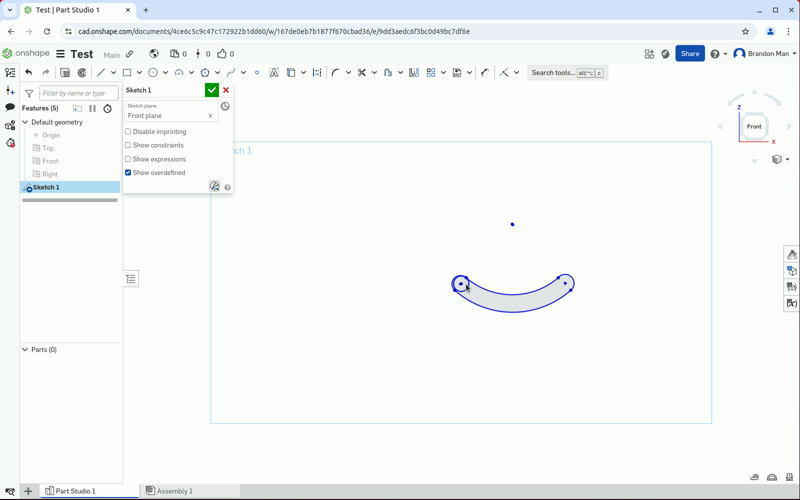
key_down(shift)
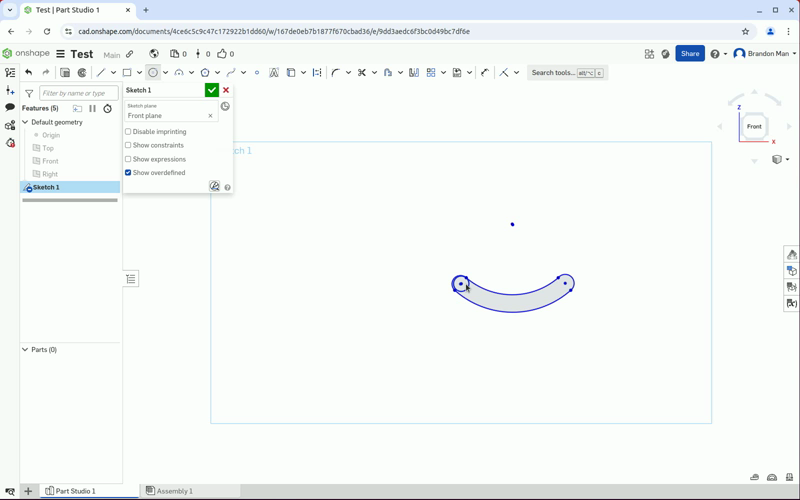
mouse_move(564, 283)
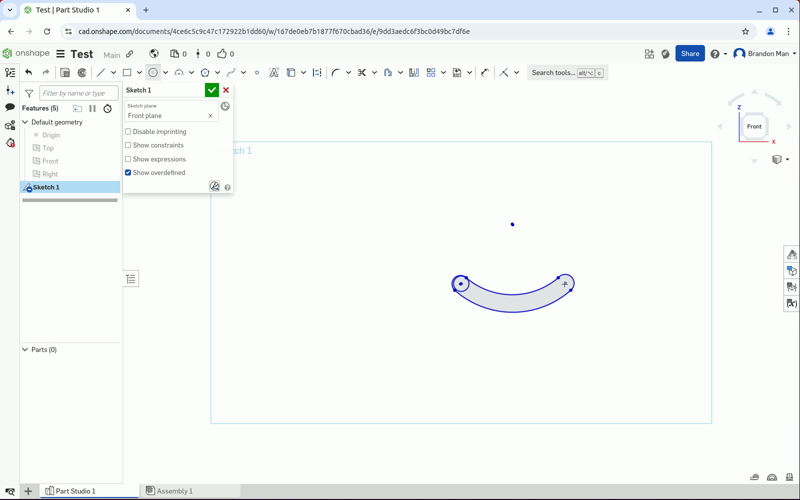
click(564, 283)
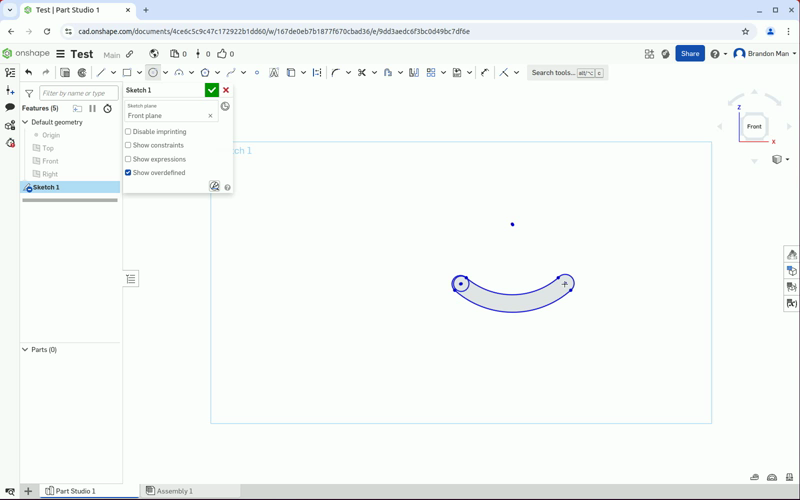
key_up(shift)
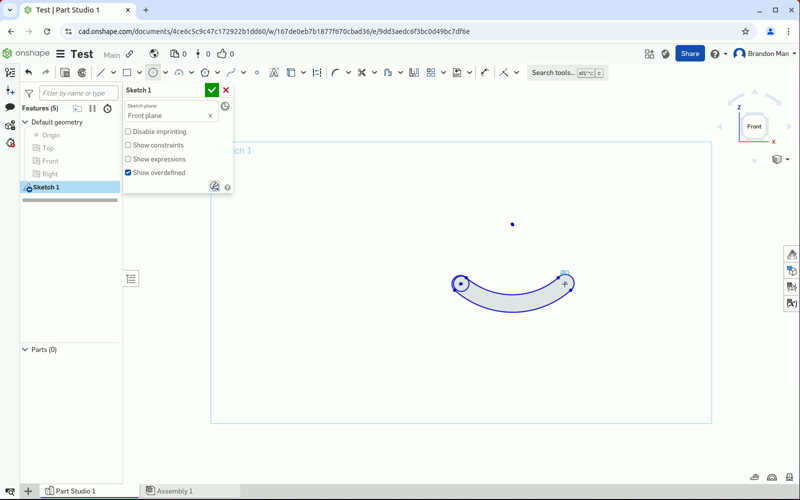
mouse_move(569, 283)
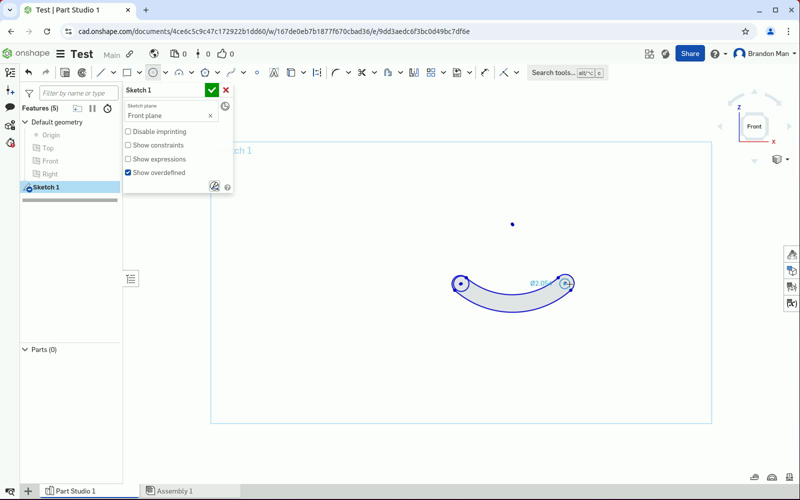
click(569, 283)
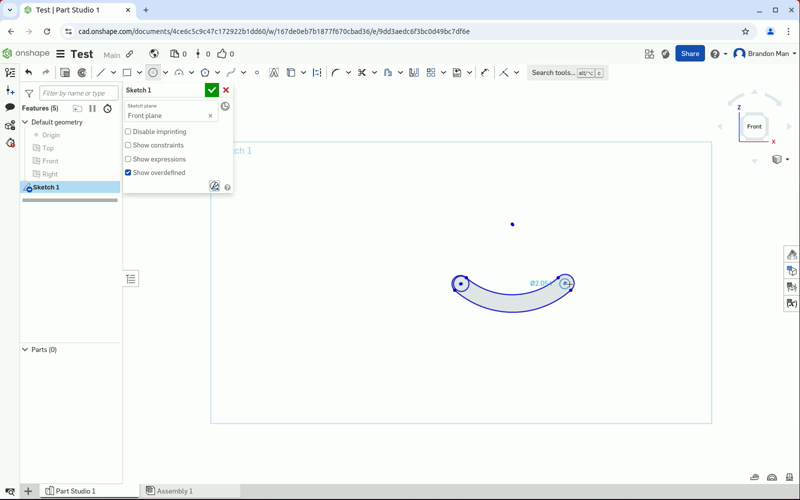
key(esc)
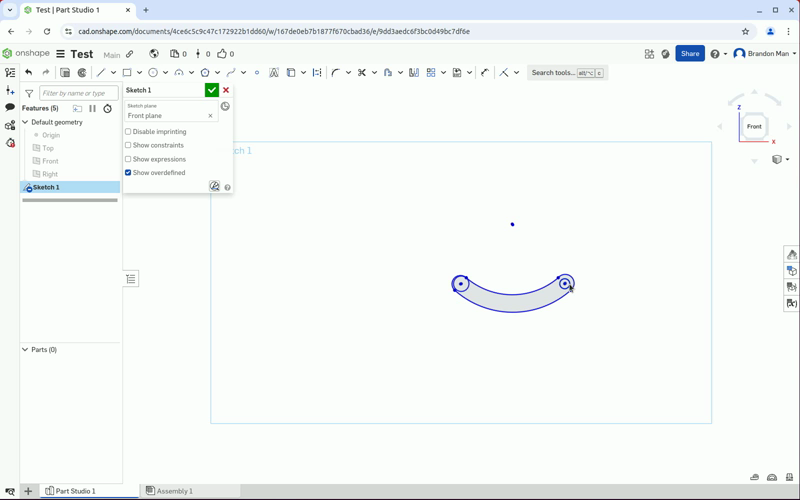
mouse_move(493, 296)
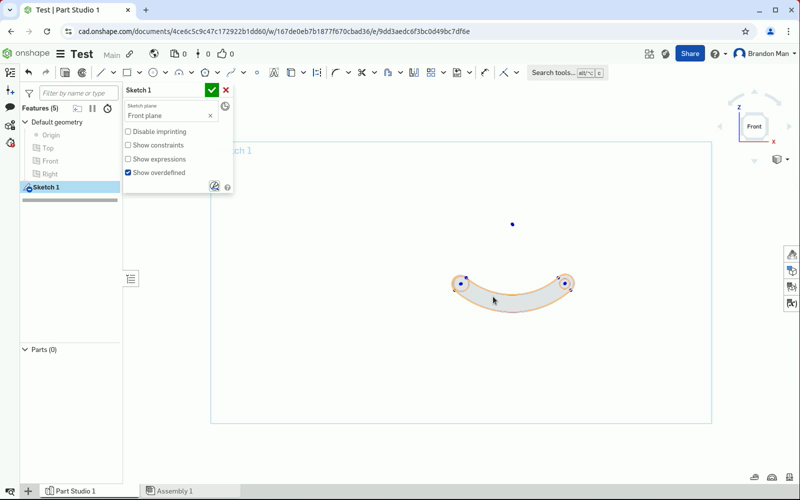
click(493, 296)
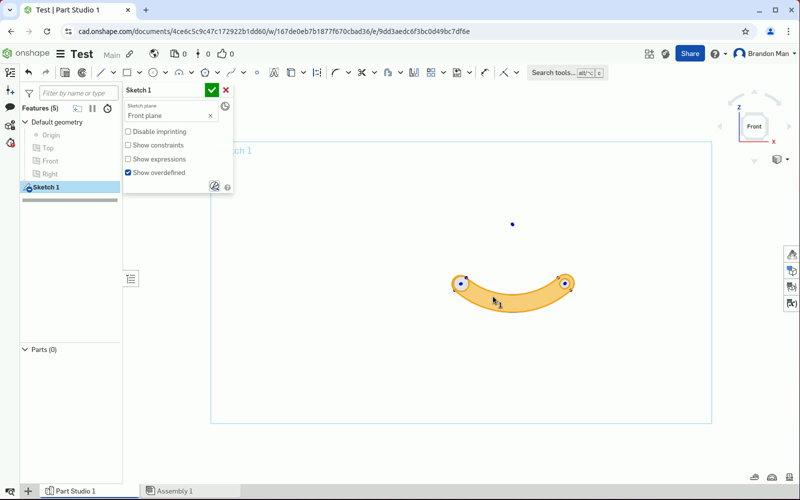
mouse_move(73, 352)
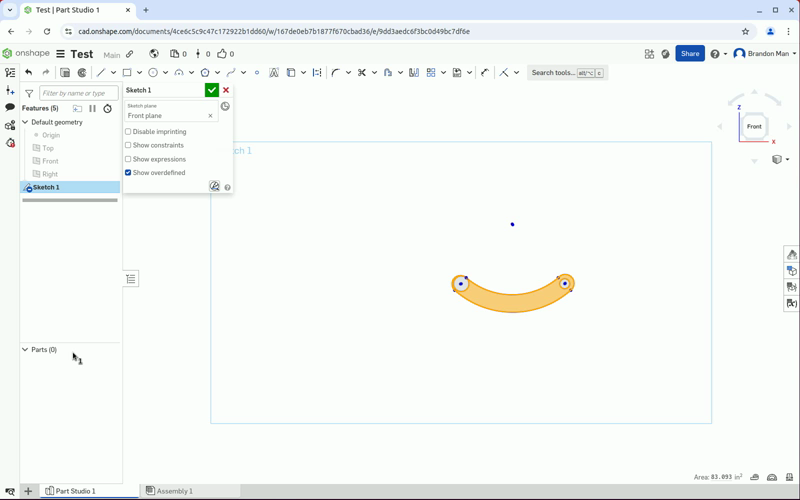
key(shift+y)
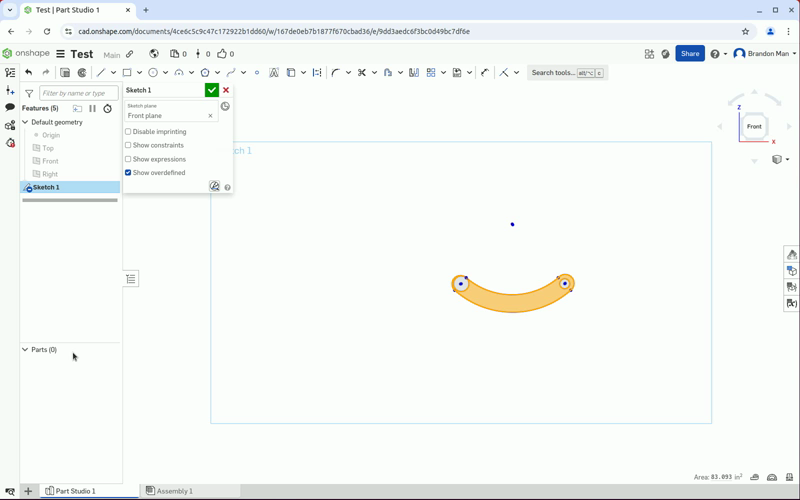
key(shift+e)
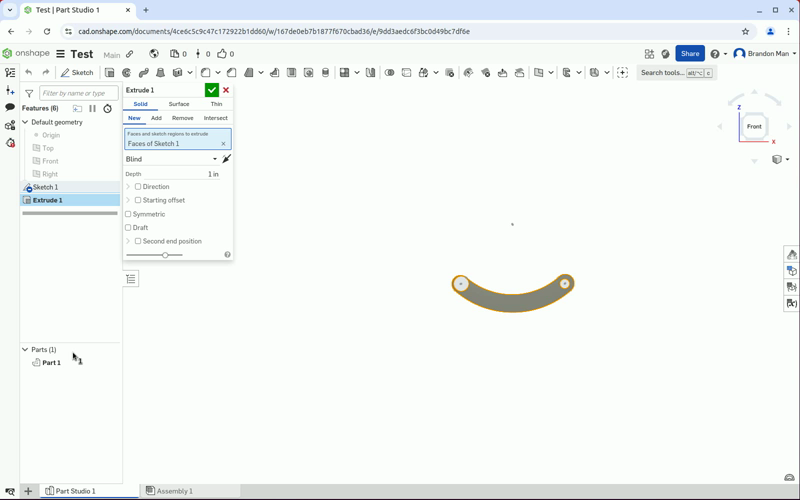
mouse_move(143, 106)
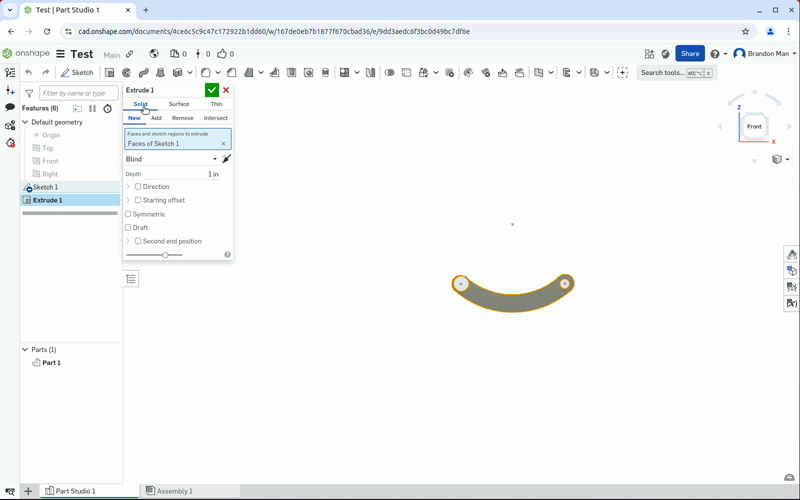
click(143, 106)
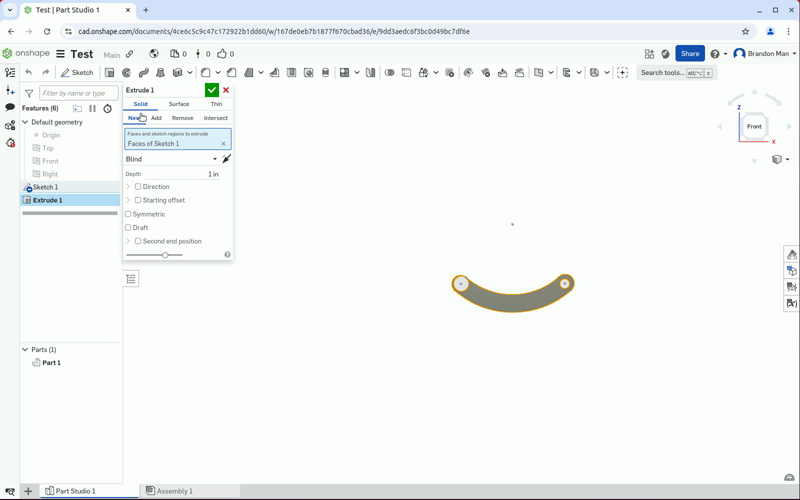
mouse_move(137, 120)
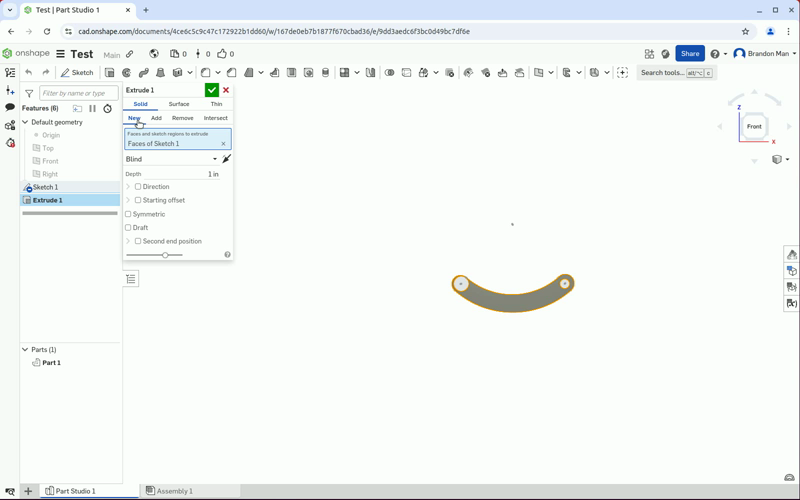
click(137, 120)
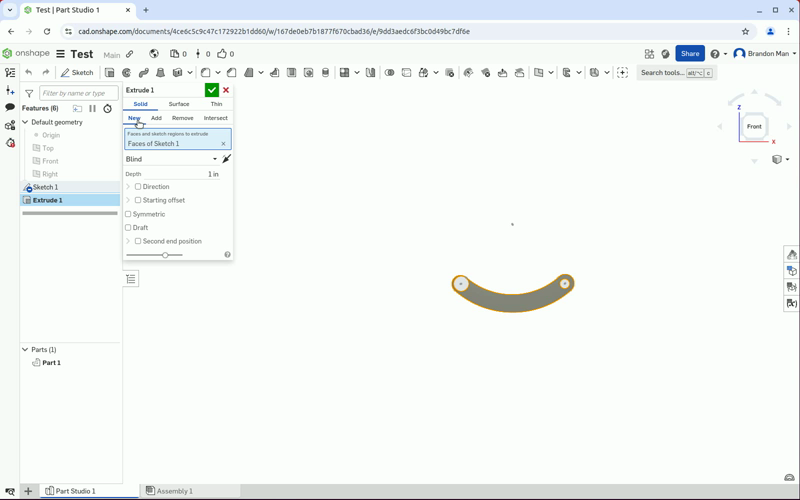
key(tab, 4)
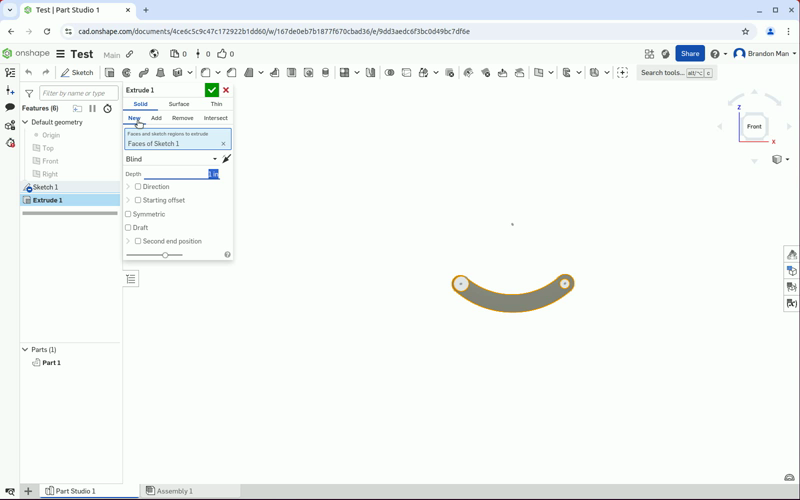
text(2.166)
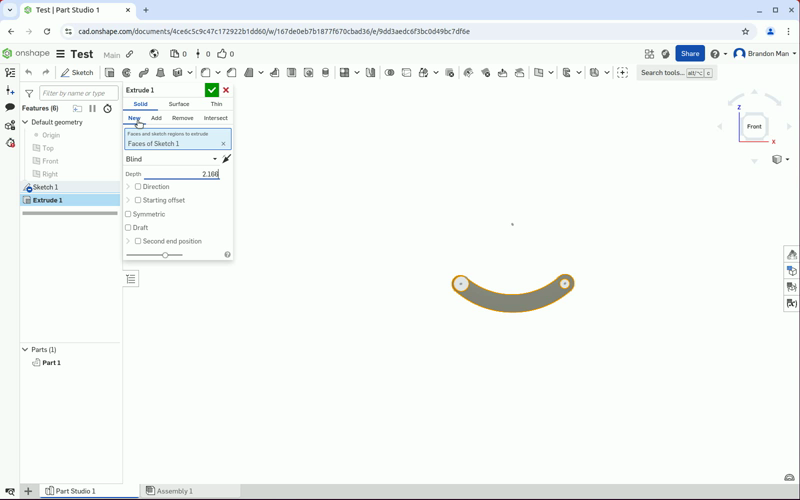
key(enter)
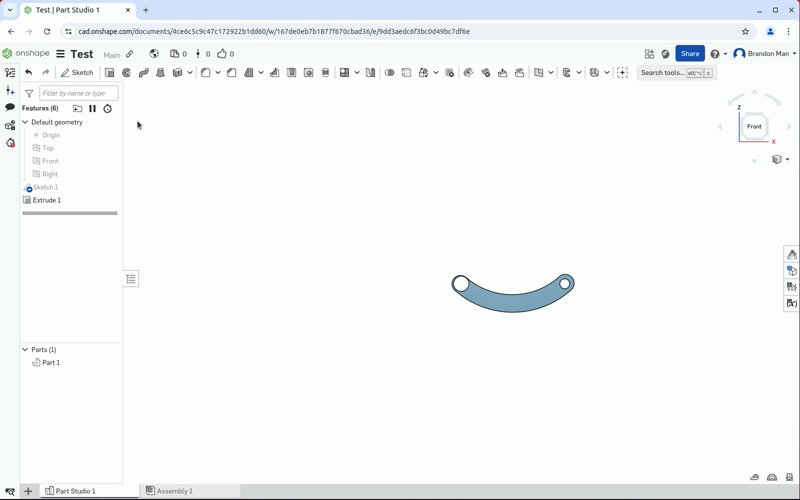
key(shift+h)
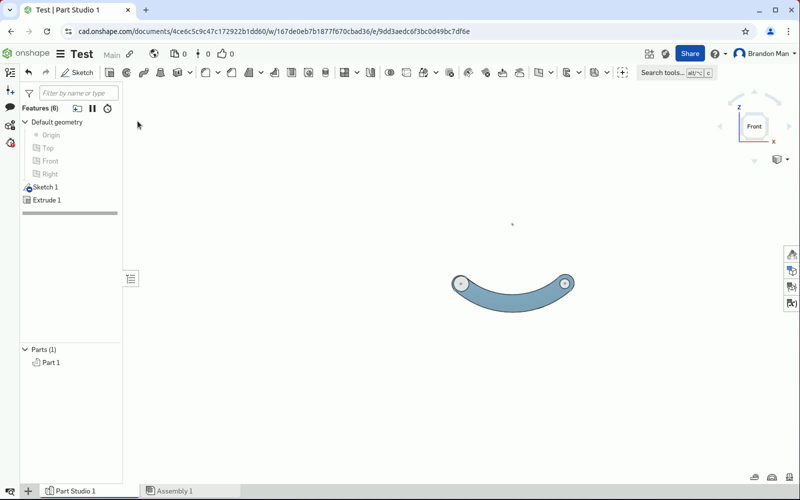
key(shift+h)
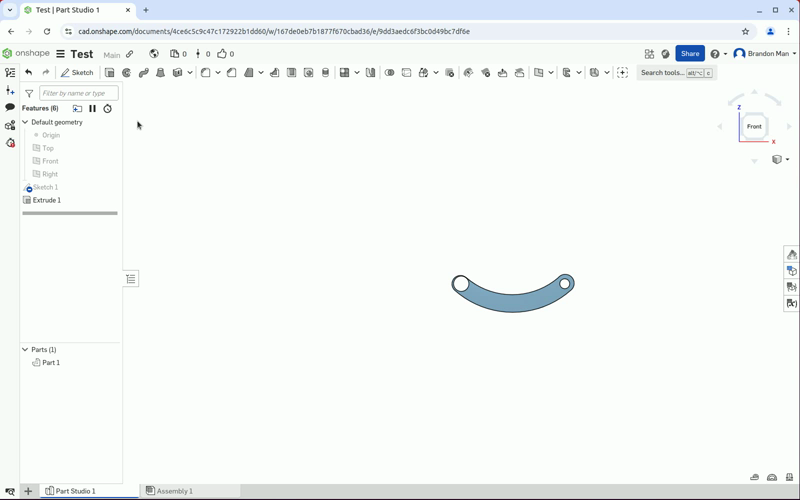
mouse_move(73, 189)
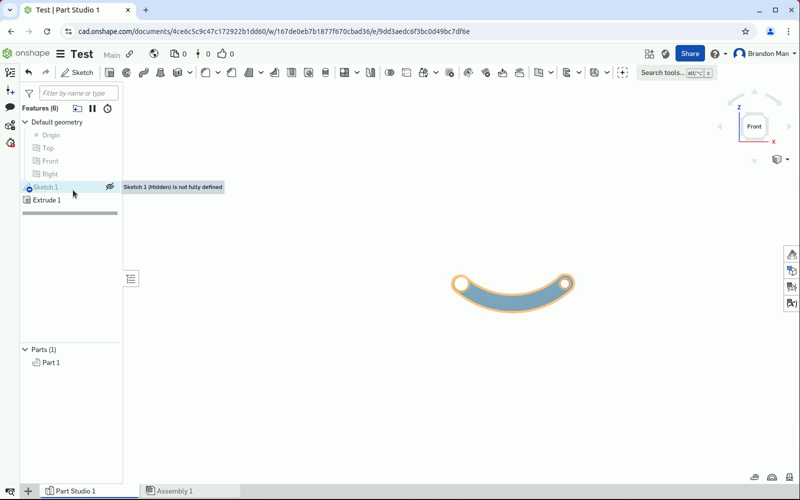
click(73, 189)
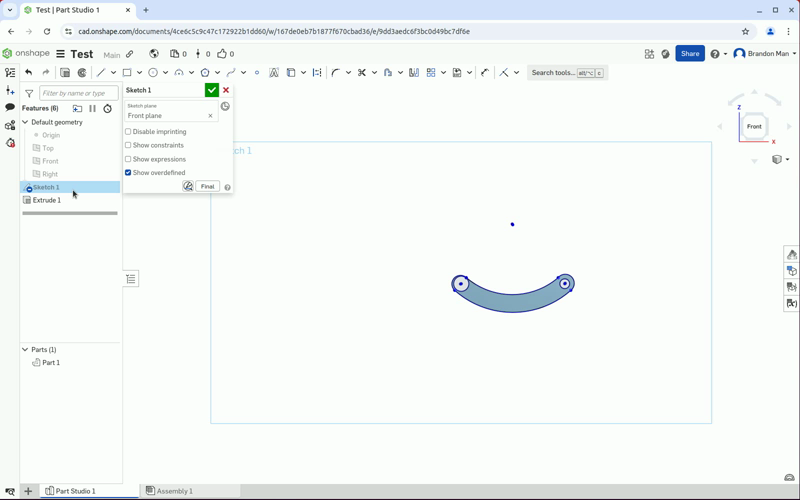
mouse_move(229, 92)
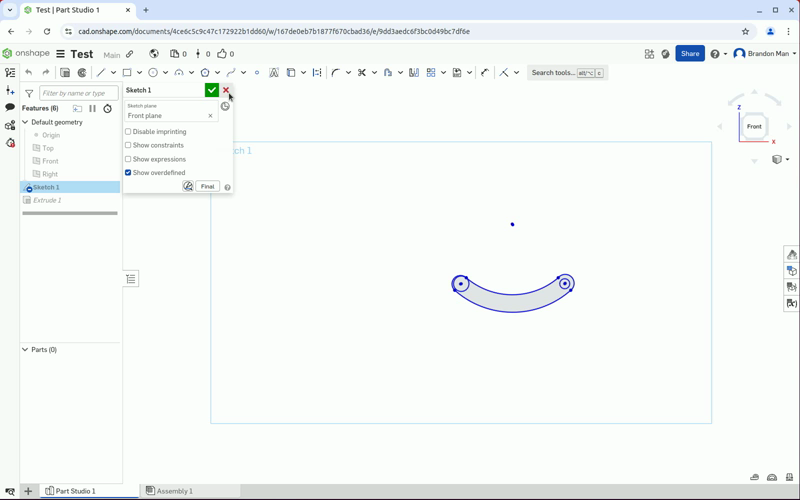
click(229, 92)
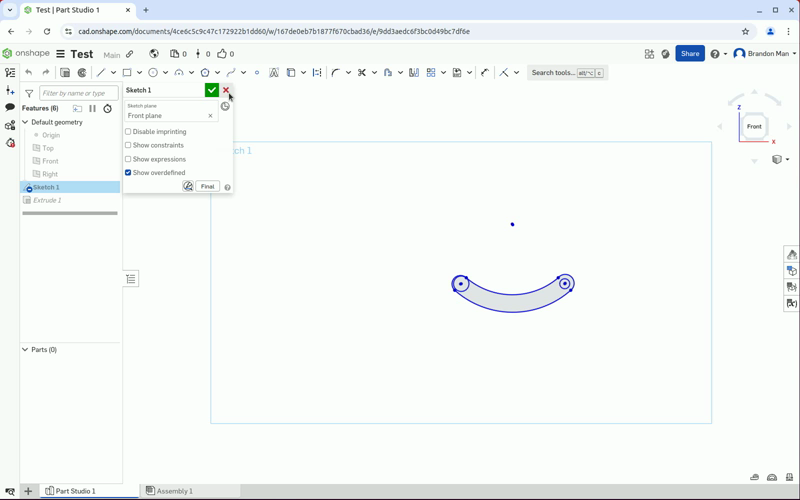
key(shift+s)
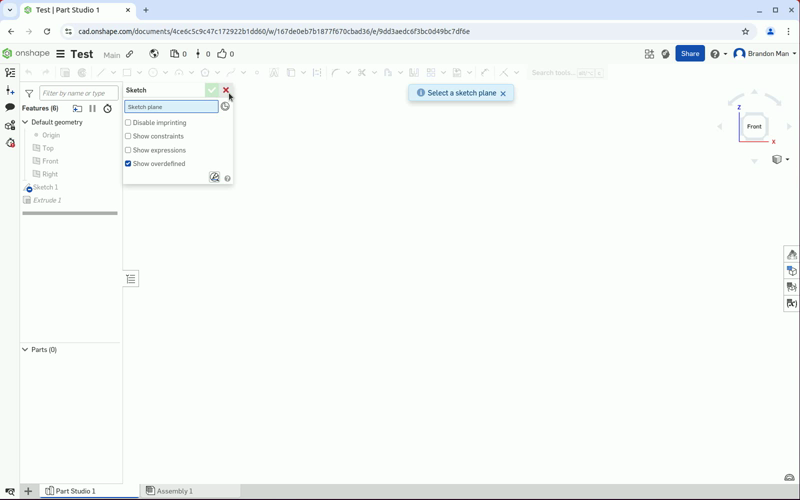
mouse_move(73, 163)
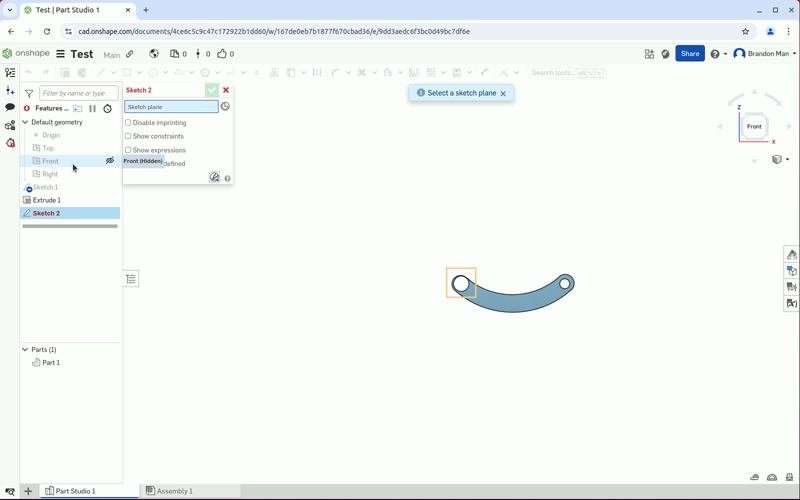
click(73, 163)
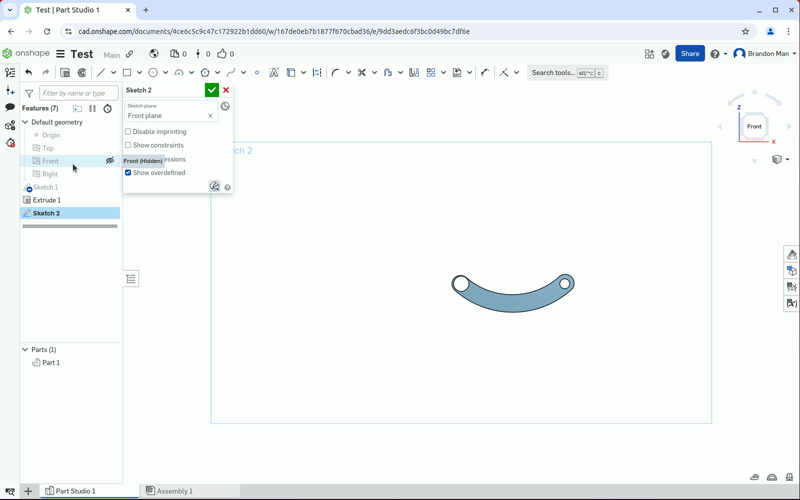
mouse_move(73, 352)
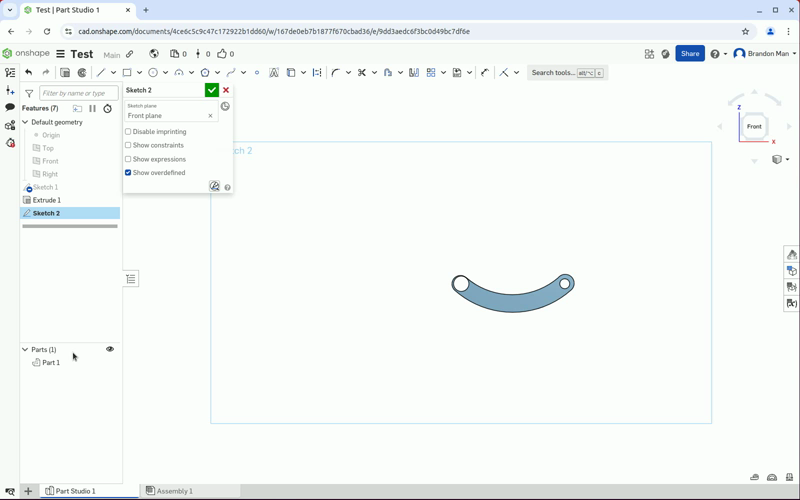
key(y)
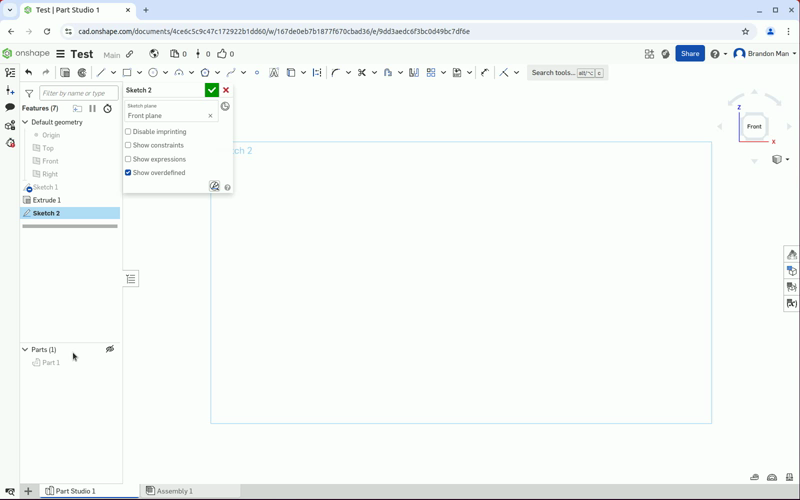
key(a)
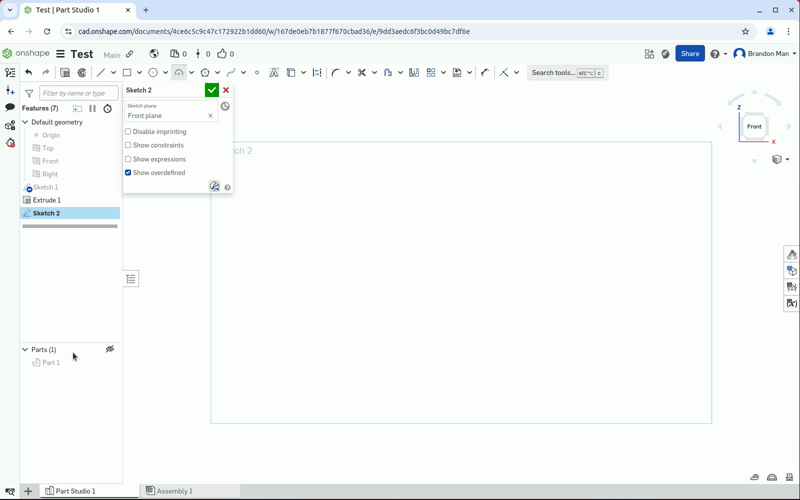
key_down(shift)
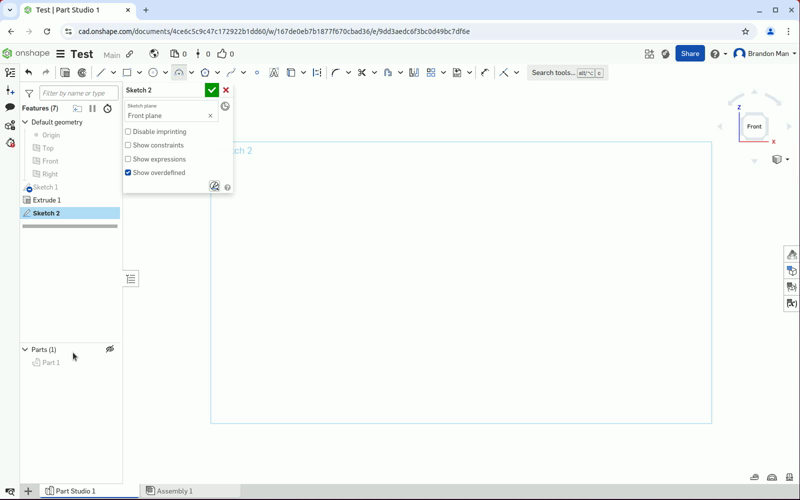
mouse_move(454, 290)
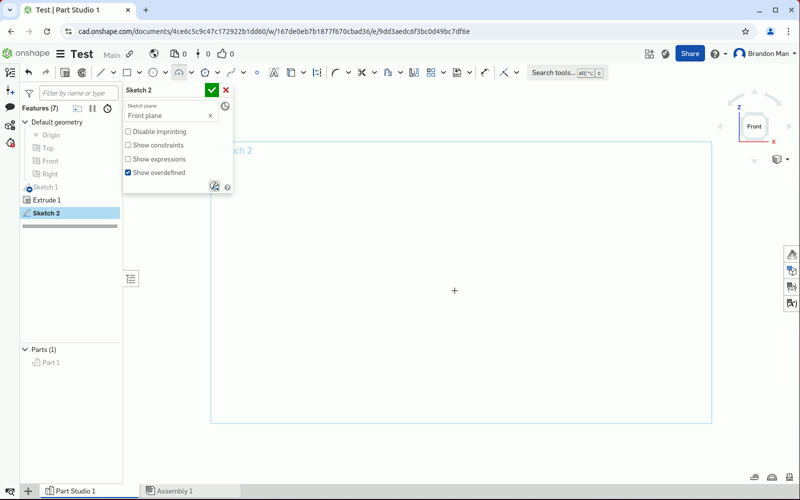
click(454, 290)
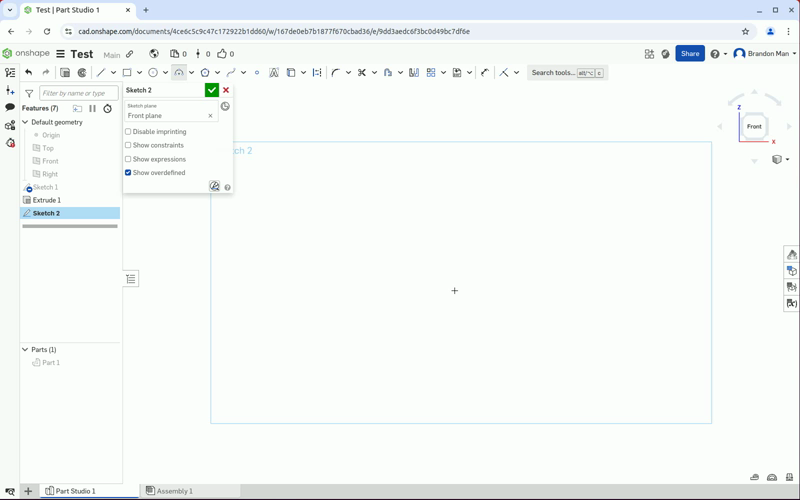
key_up(shift)
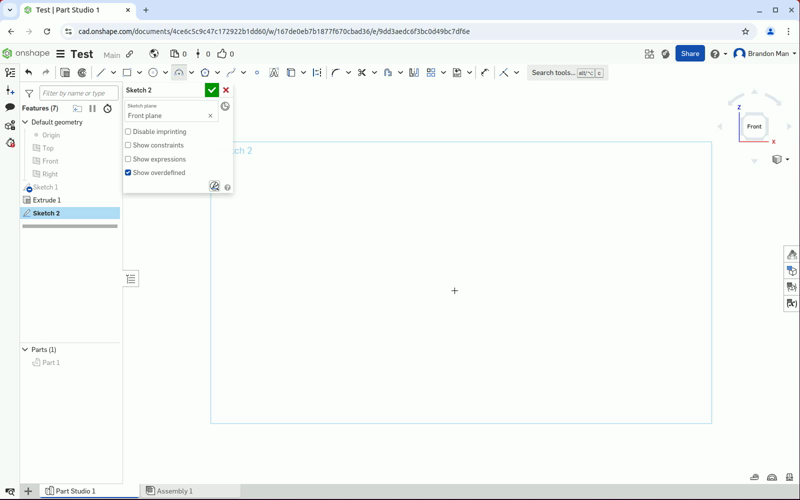
key_down(shift)
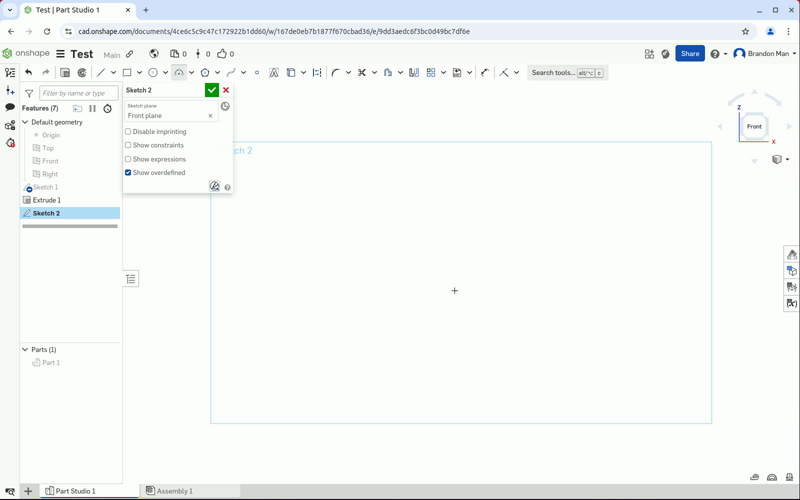
mouse_move(570, 290)
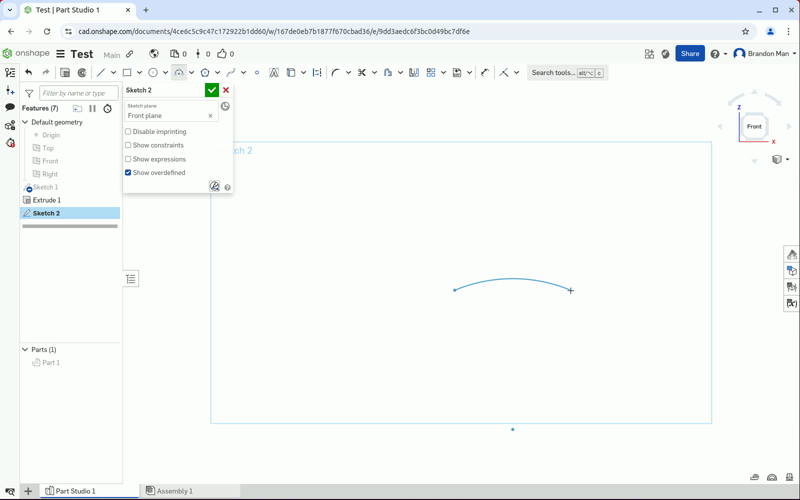
click(570, 290)
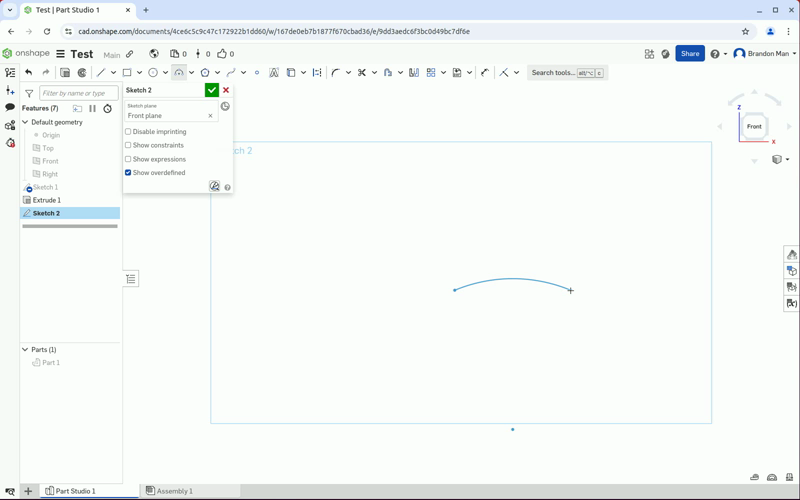
mouse_move(512, 312)
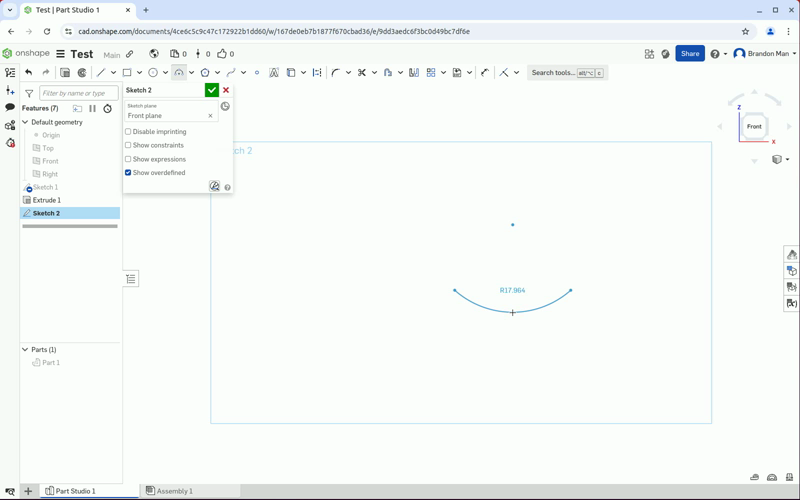
click(512, 312)
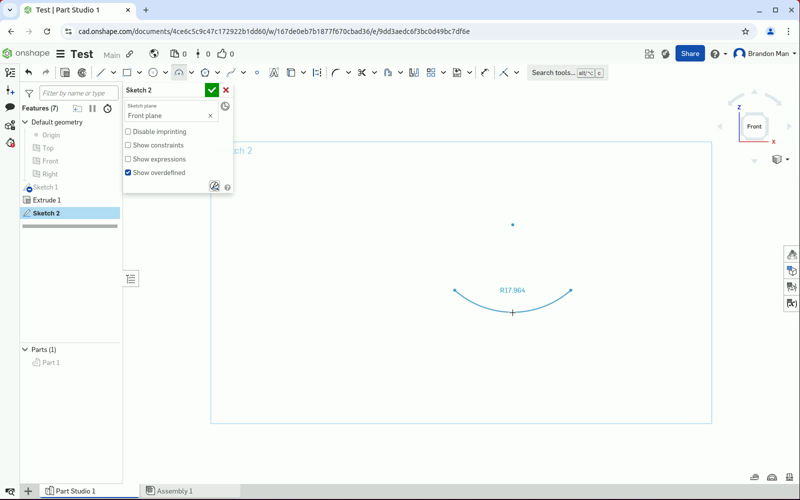
key_up(shift)
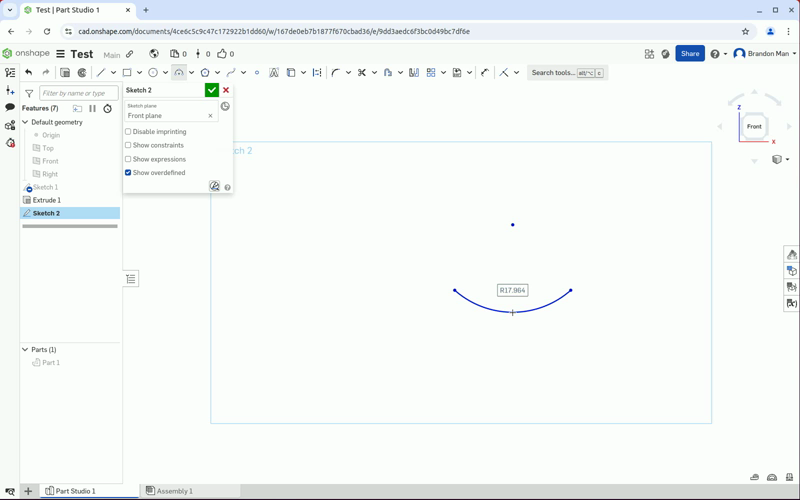
mouse_move(570, 290)
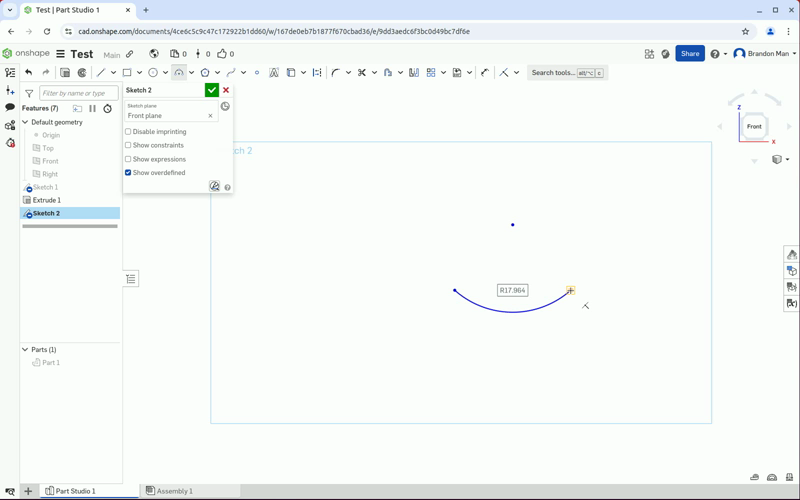
click(570, 290)
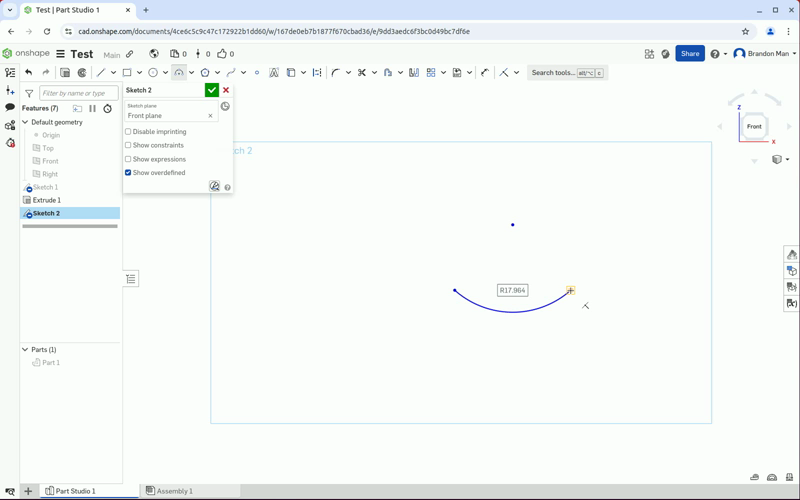
key_down(shift)
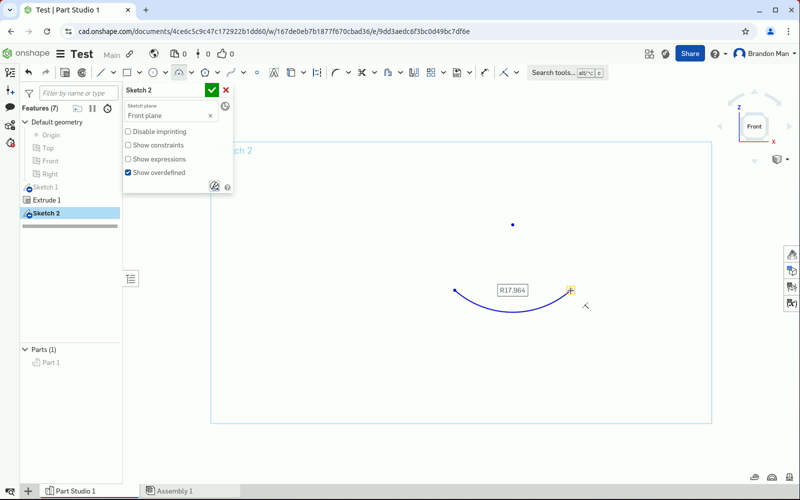
mouse_move(558, 277)
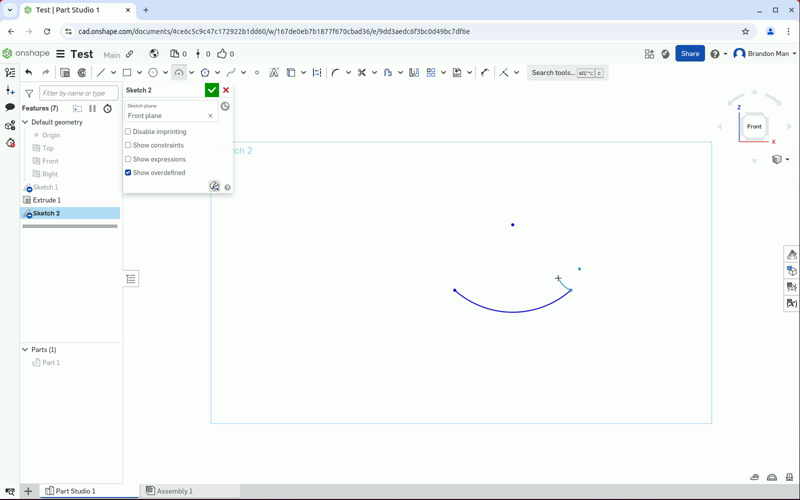
click(558, 277)
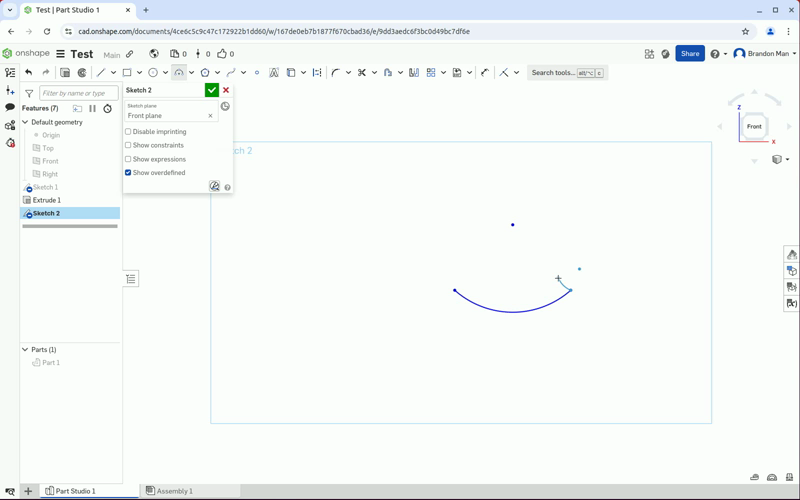
mouse_move(571, 276)
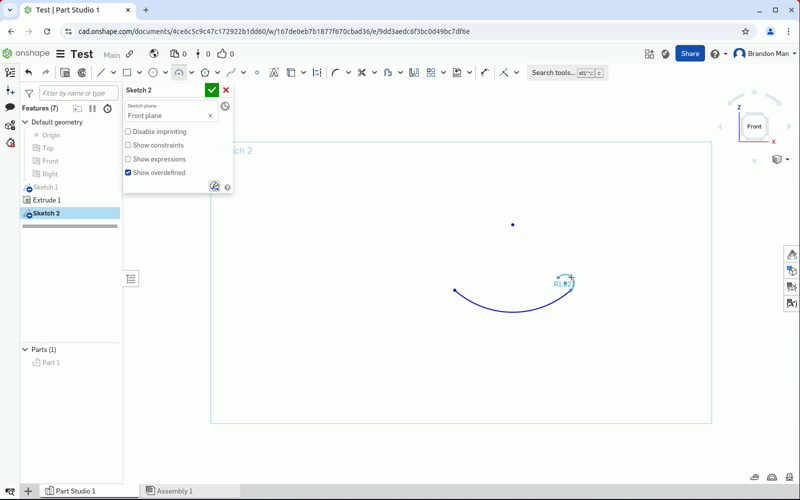
click(571, 276)
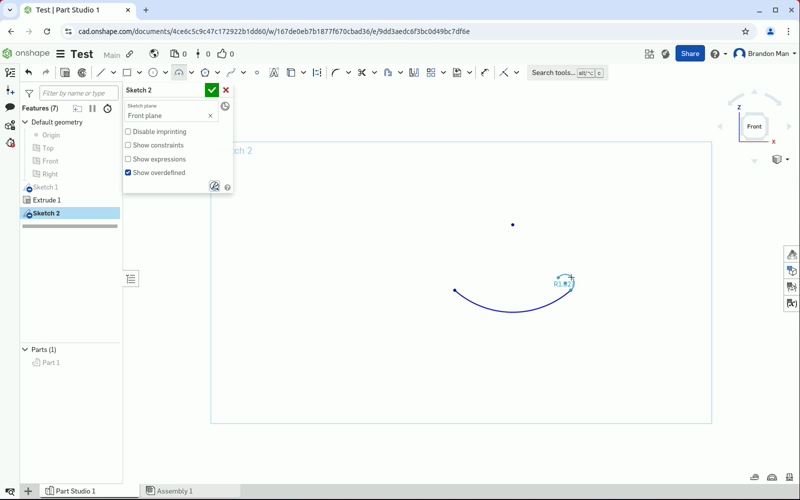
key_up(shift)
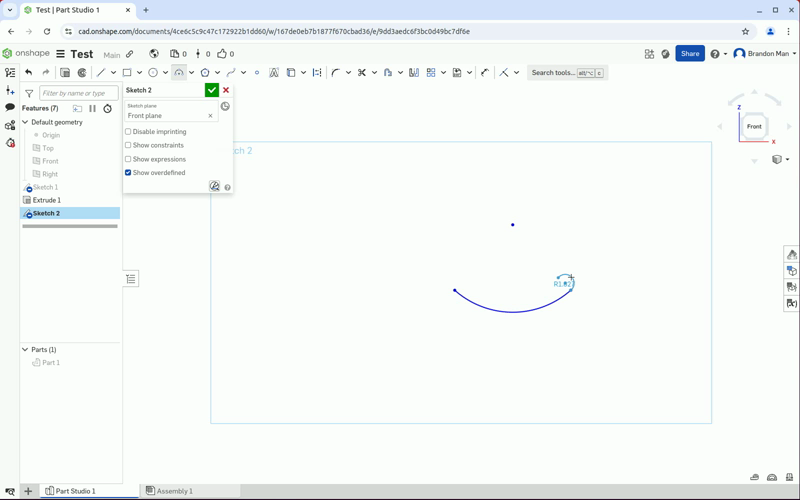
mouse_move(558, 277)
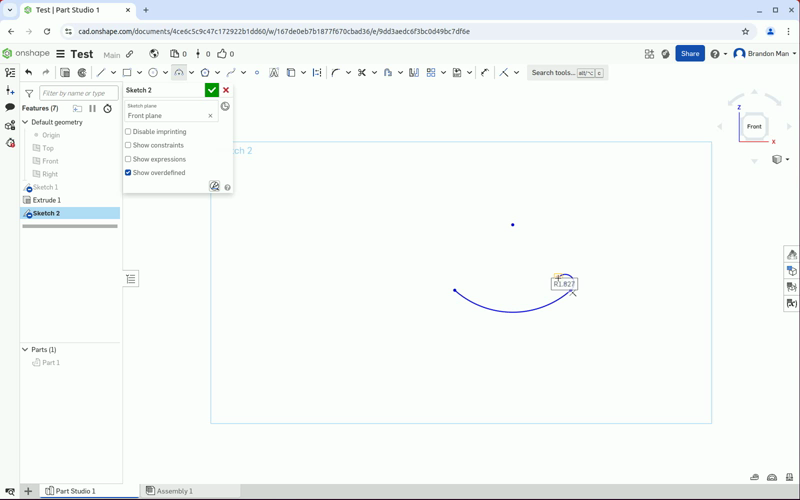
click(558, 277)
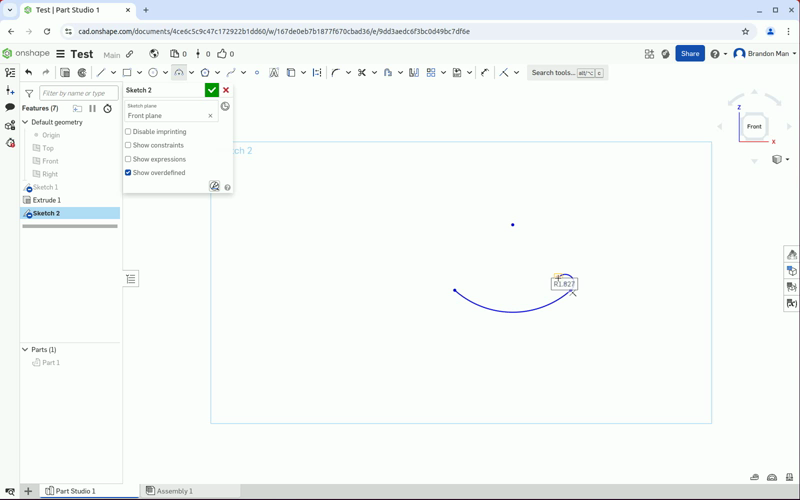
key_down(shift)
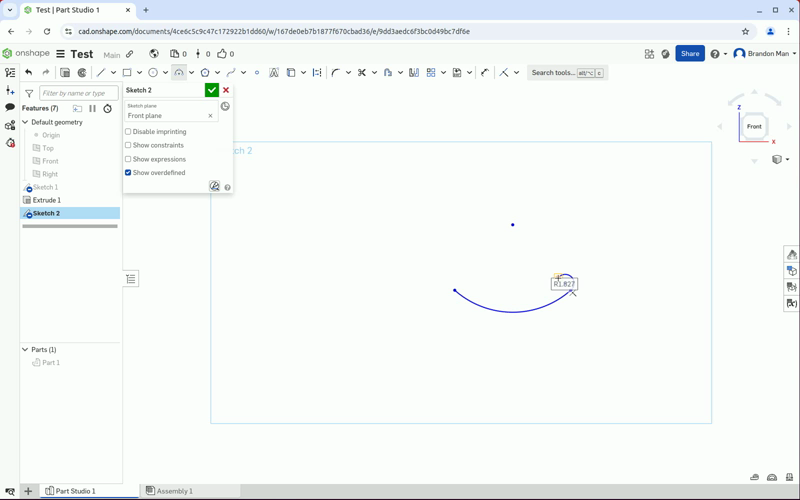
mouse_move(466, 277)
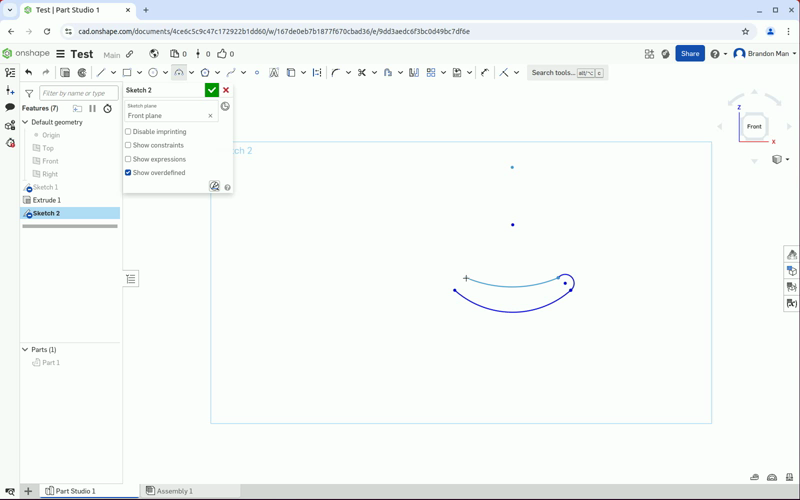
click(466, 277)
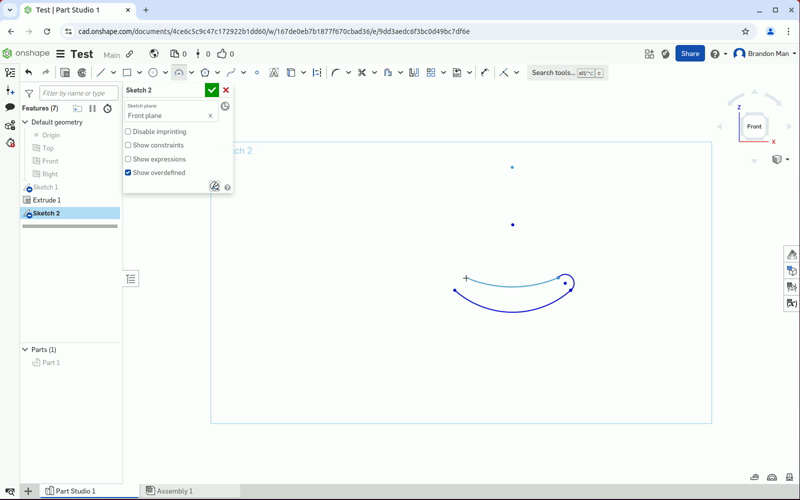
mouse_move(512, 294)
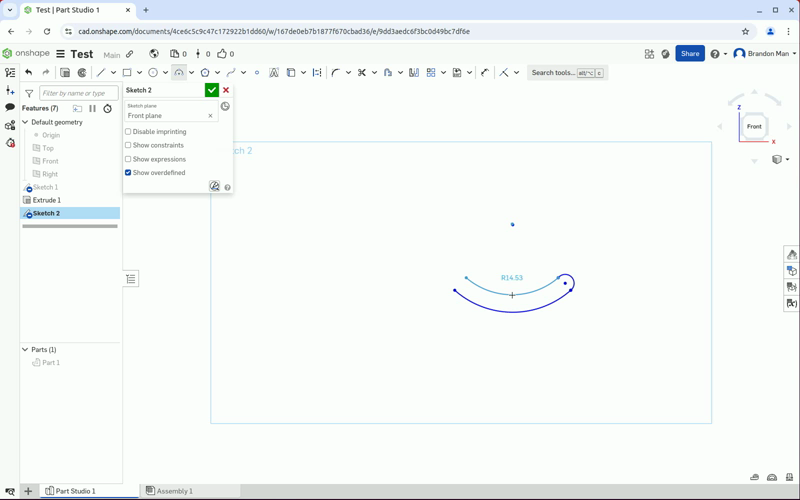
click(512, 294)
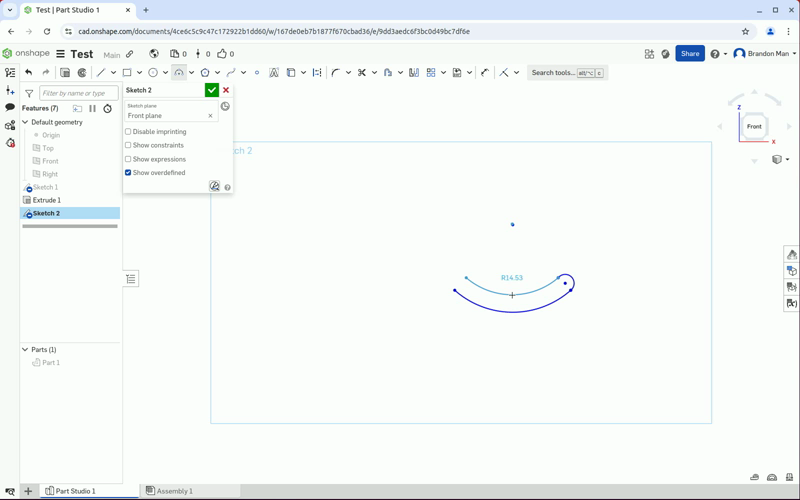
key_up(shift)
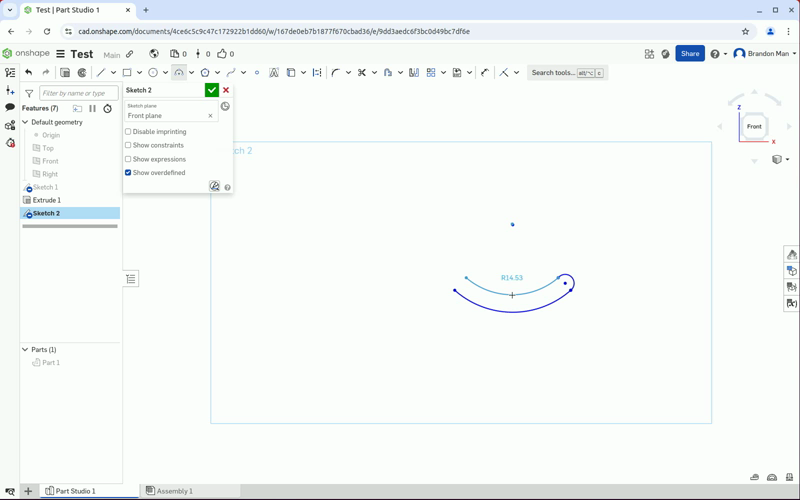
mouse_move(466, 277)
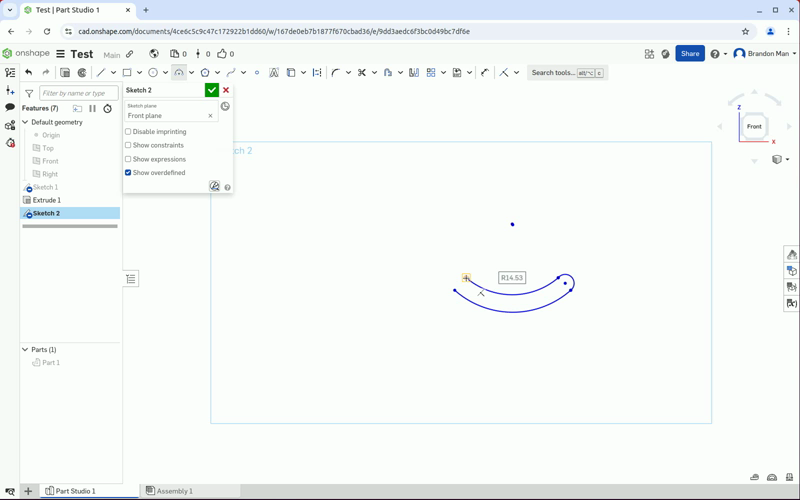
click(466, 277)
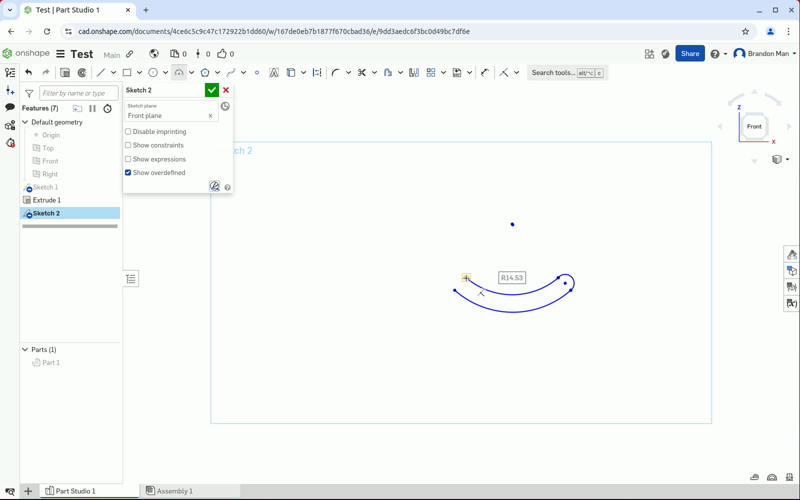
mouse_move(454, 290)
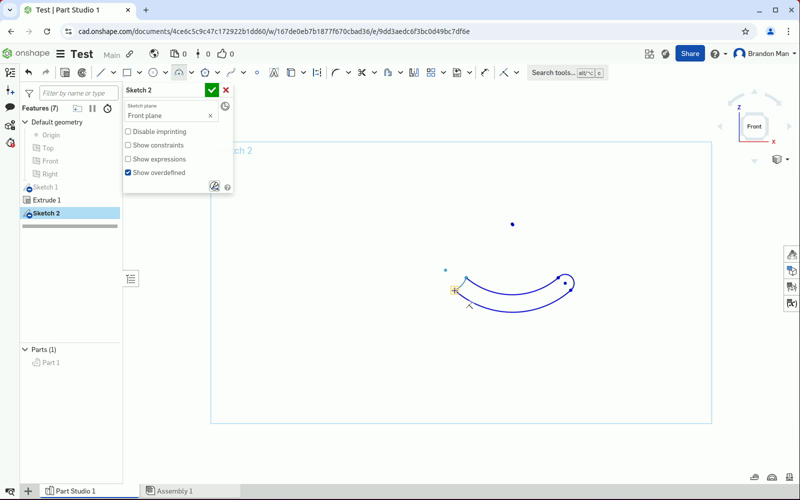
click(454, 290)
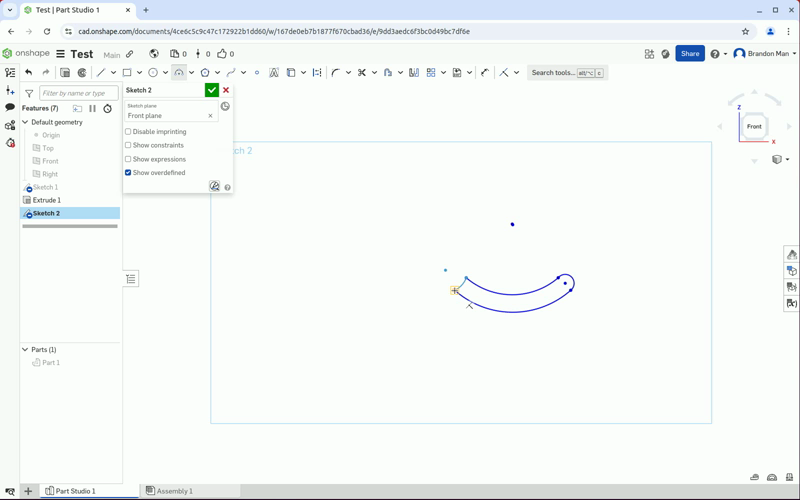
key_down(shift)
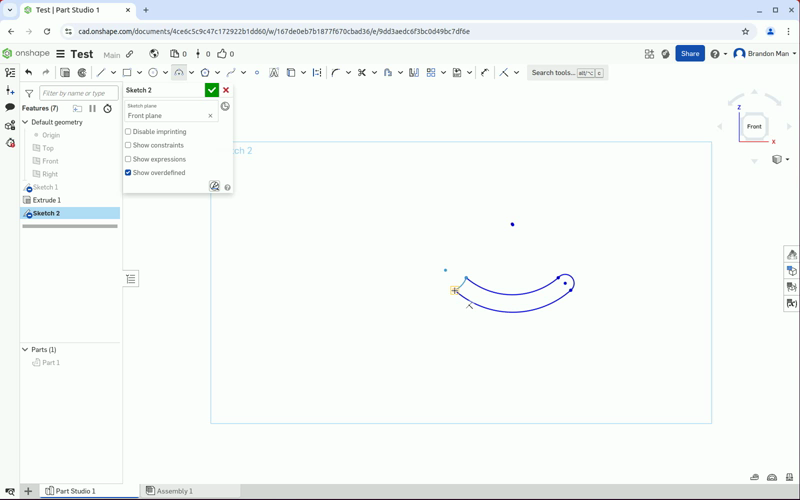
mouse_move(454, 278)
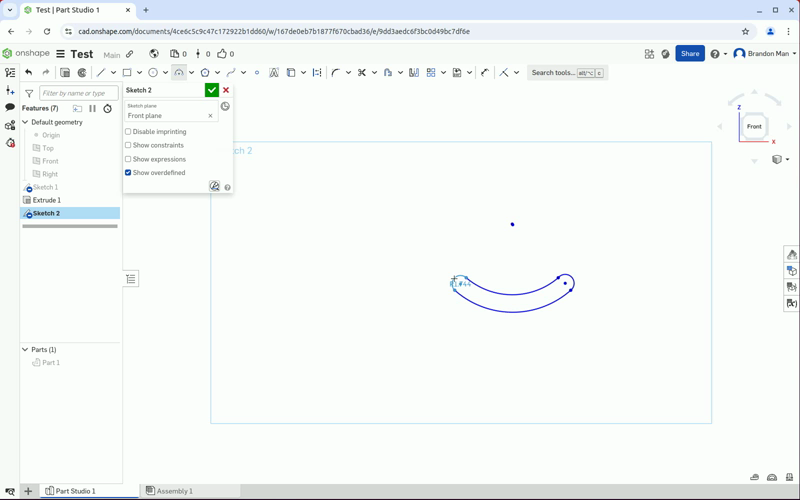
click(454, 278)
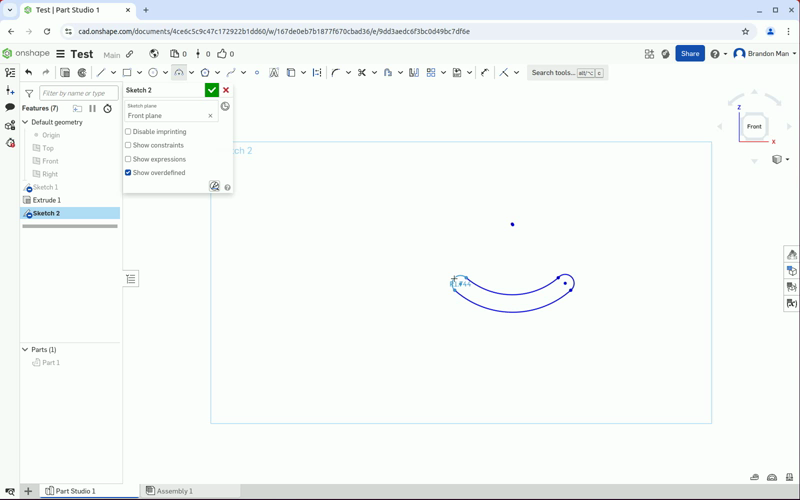
key_up(shift)
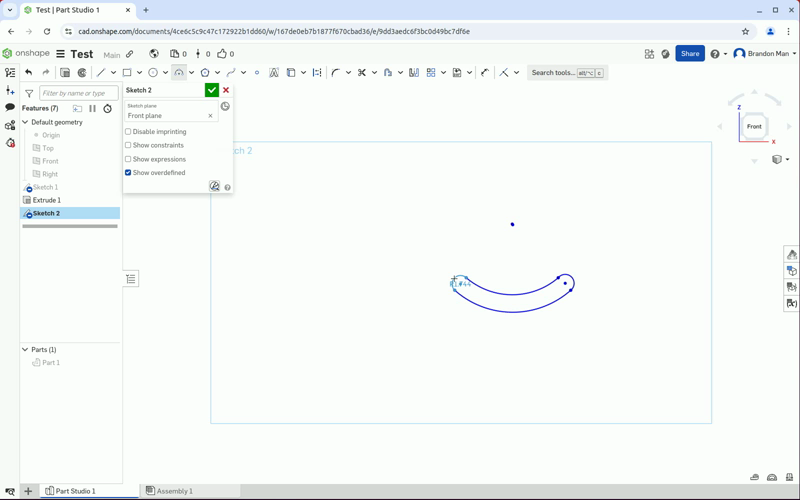
key(esc)
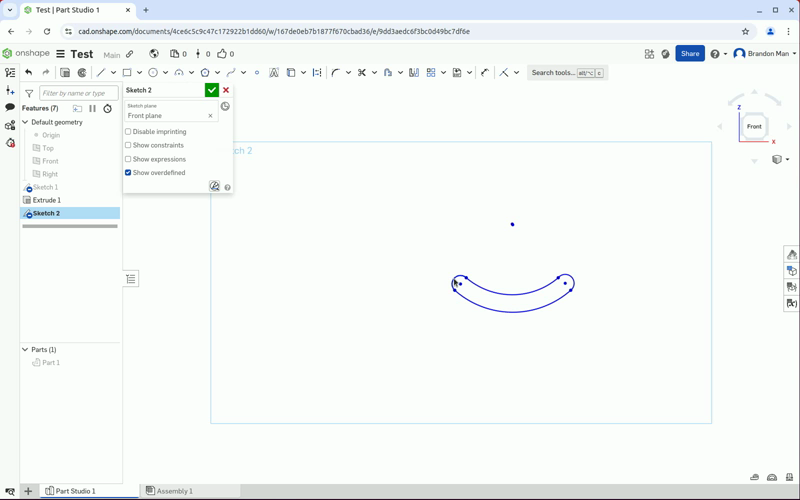
key(c)
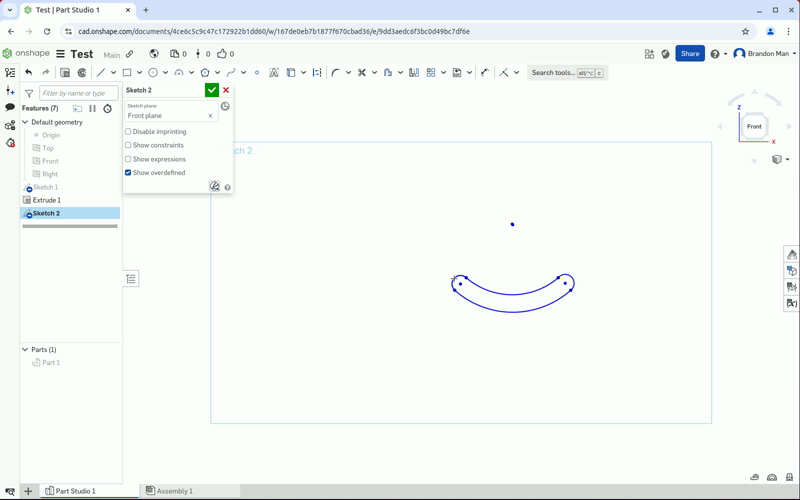
key_down(shift)
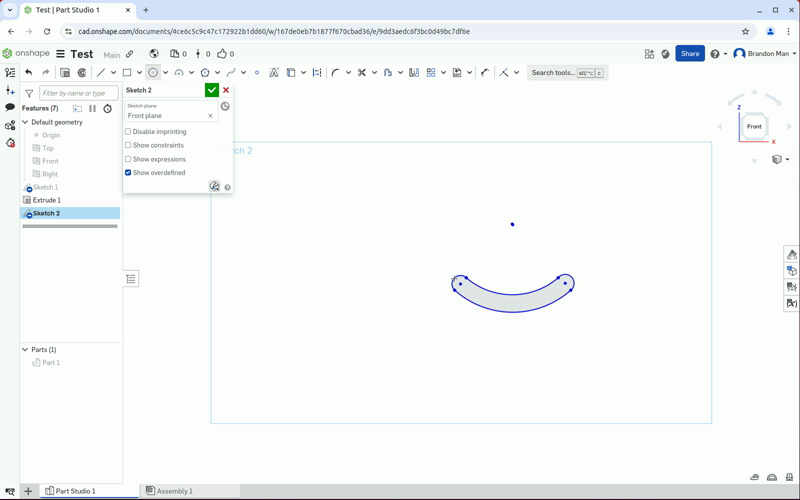
mouse_move(461, 283)
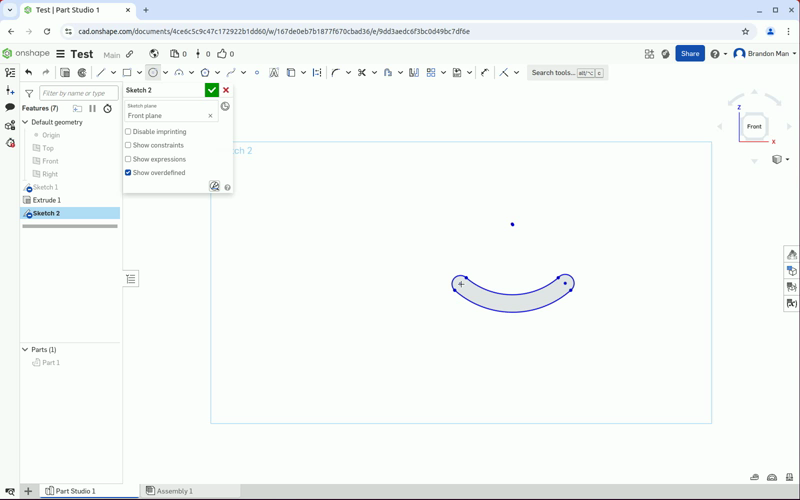
scroll(6)
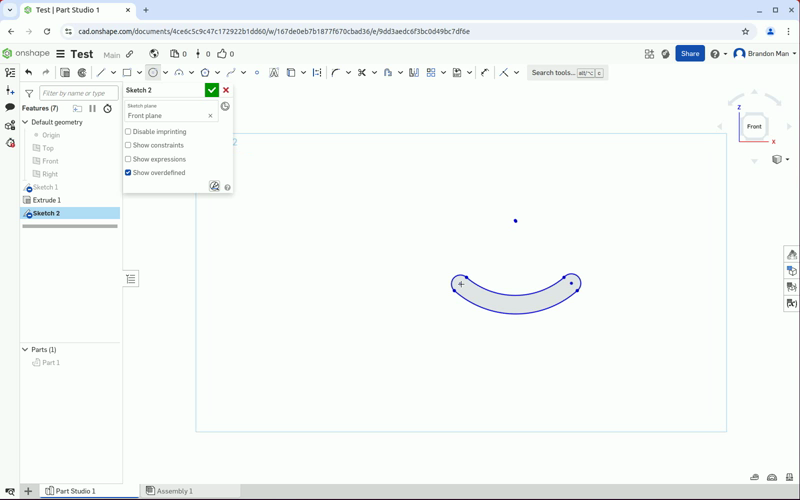
scroll(6)
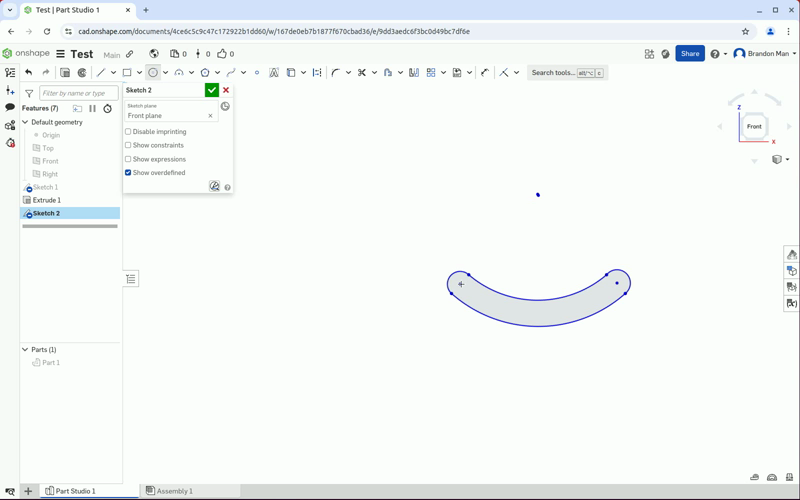
scroll(6)
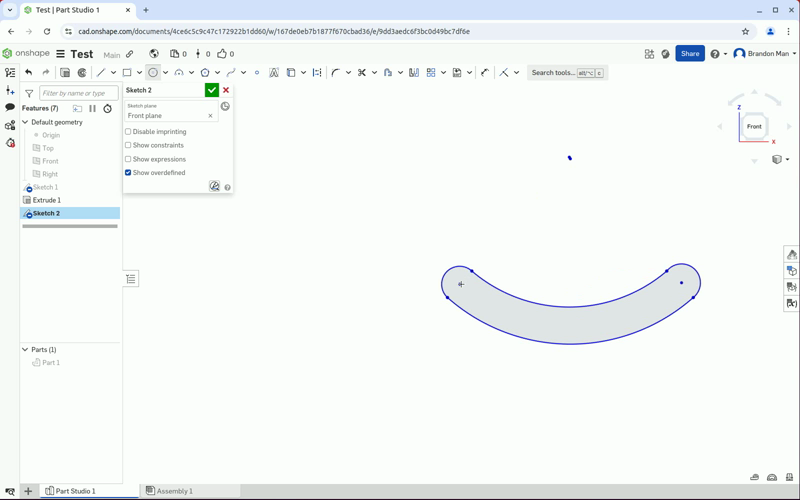
scroll(6)
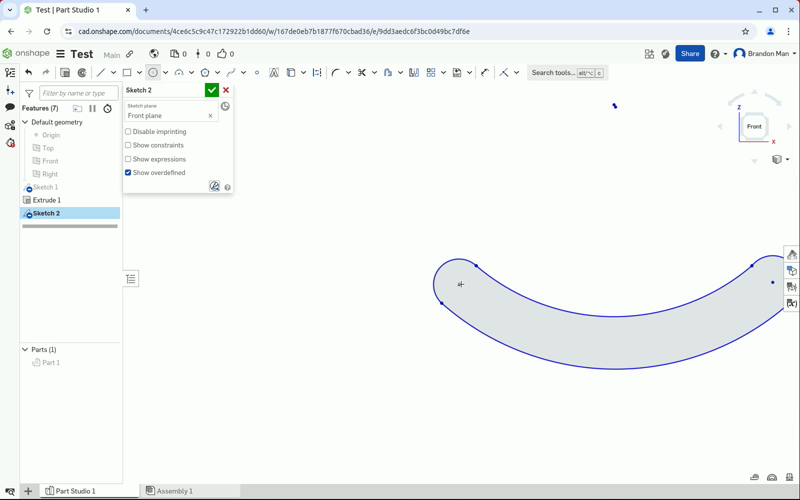
scroll(6)
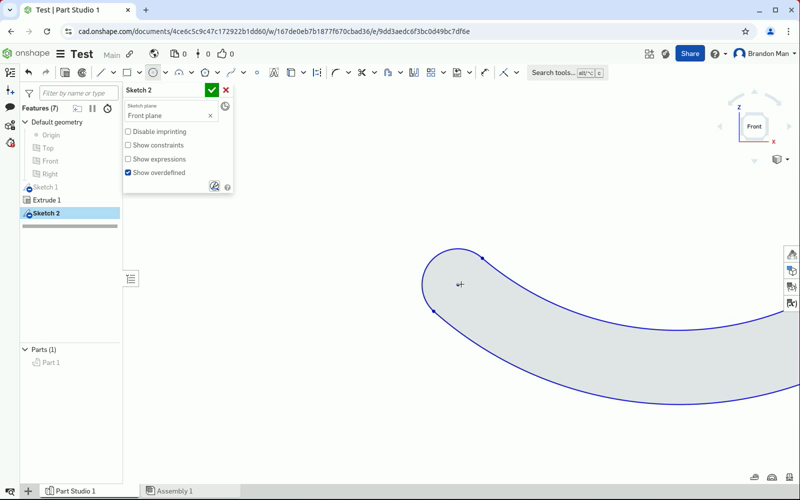
scroll(6)
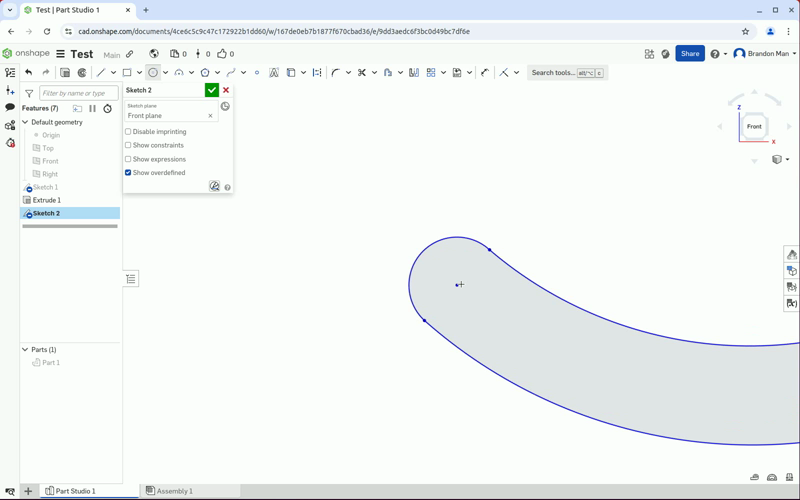
scroll(6)
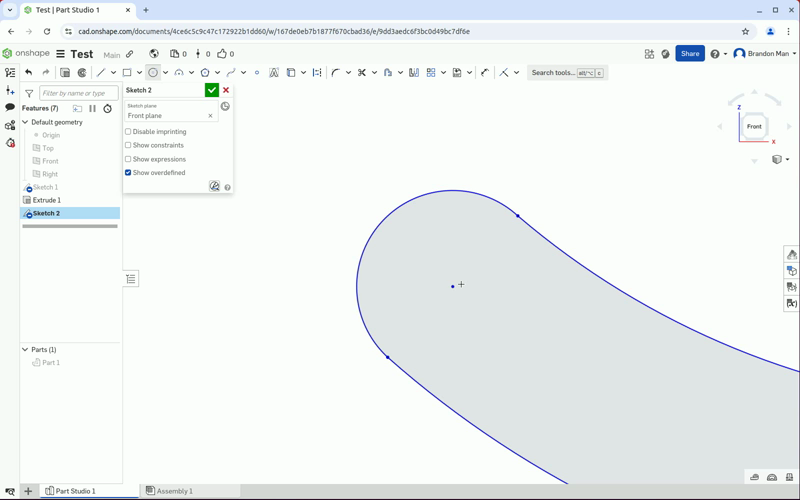
click(461, 283)
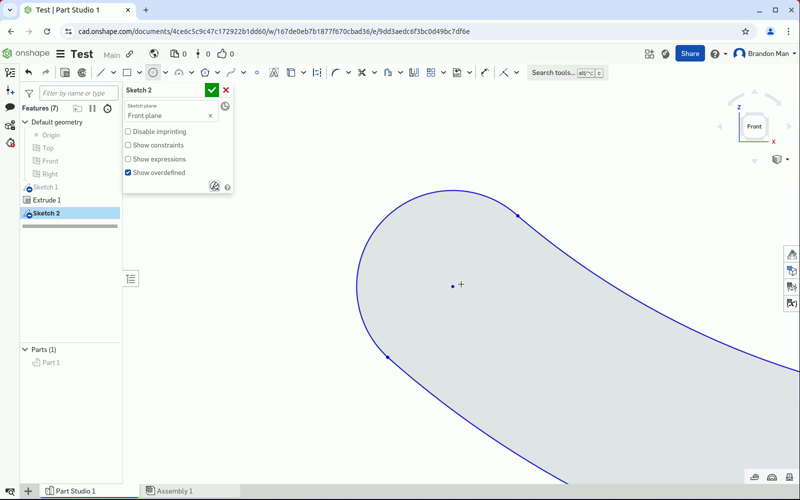
scroll(-6)
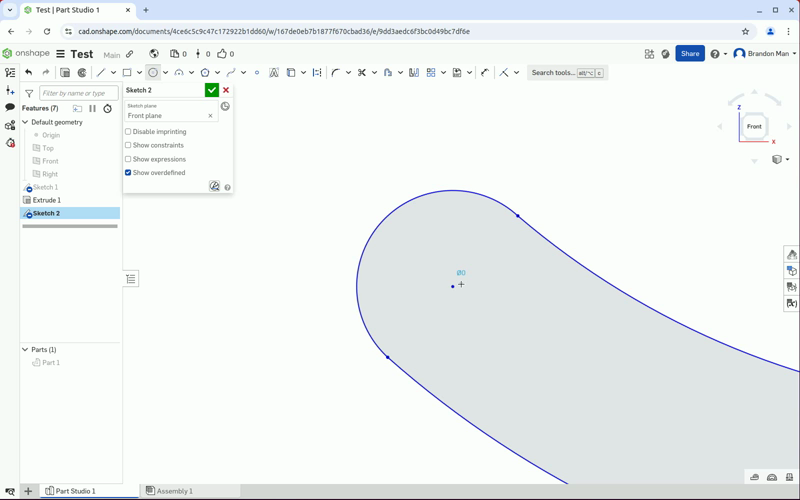
scroll(-6)
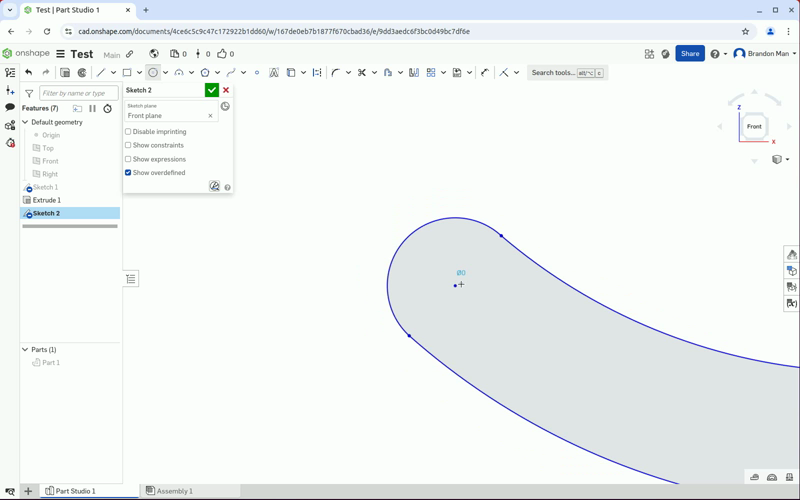
scroll(-6)
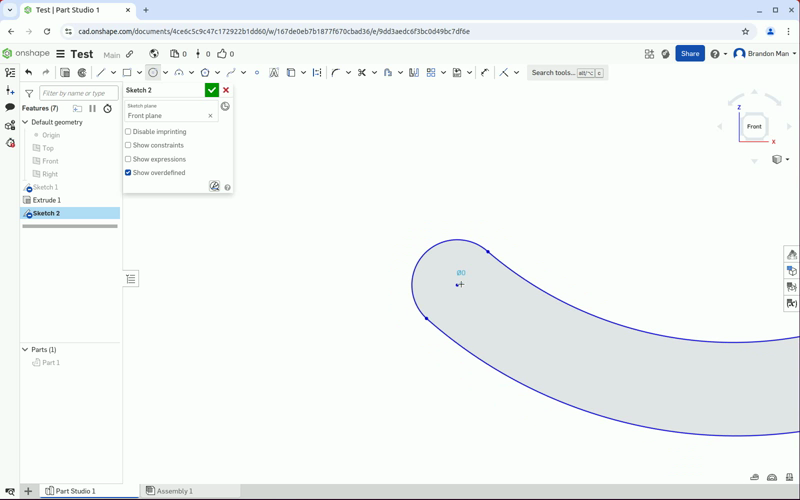
scroll(-6)
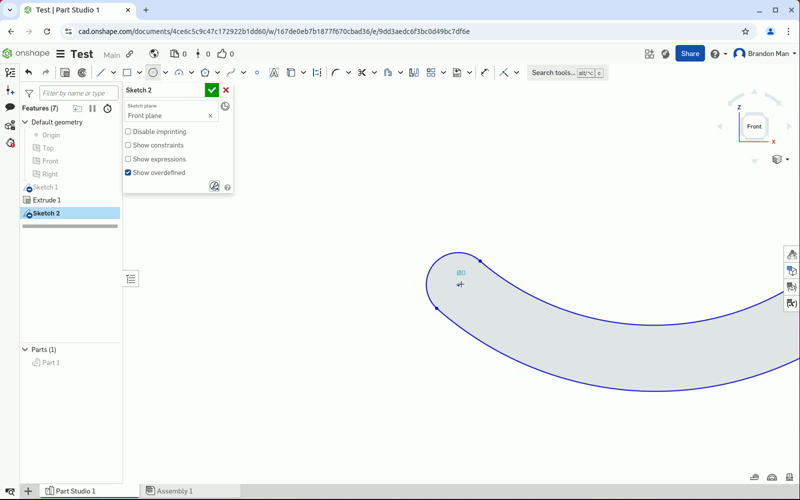
scroll(-6)
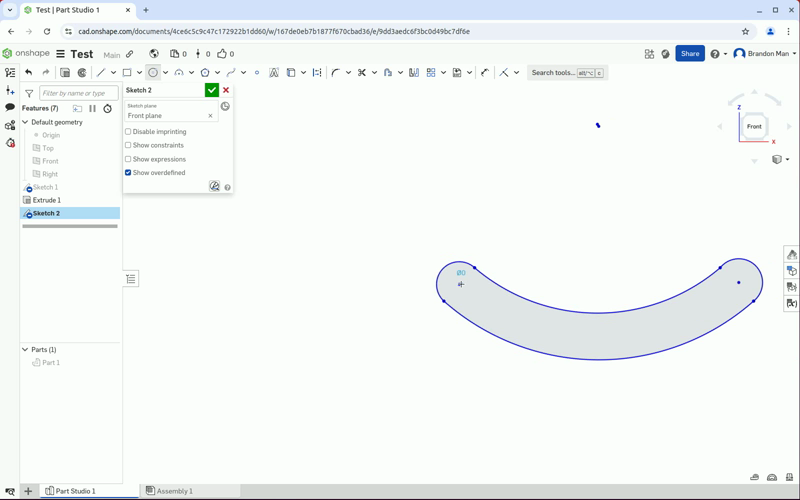
scroll(-6)
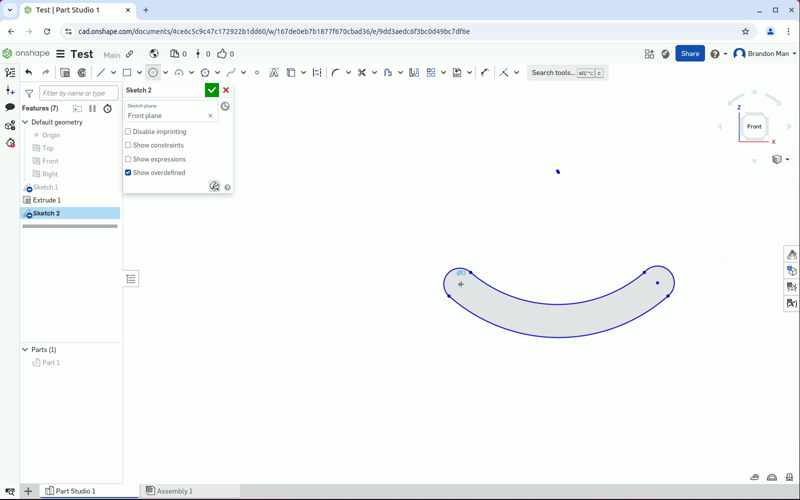
scroll(-6)
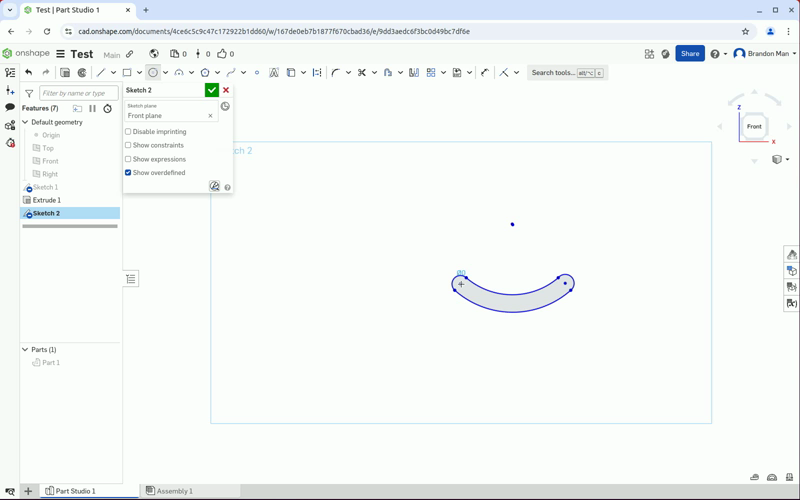
key_up(shift)
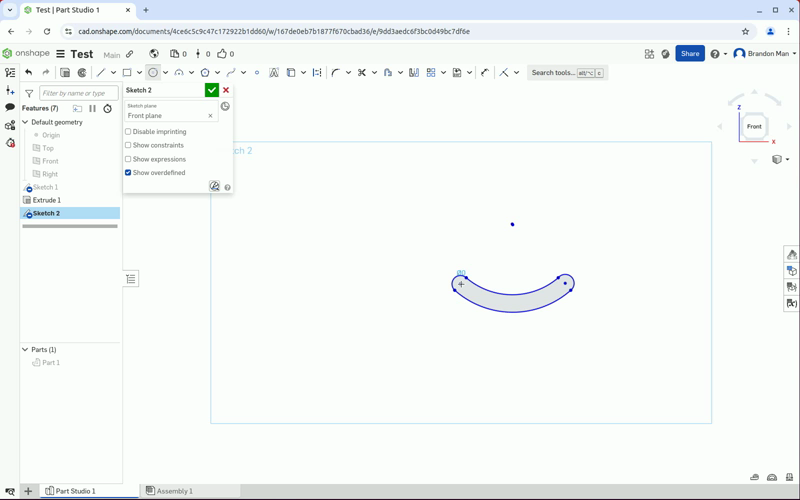
mouse_move(466, 283)
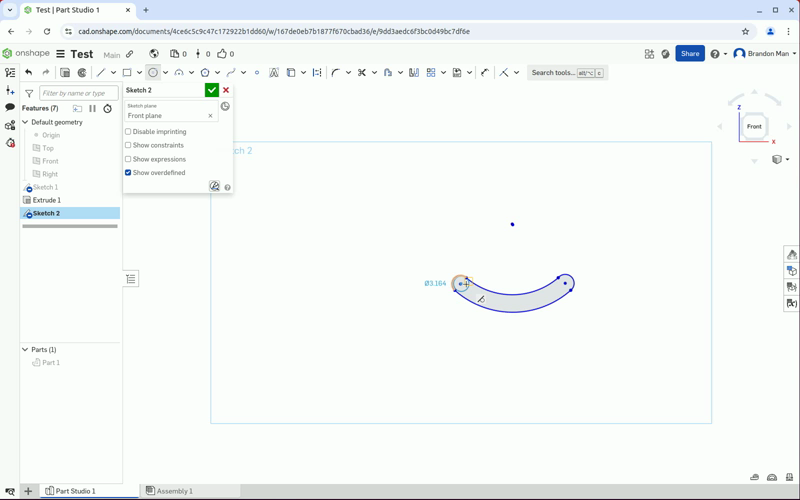
click(466, 283)
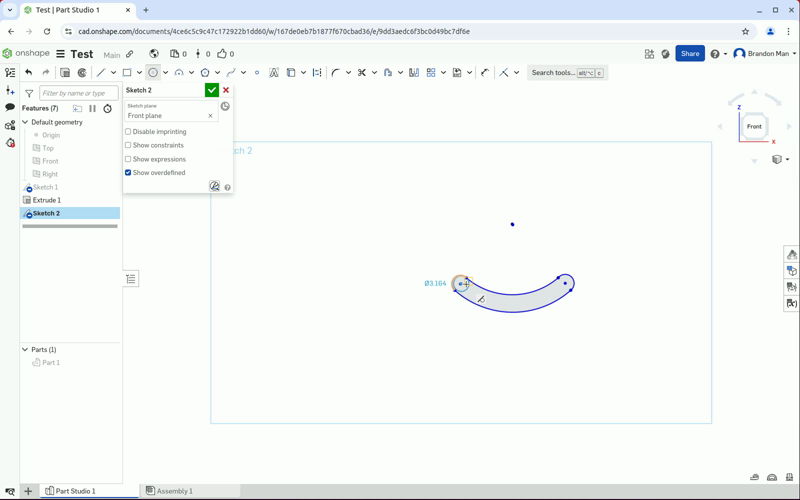
key(esc)
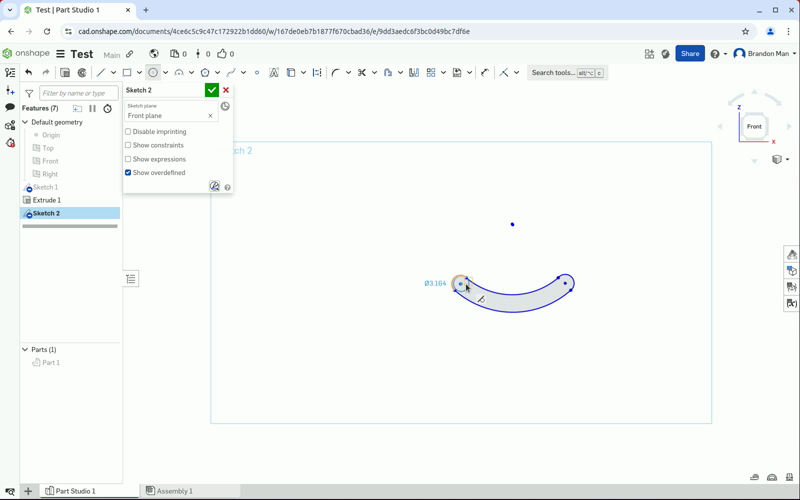
key(c)
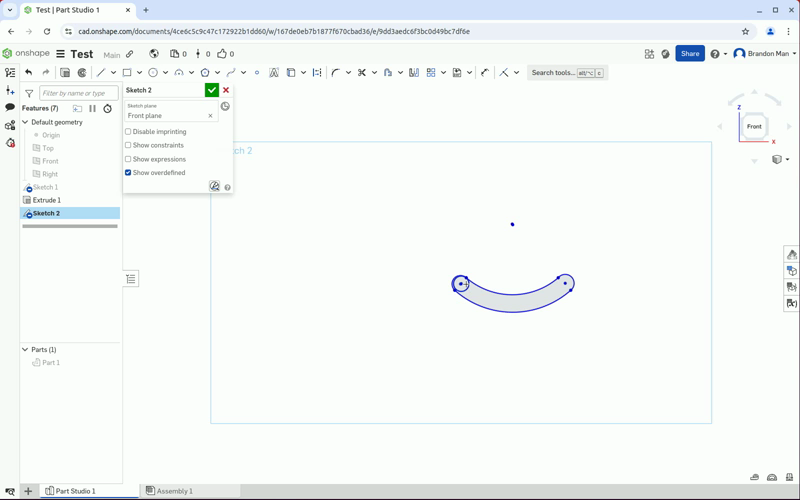
key_down(shift)
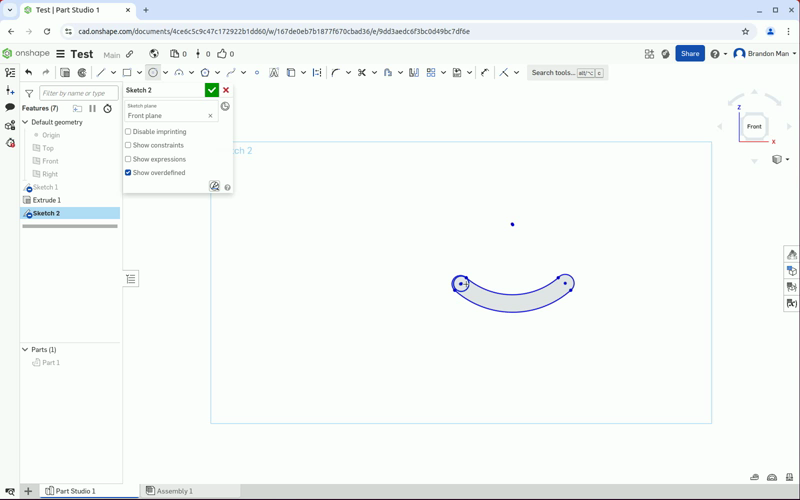
mouse_move(564, 283)
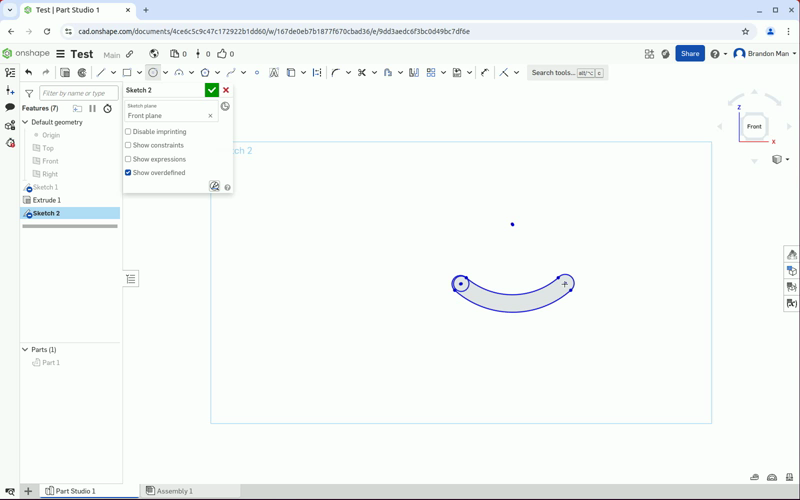
click(564, 283)
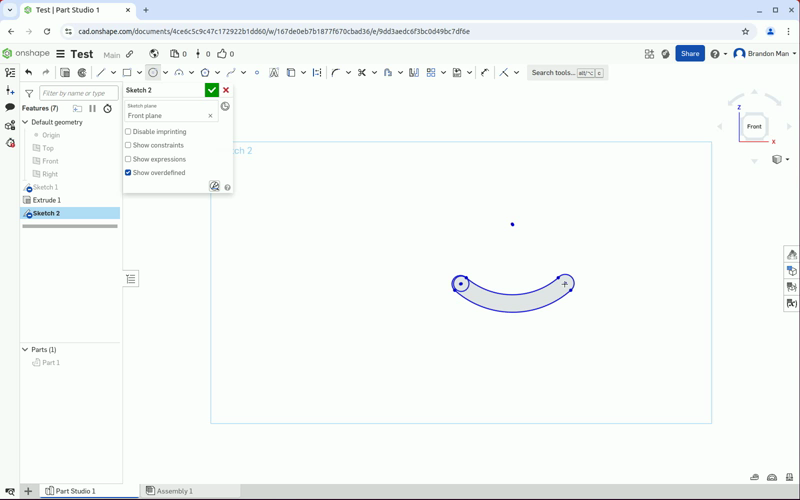
key_up(shift)
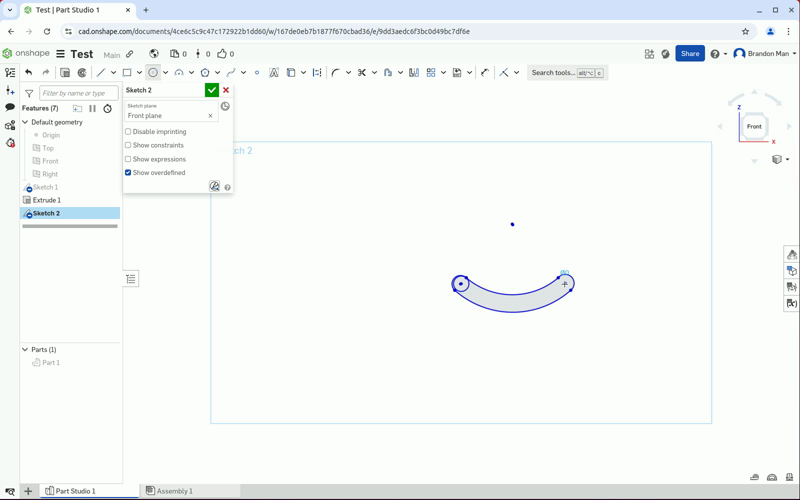
mouse_move(569, 283)
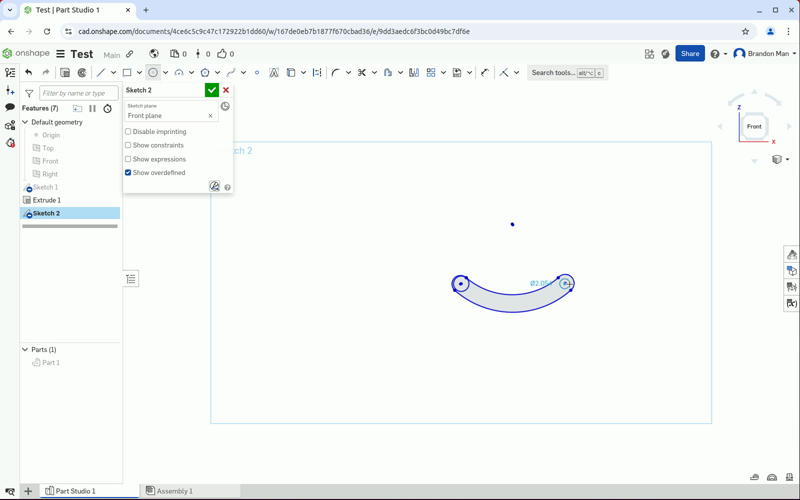
click(569, 283)
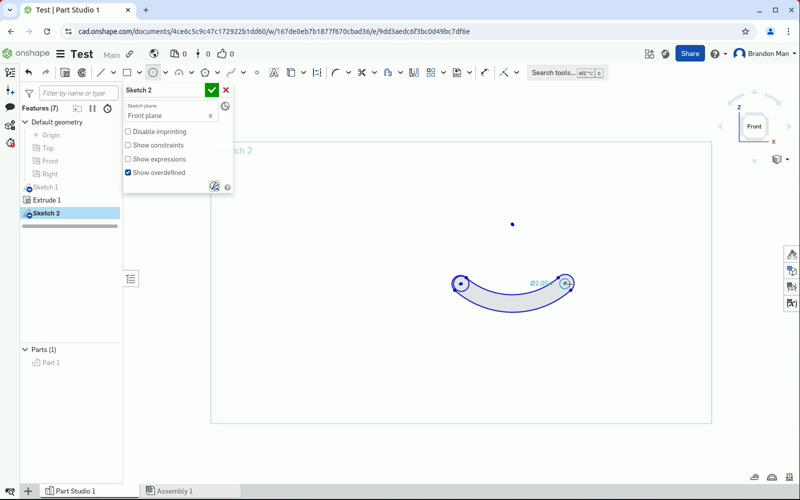
key(esc)
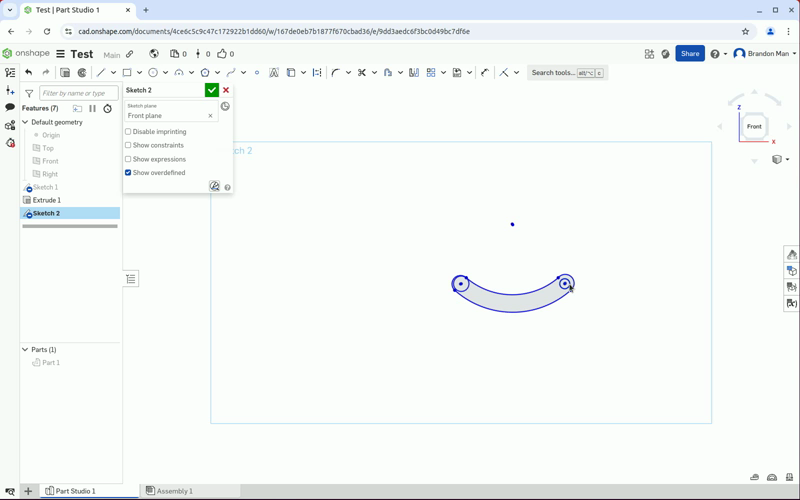
mouse_move(519, 302)
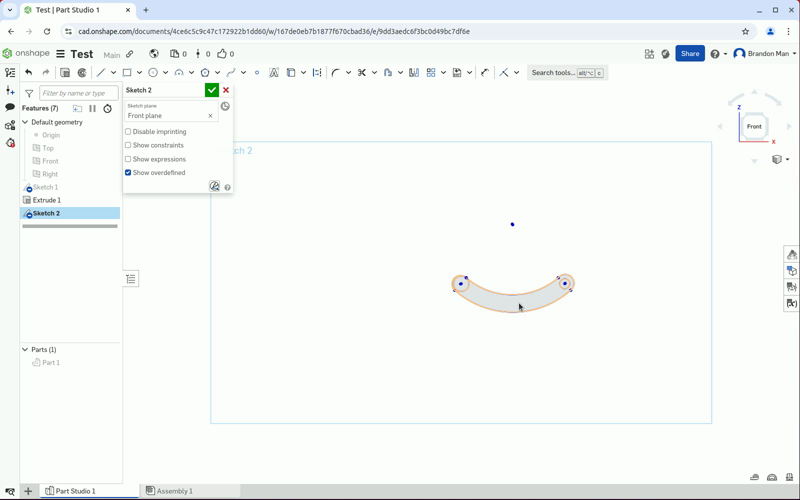
click(519, 302)
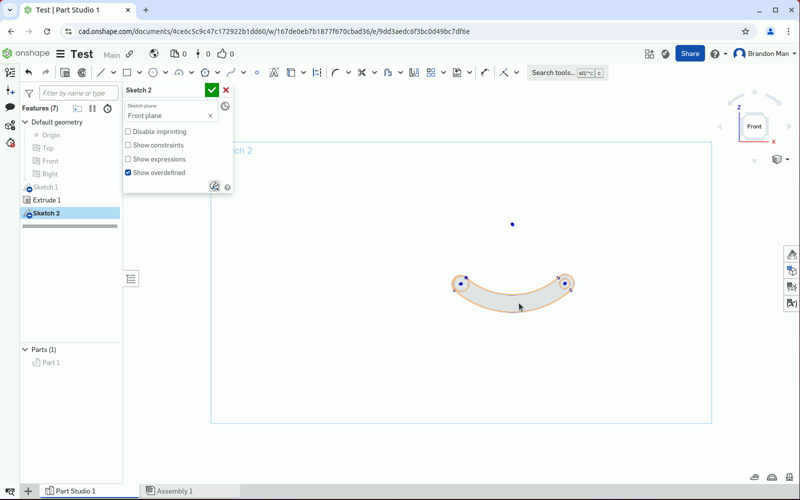
mouse_move(73, 352)
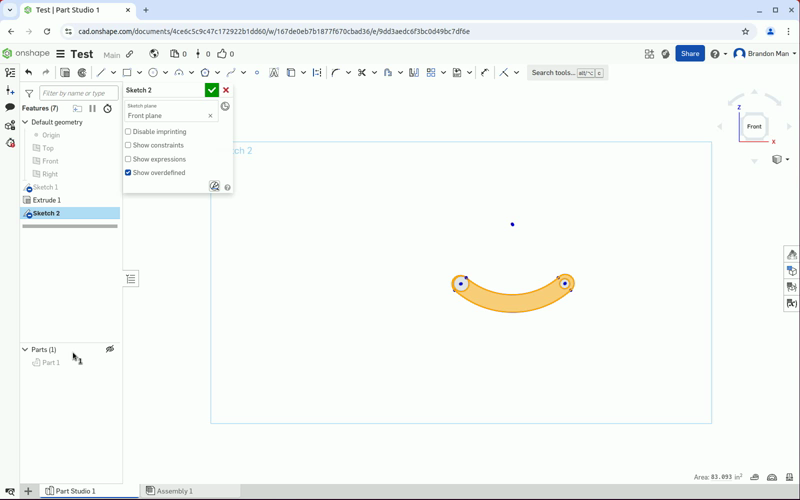
key(shift+y)
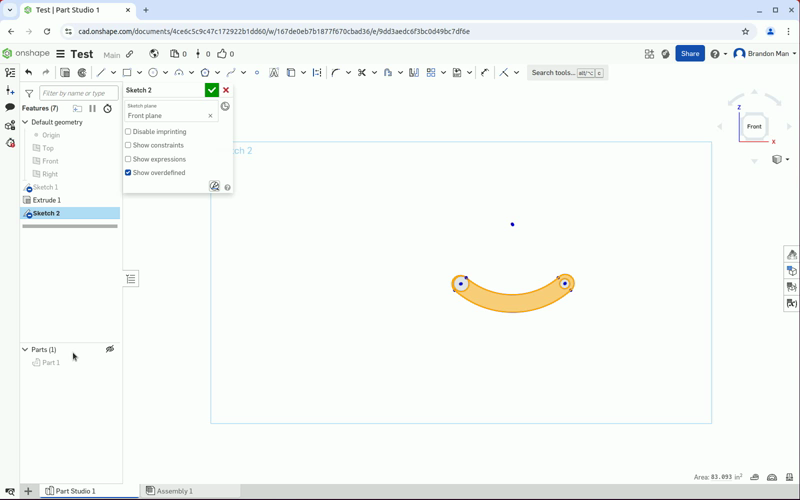
key(shift+e)
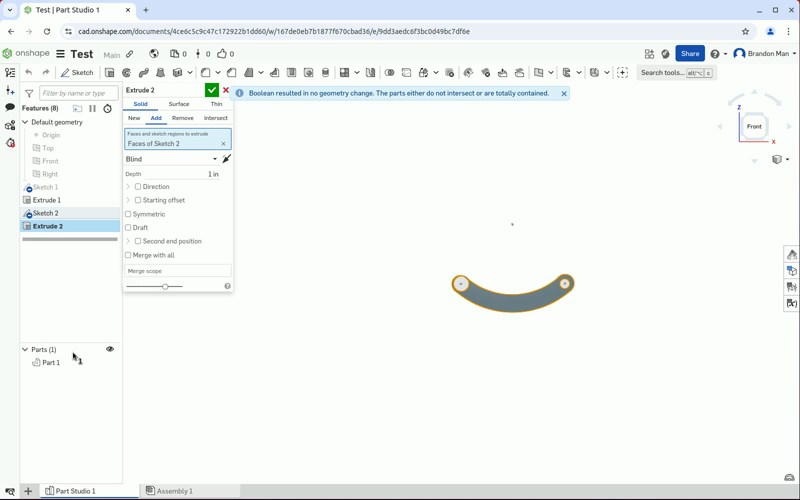
mouse_move(143, 106)
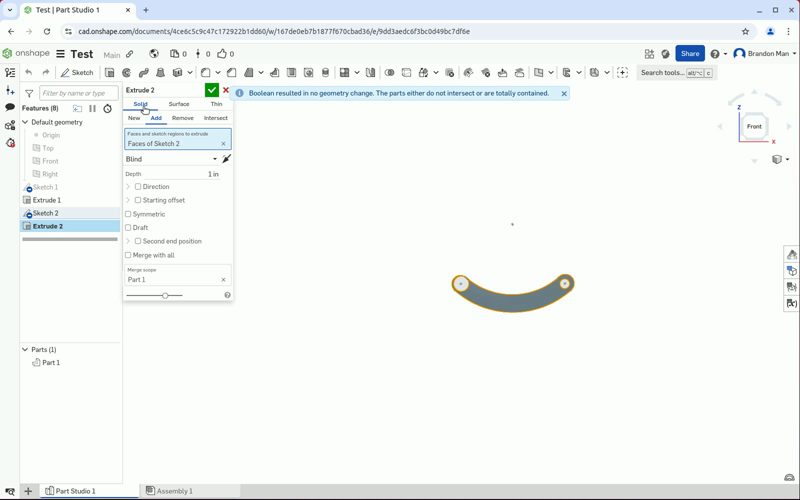
click(143, 106)
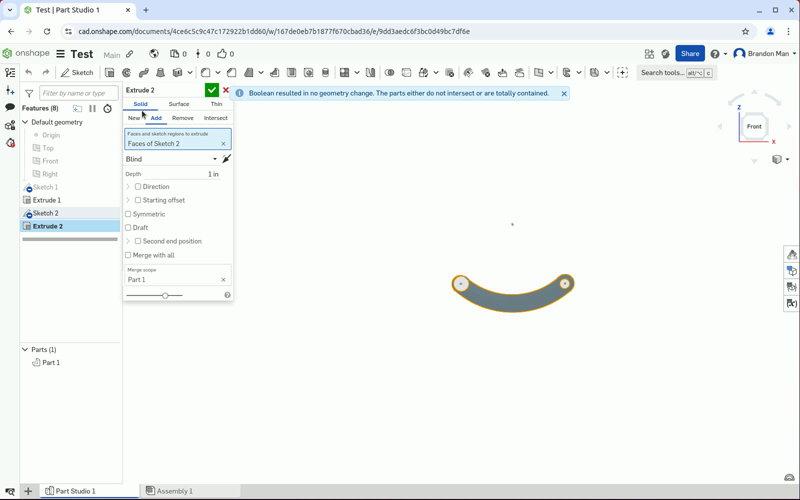
mouse_move(137, 120)
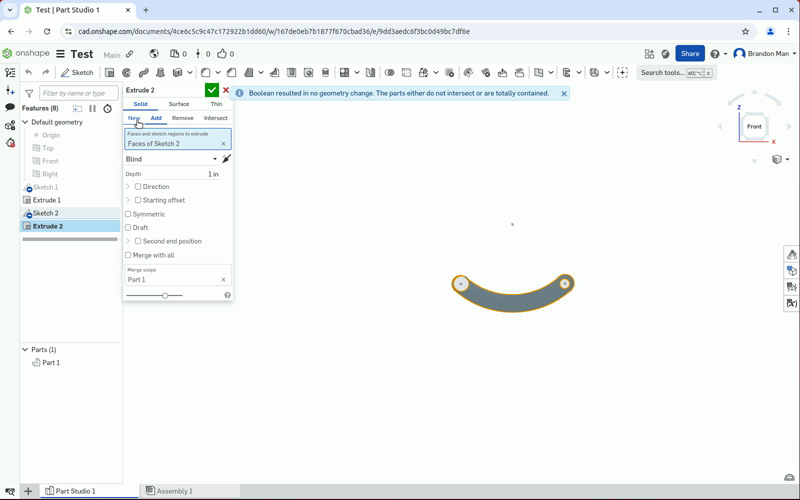
click(137, 120)
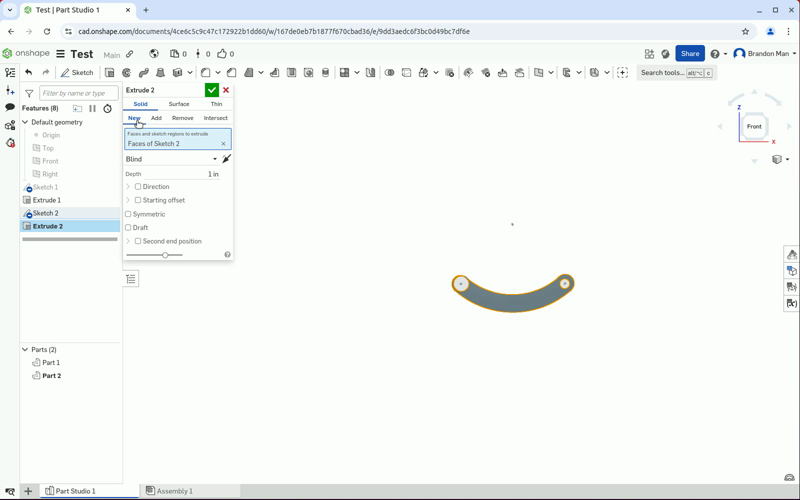
key(tab, 4)
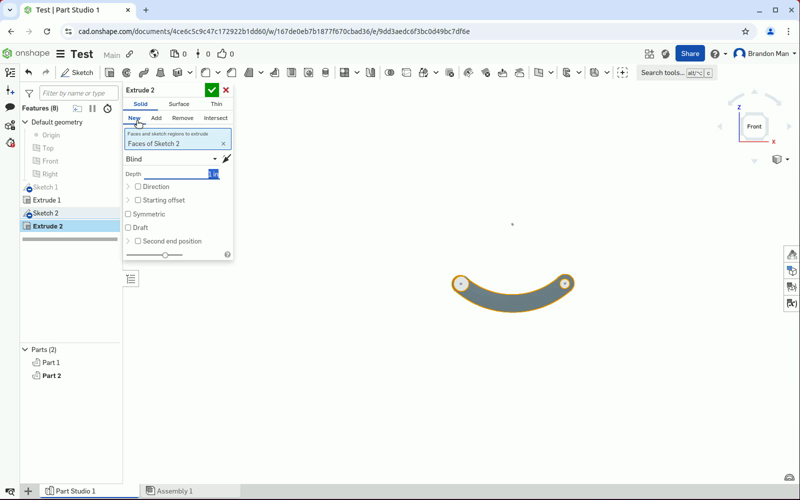
text(2.166)
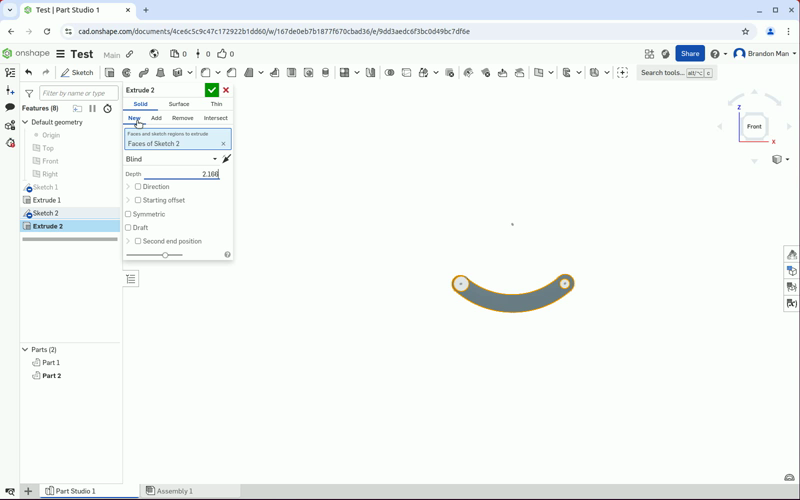
key(enter)
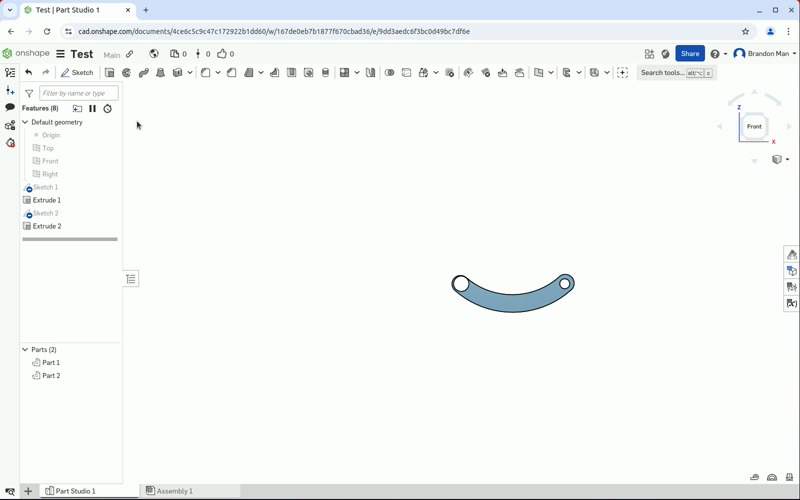
key(shift+h)
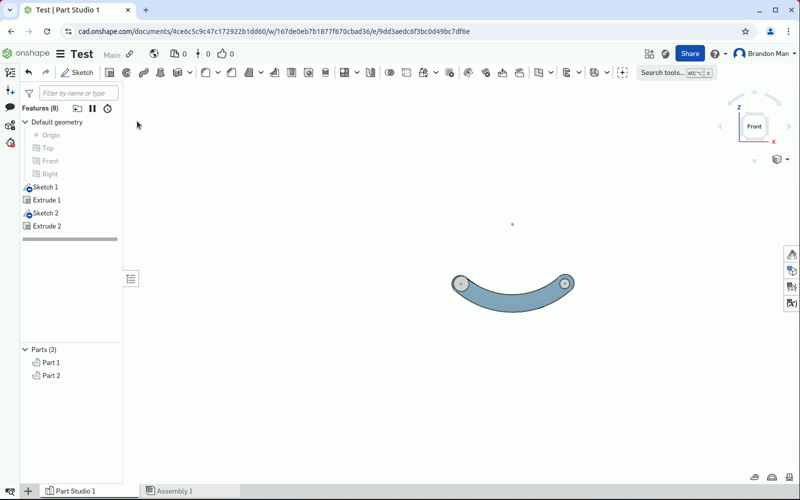
key(shift+h)
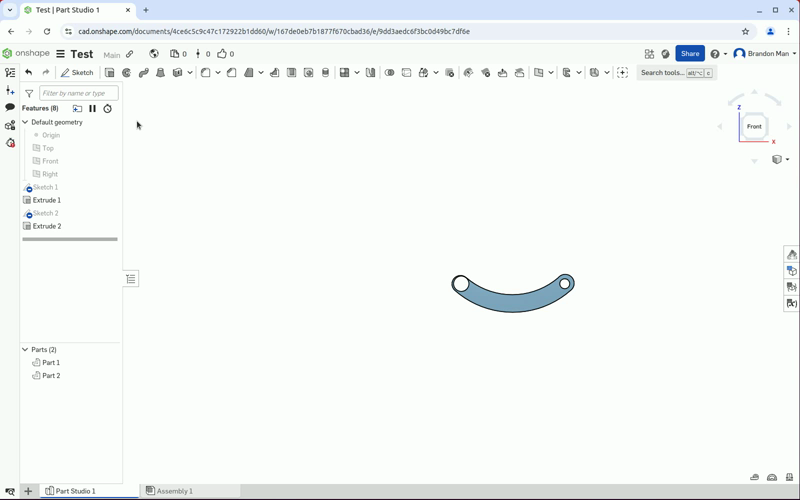
mouse_move(73, 189)
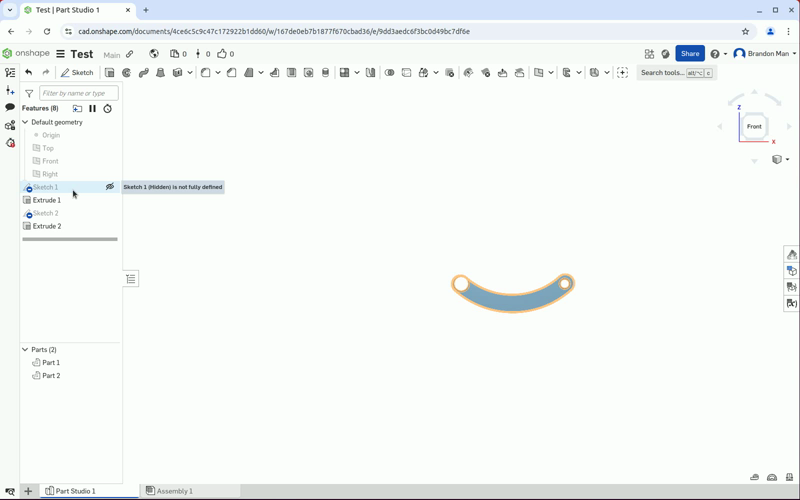
click(73, 189)
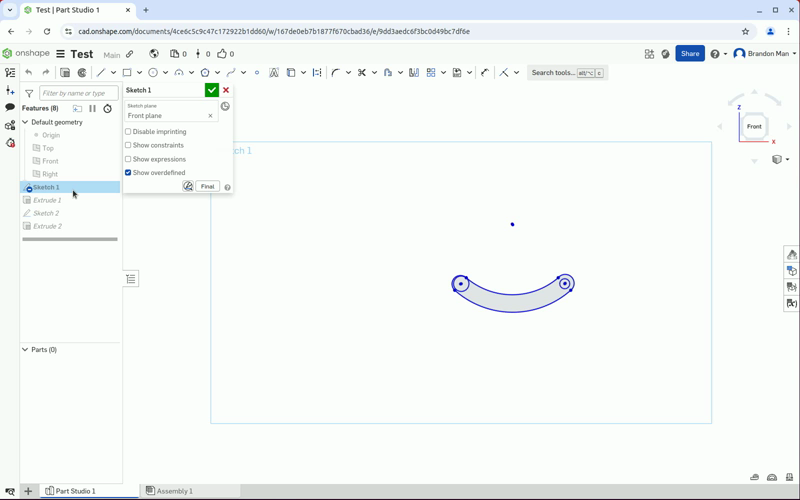
mouse_move(229, 92)
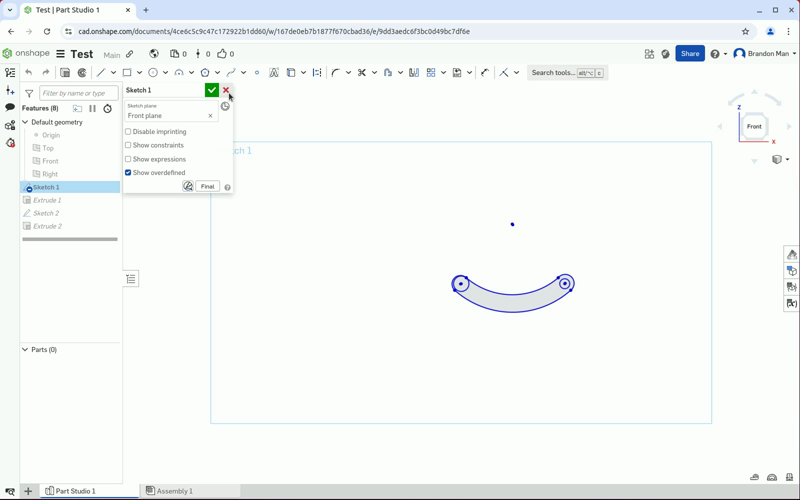
click(229, 92)
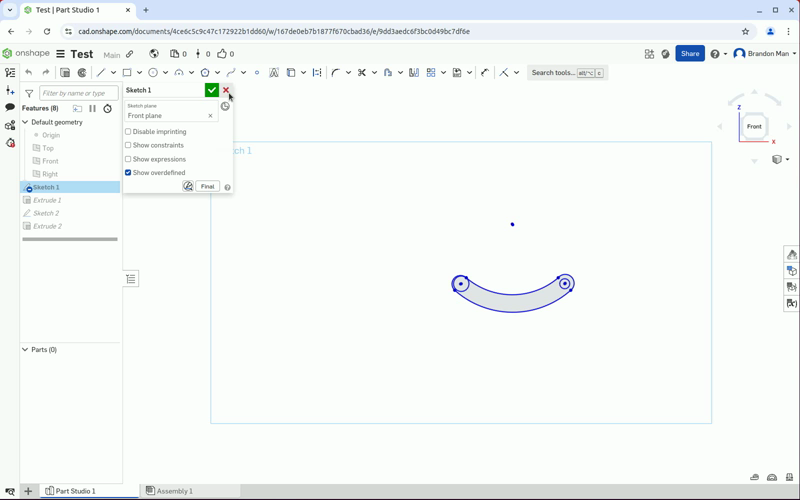
key(shift+s)
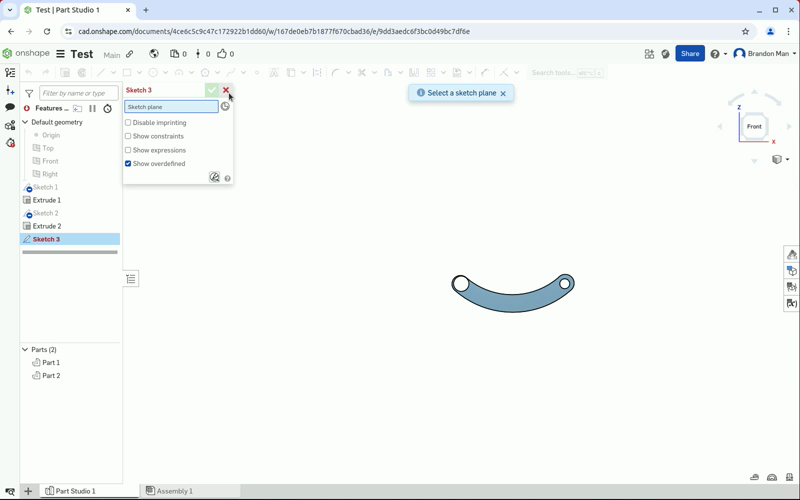
mouse_move(73, 163)
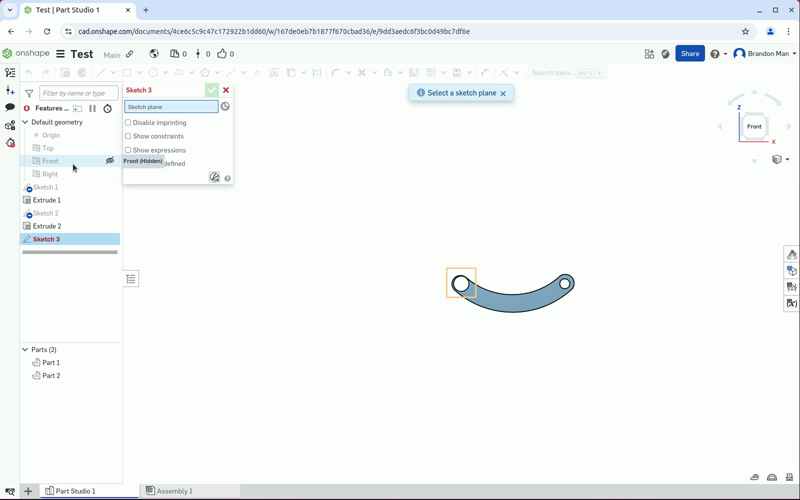
click(73, 163)
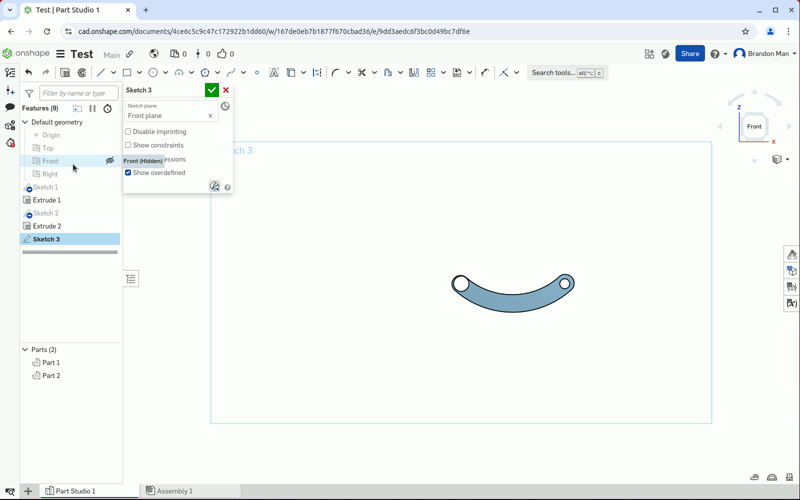
mouse_move(73, 352)
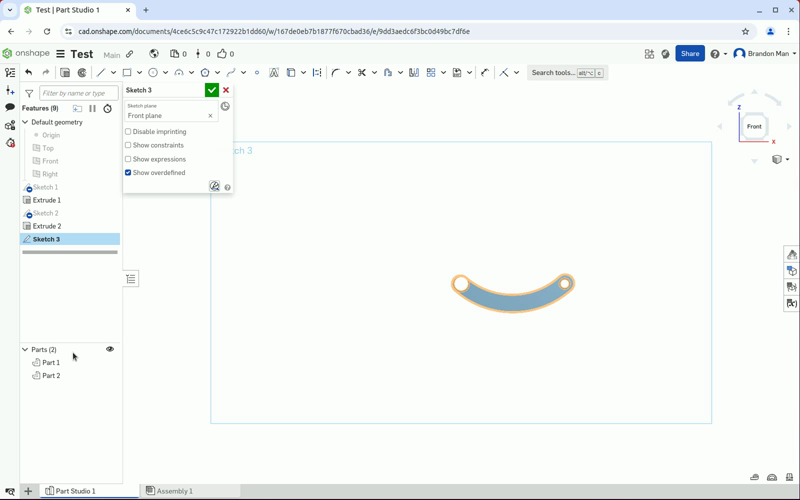
key(y)
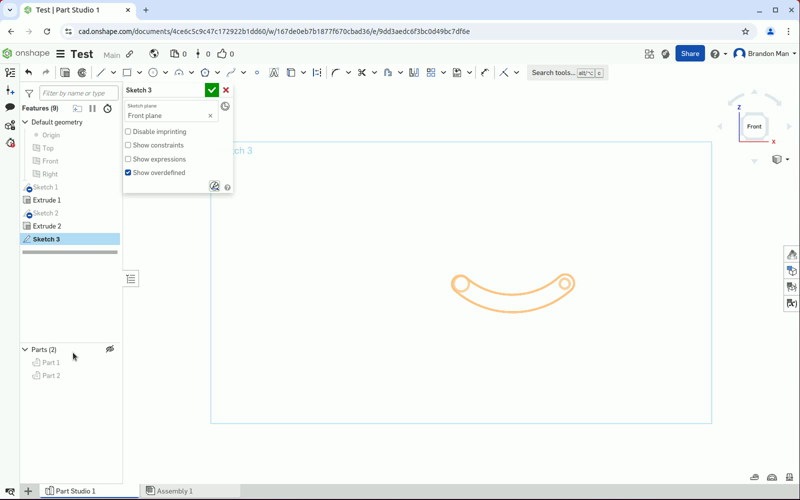
key(a)
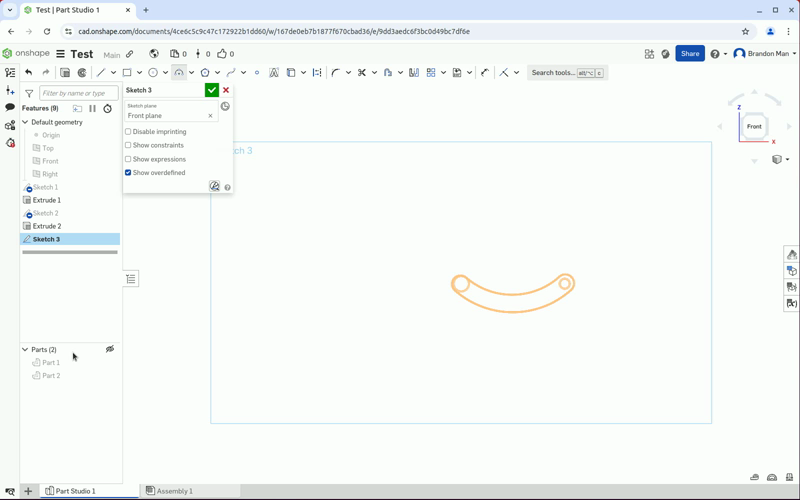
key_down(shift)
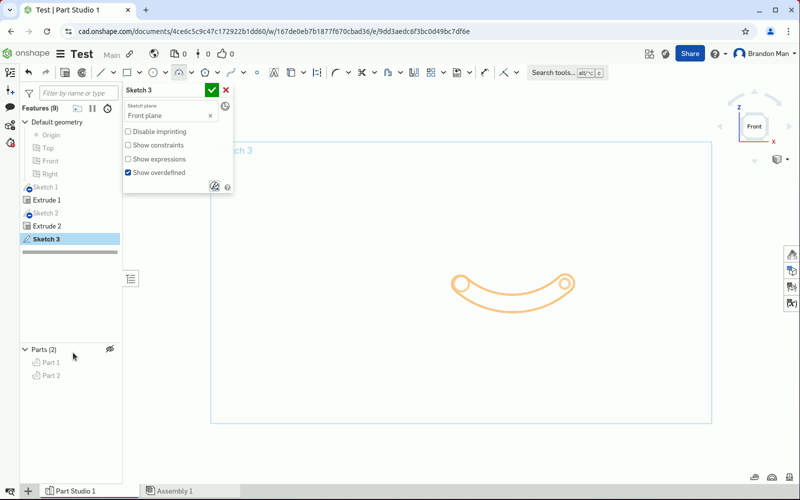
mouse_move(454, 290)
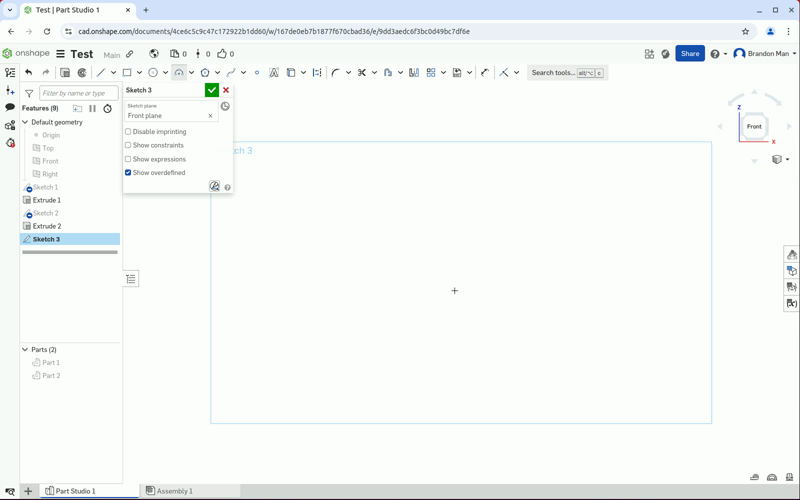
click(454, 290)
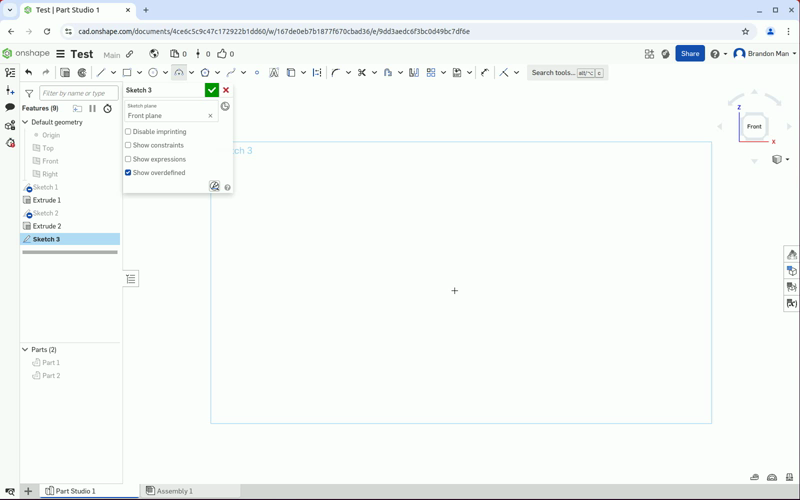
key_up(shift)
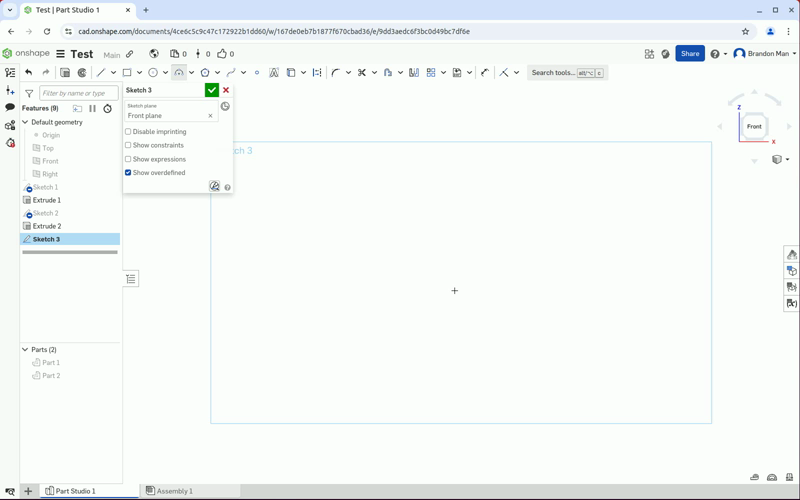
key_down(shift)
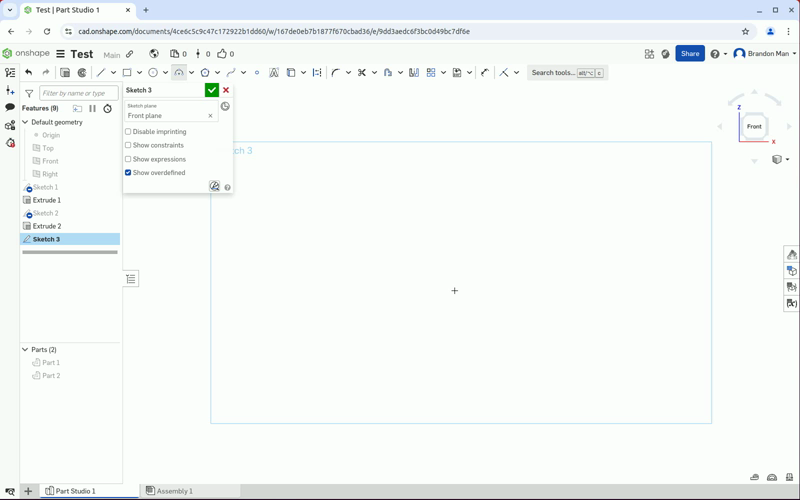
mouse_move(570, 290)
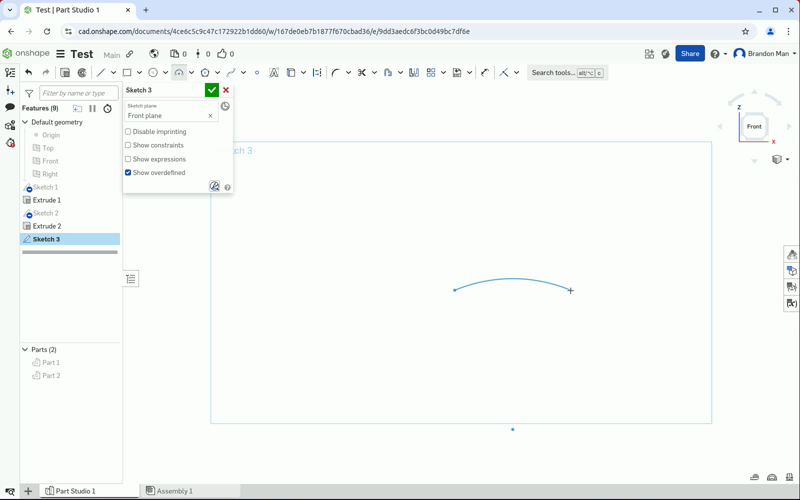
click(570, 290)
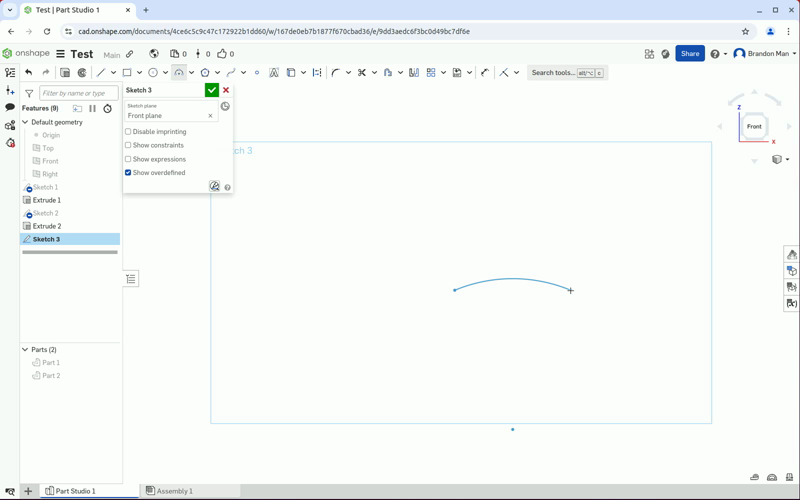
mouse_move(512, 312)
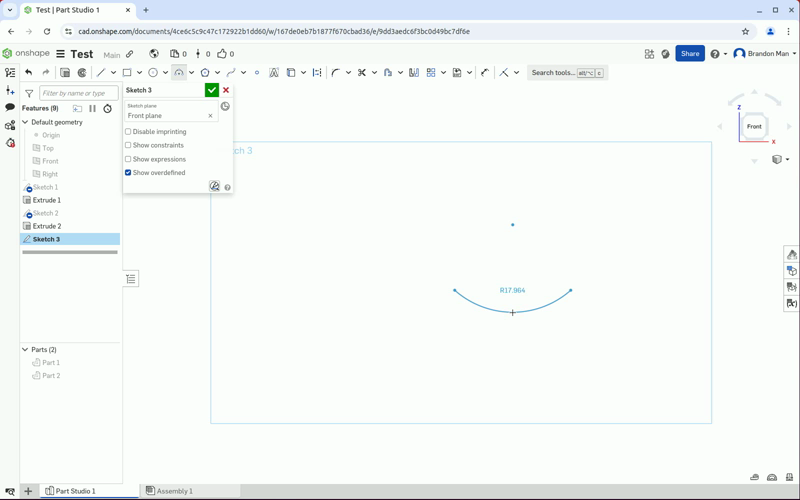
click(512, 312)
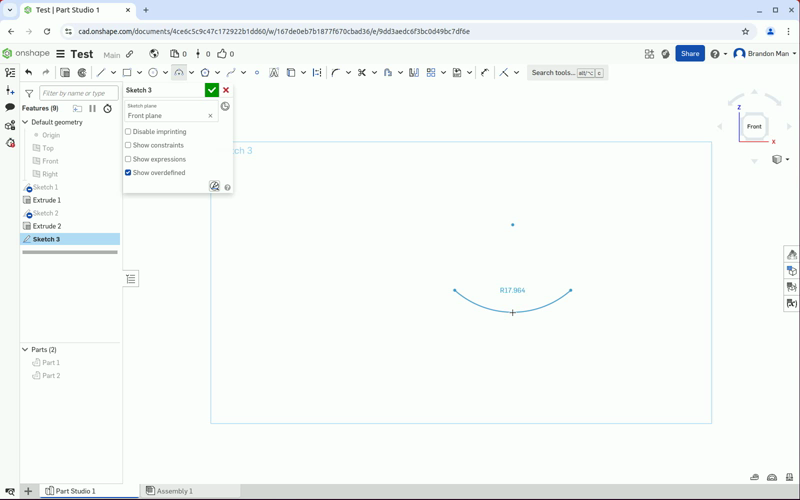
key_up(shift)
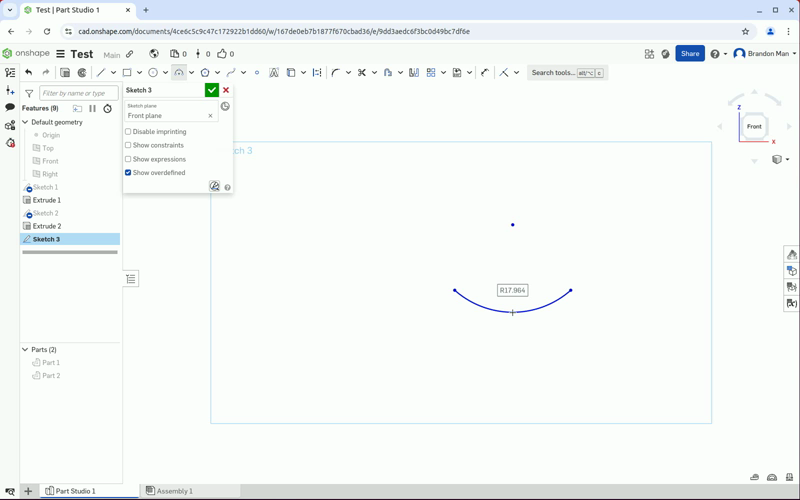
mouse_move(570, 290)
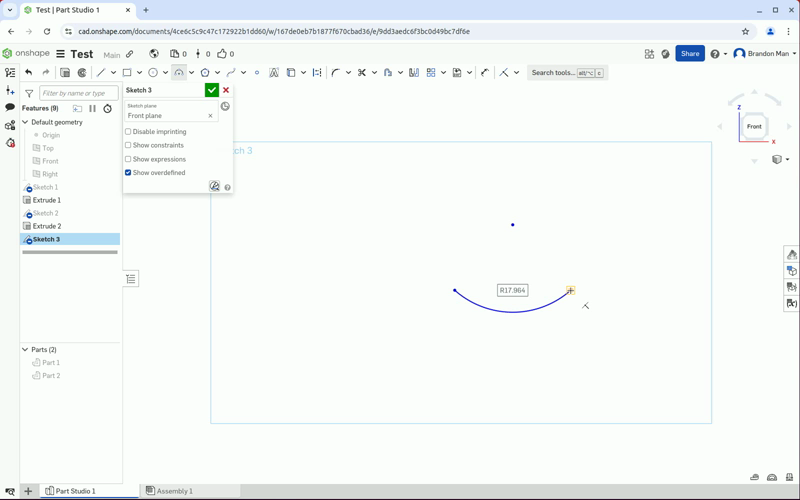
click(570, 290)
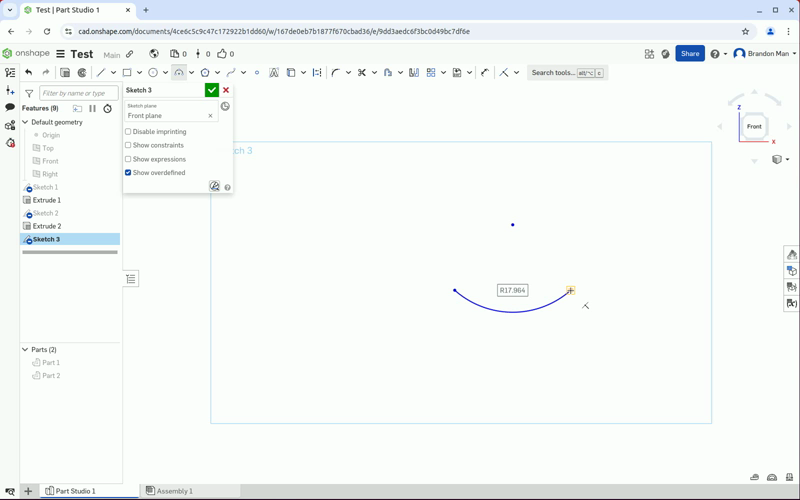
key_down(shift)
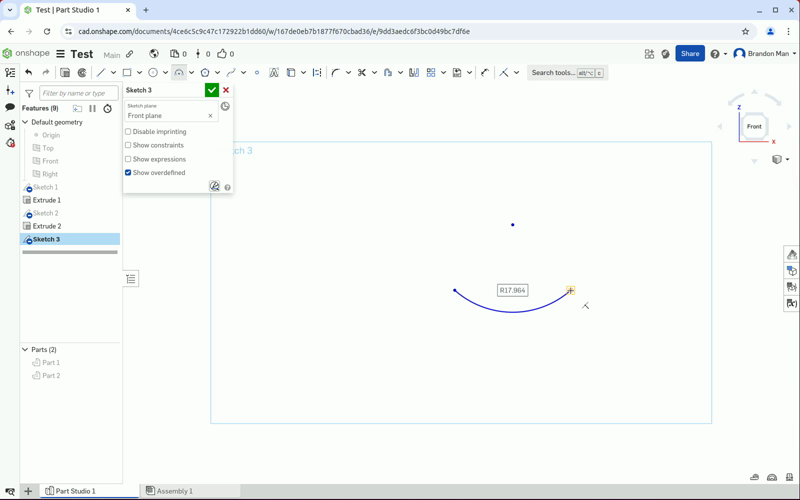
mouse_move(558, 277)
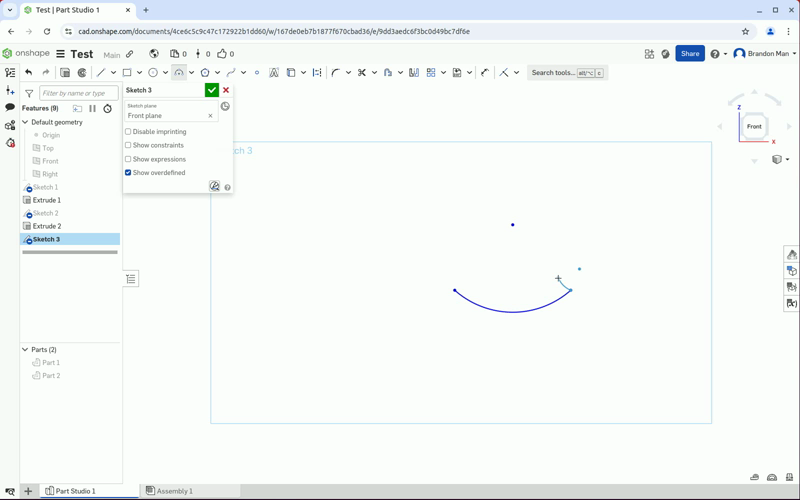
click(558, 277)
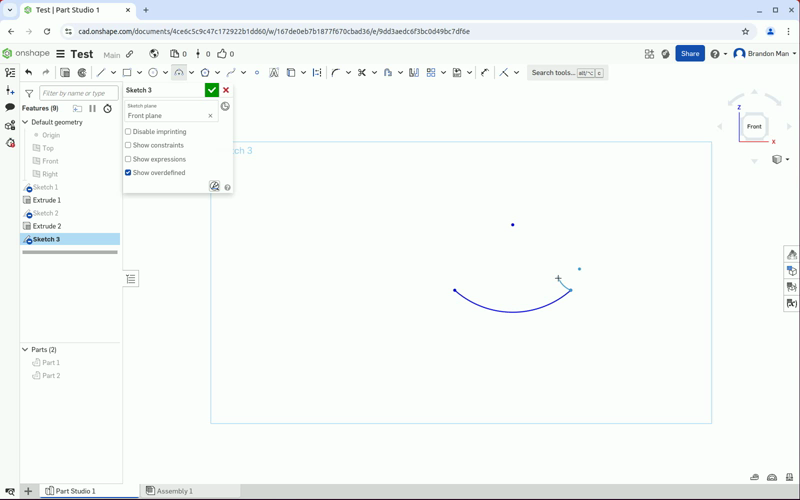
mouse_move(571, 276)
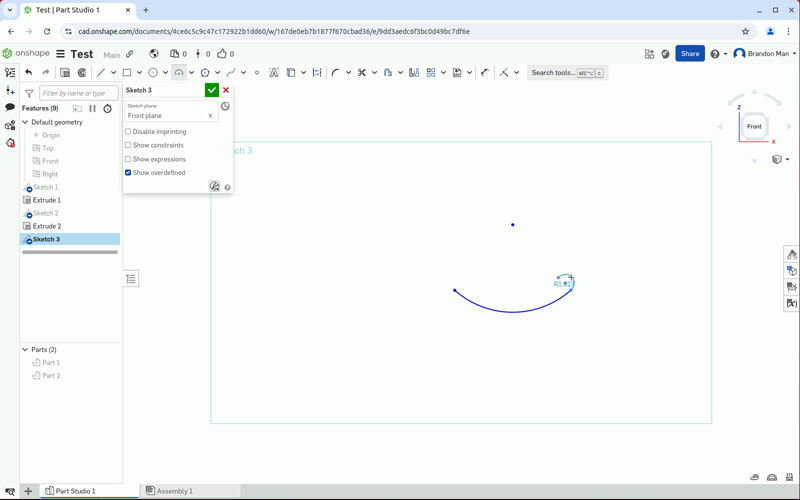
click(571, 276)
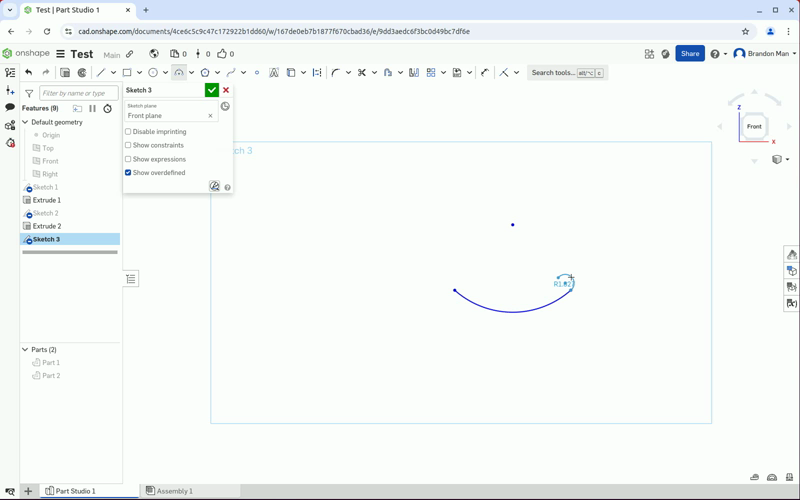
key_up(shift)
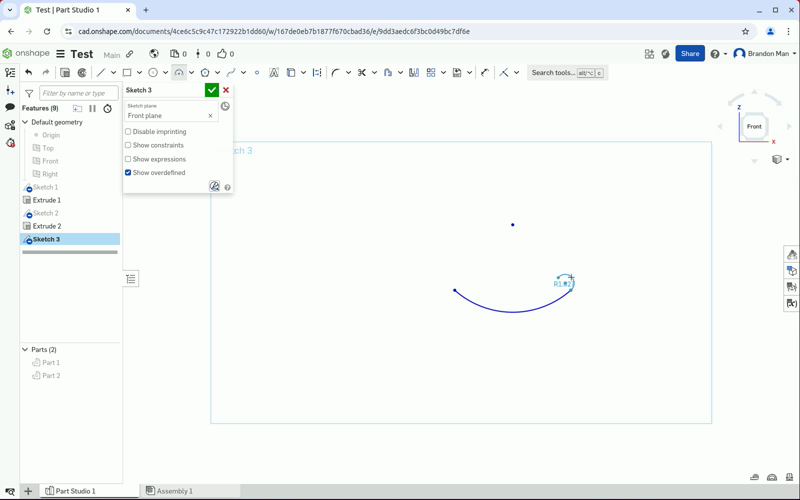
mouse_move(558, 277)
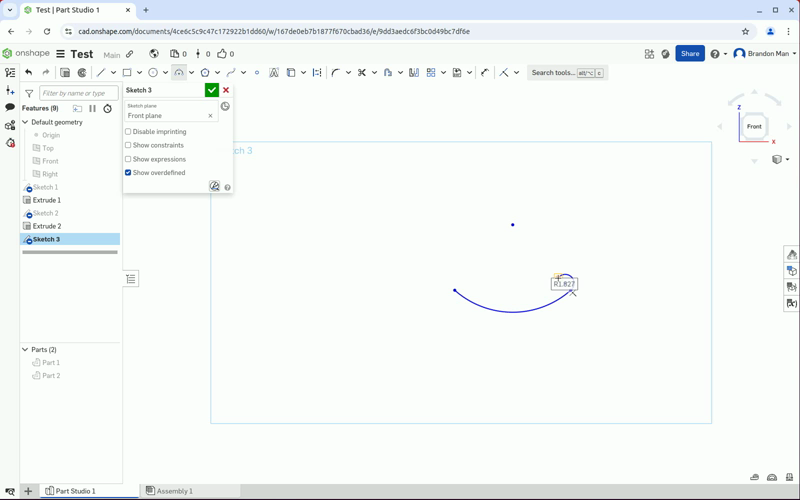
click(558, 277)
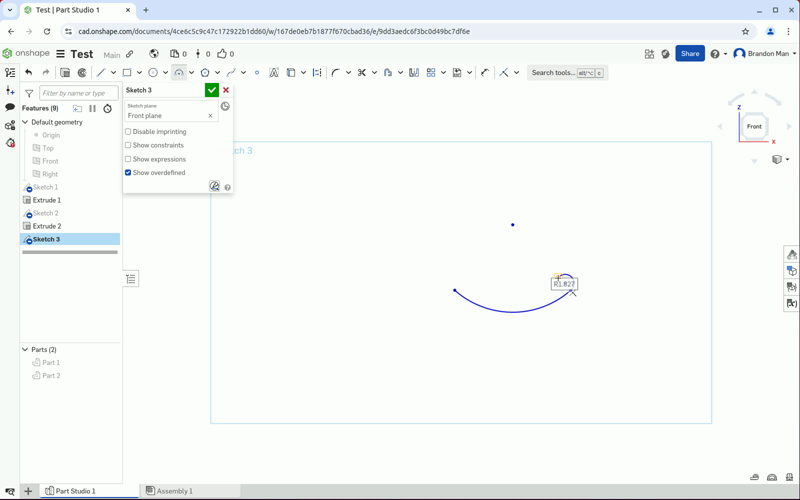
key_down(shift)
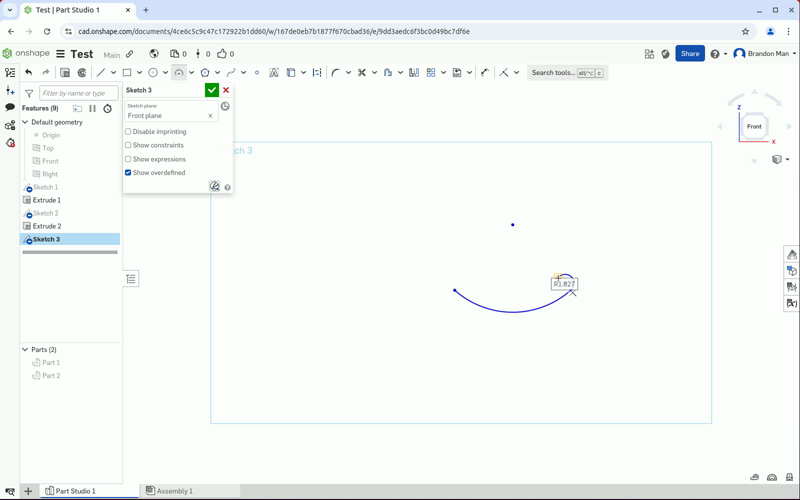
mouse_move(466, 277)
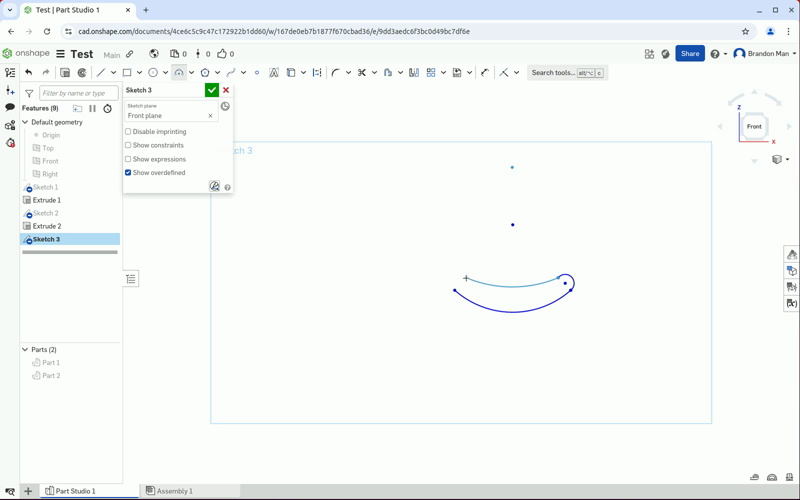
click(466, 277)
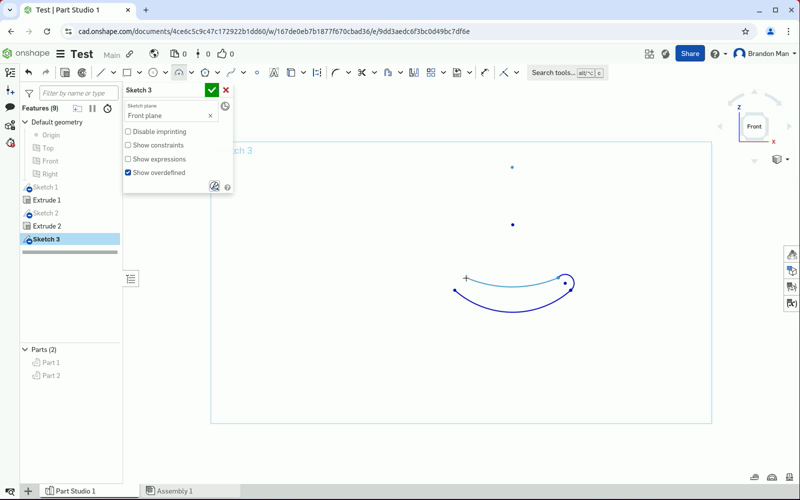
mouse_move(512, 294)
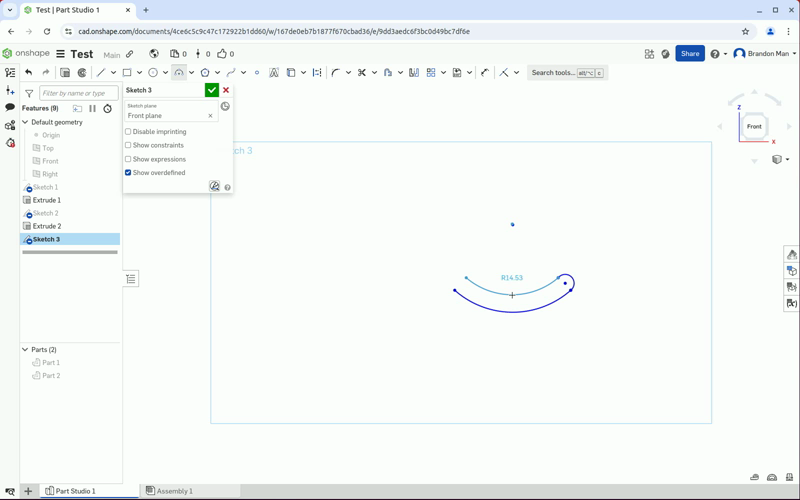
click(512, 294)
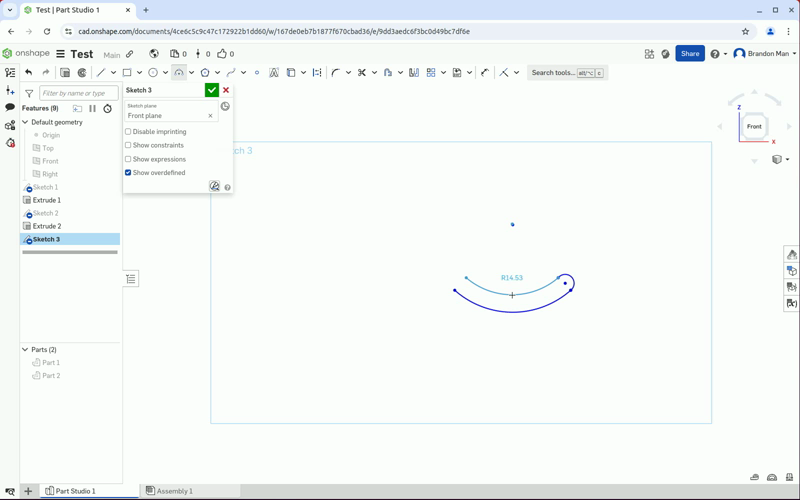
key_up(shift)
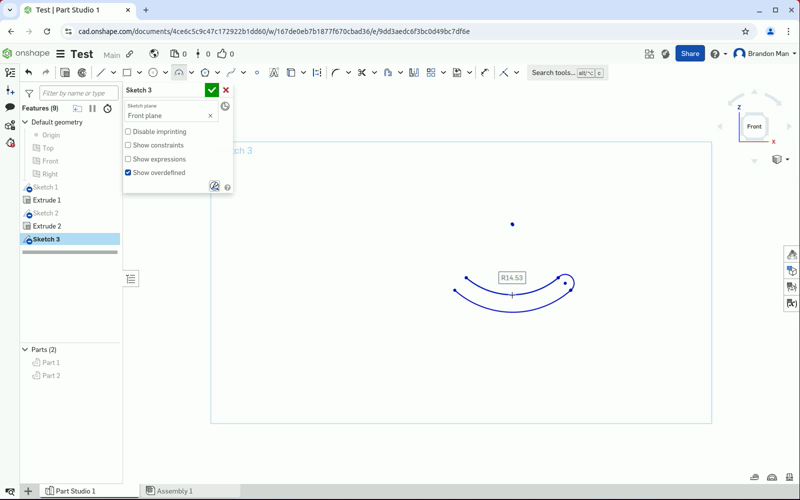
mouse_move(466, 277)
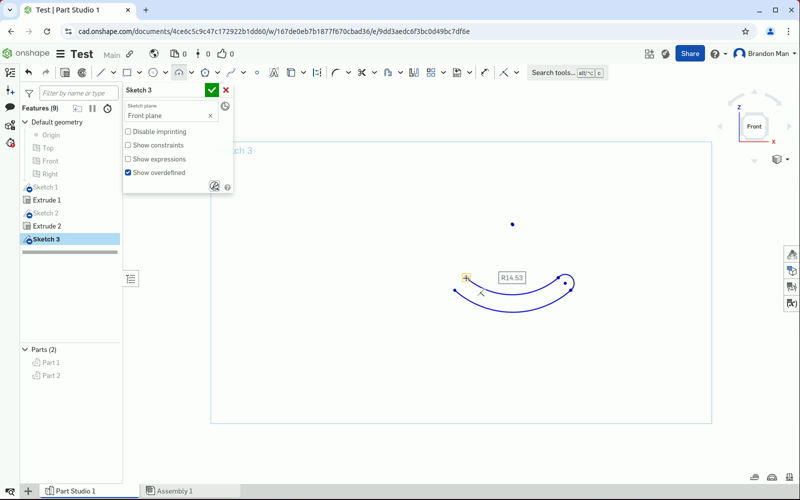
click(466, 277)
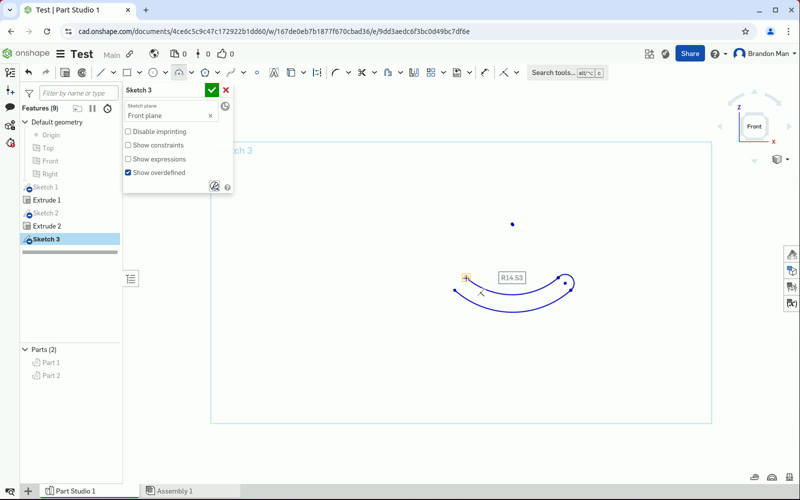
mouse_move(454, 290)
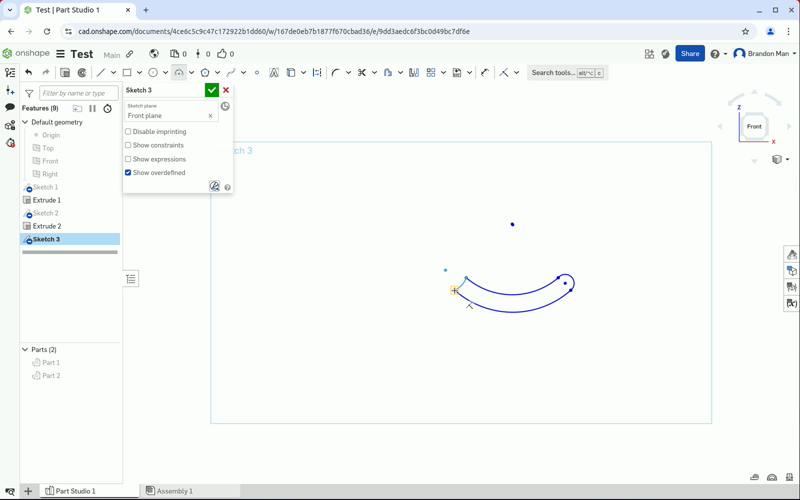
click(454, 290)
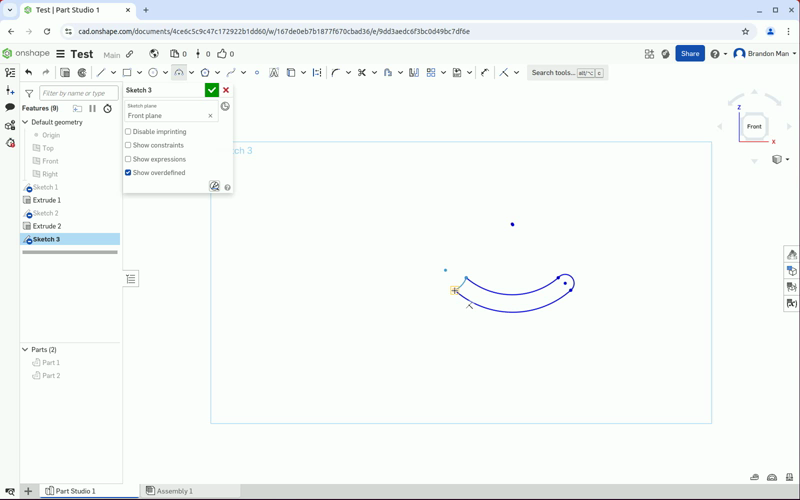
key_down(shift)
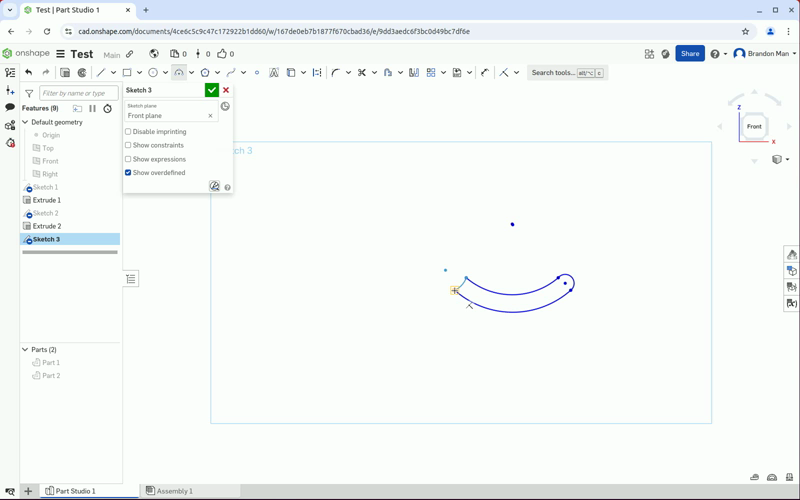
mouse_move(454, 278)
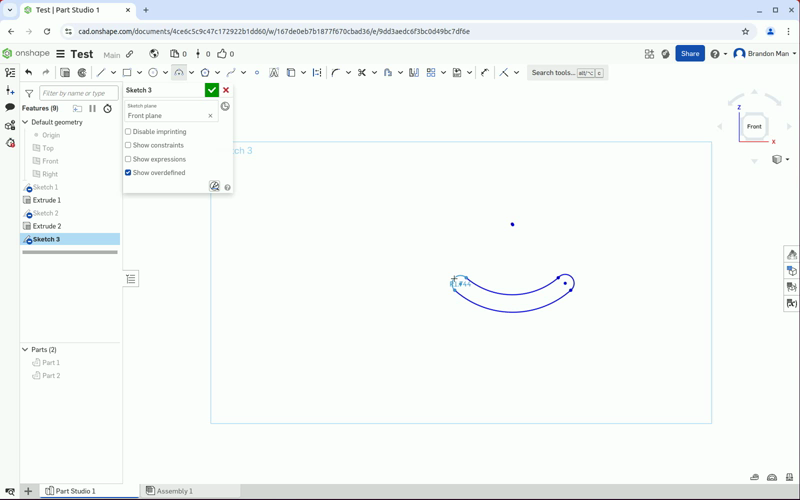
click(454, 278)
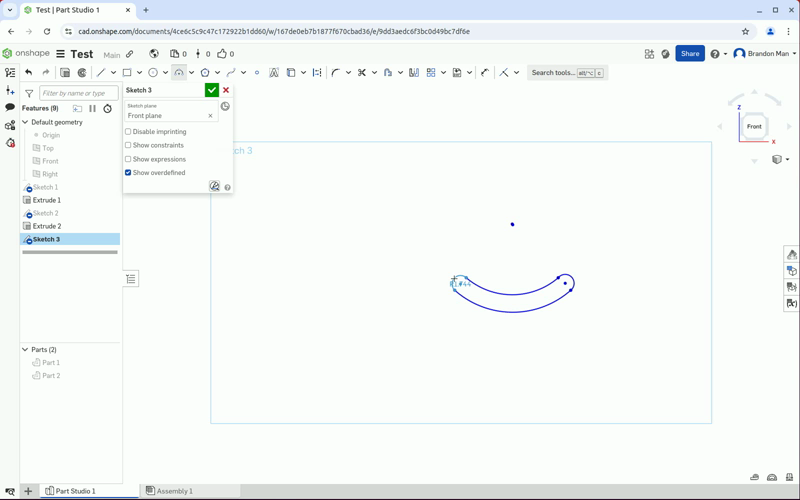
key_up(shift)
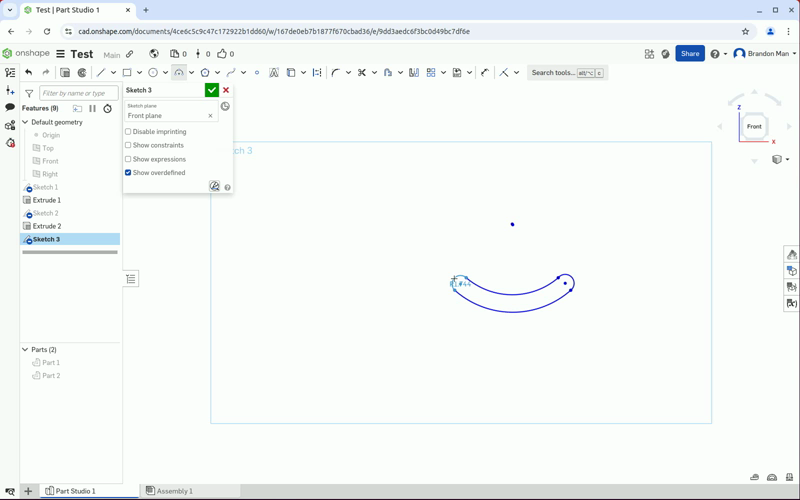
key(esc)
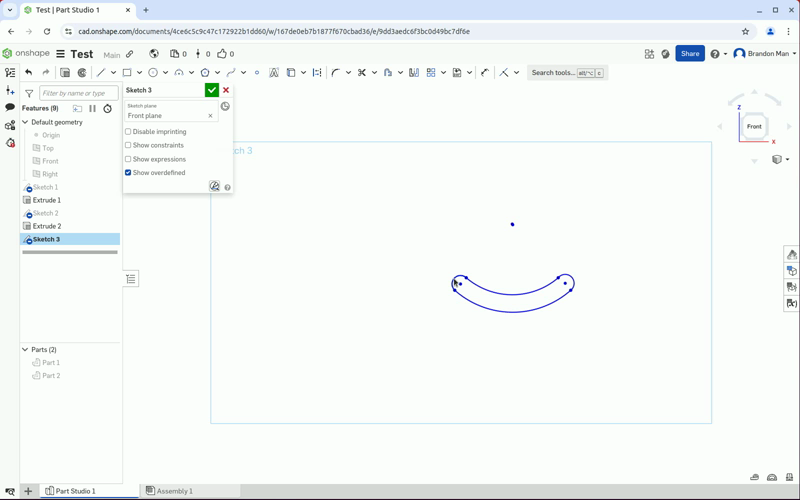
key(c)
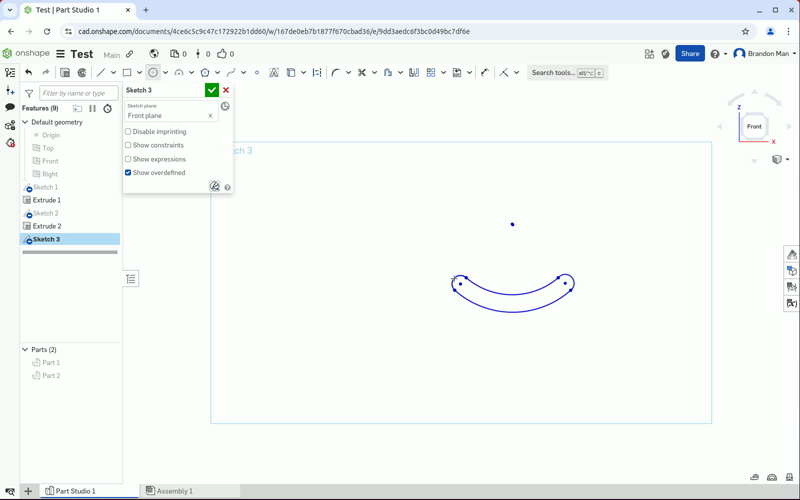
key_down(shift)
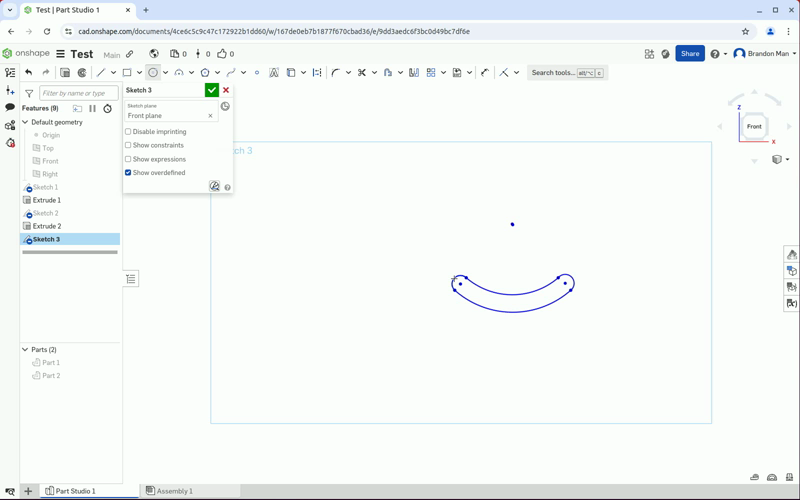
mouse_move(461, 283)
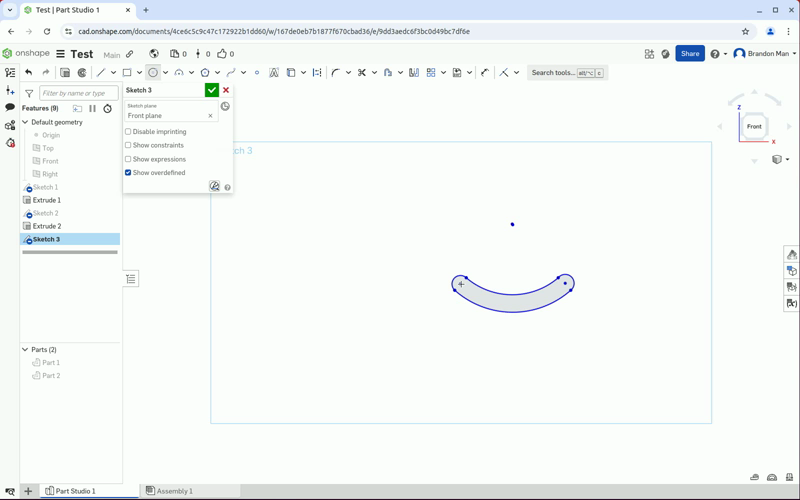
scroll(6)
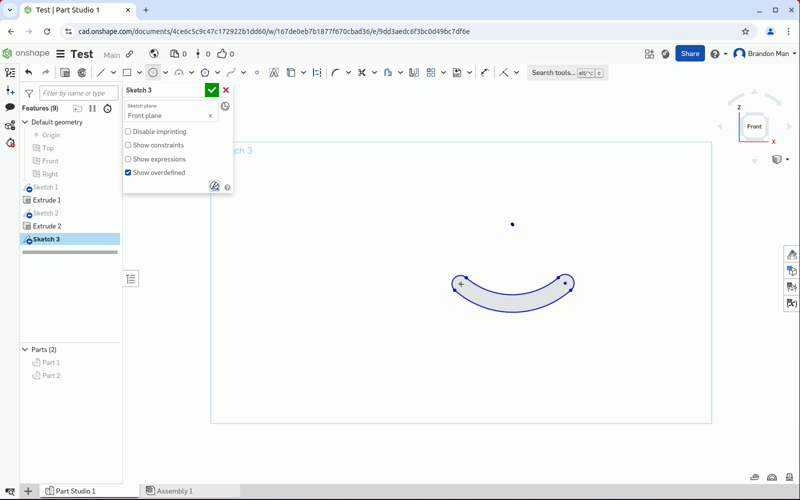
scroll(6)
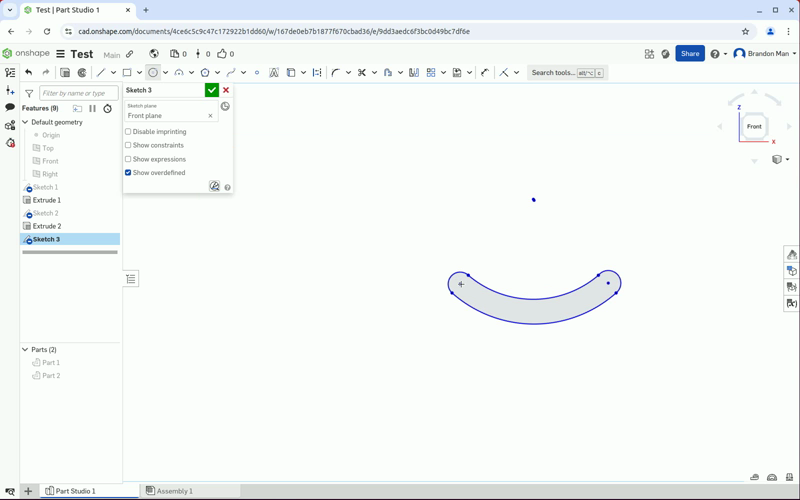
scroll(6)
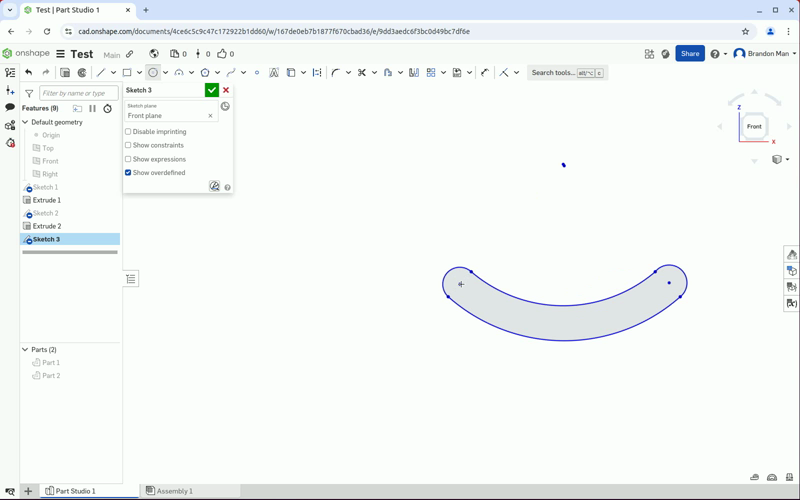
scroll(6)
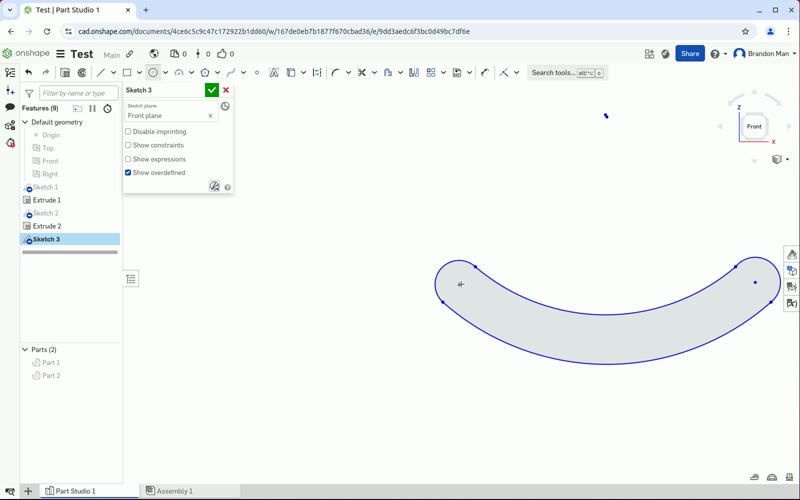
scroll(6)
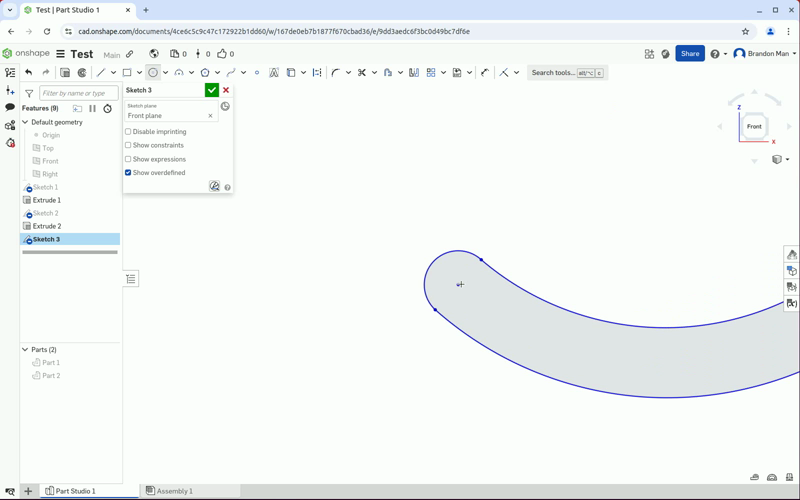
scroll(6)
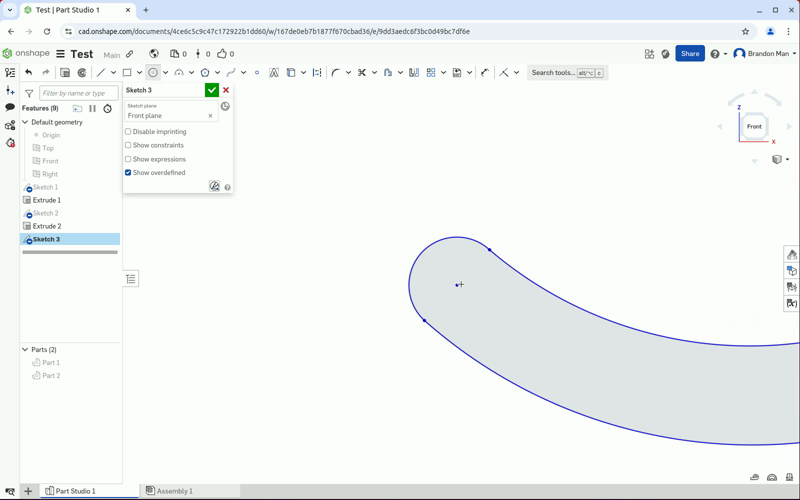
scroll(6)
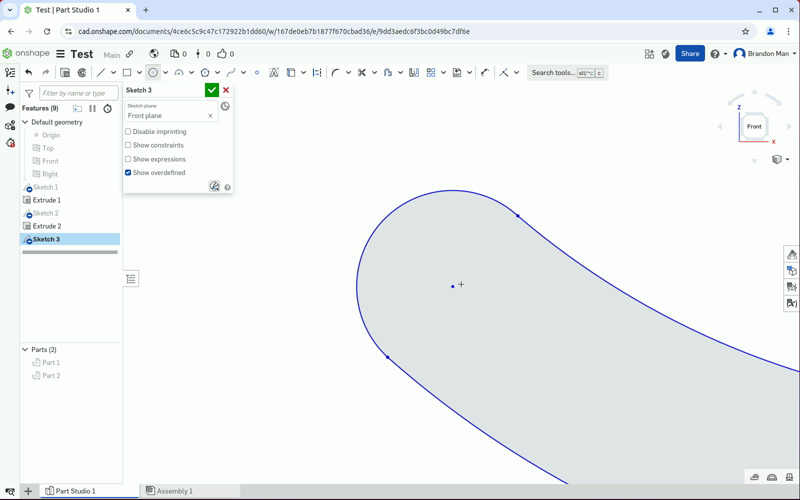
click(461, 283)
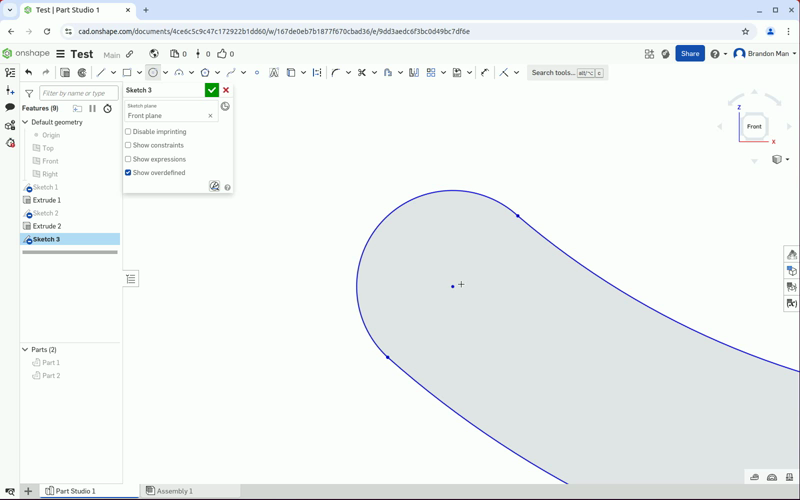
scroll(-6)
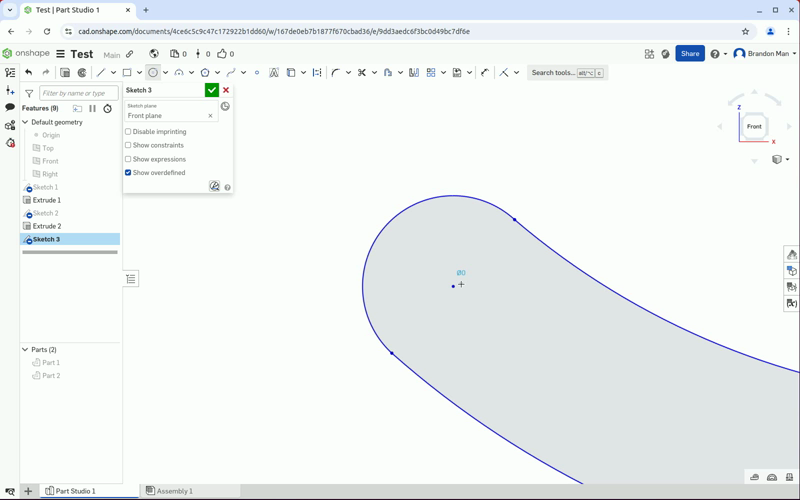
scroll(-6)
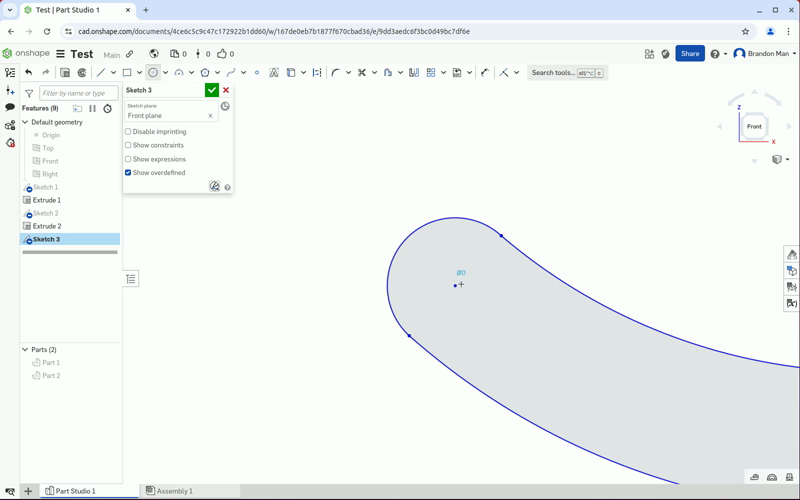
scroll(-6)
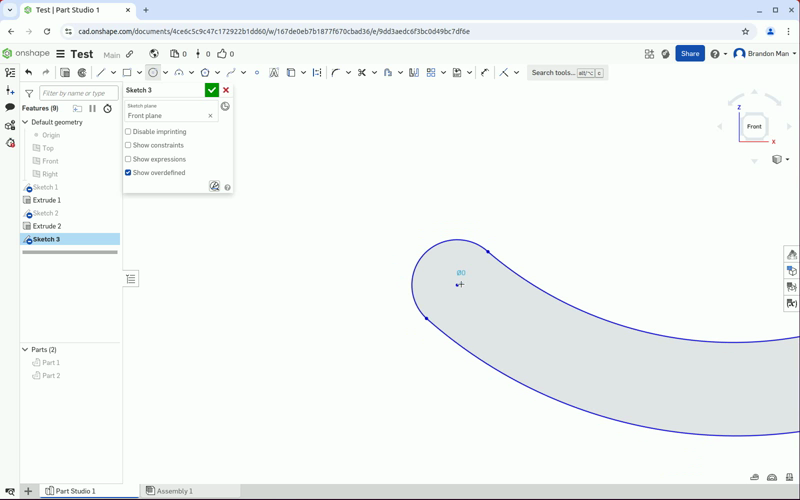
scroll(-6)
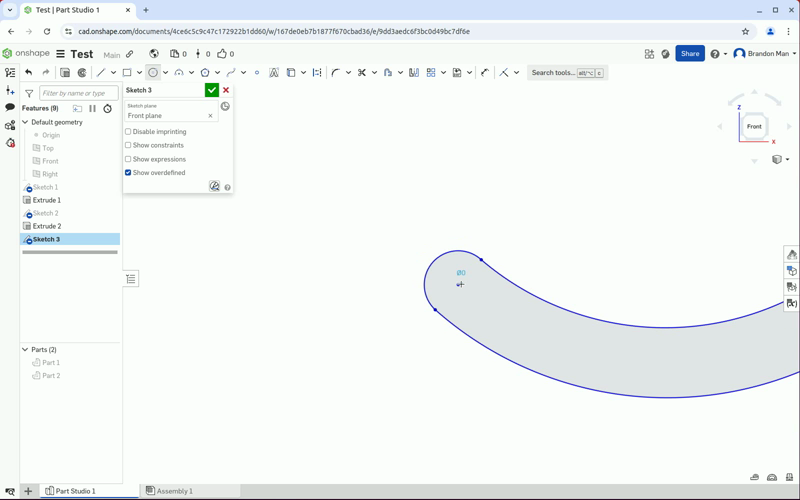
scroll(-6)
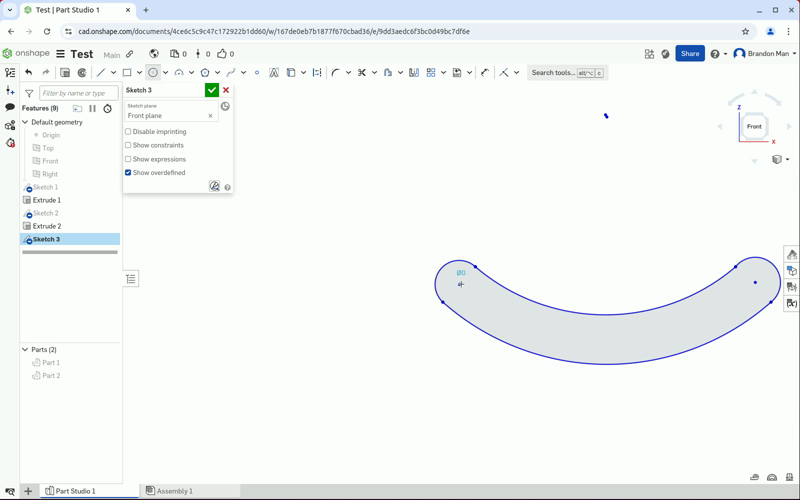
scroll(-6)
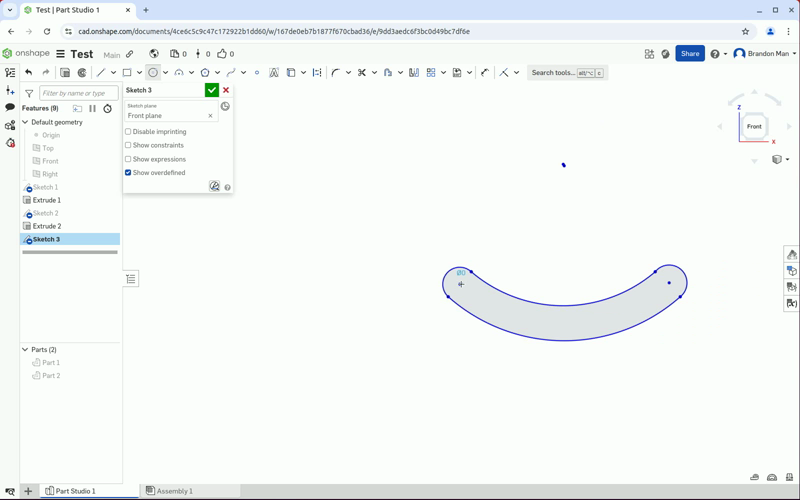
scroll(-6)
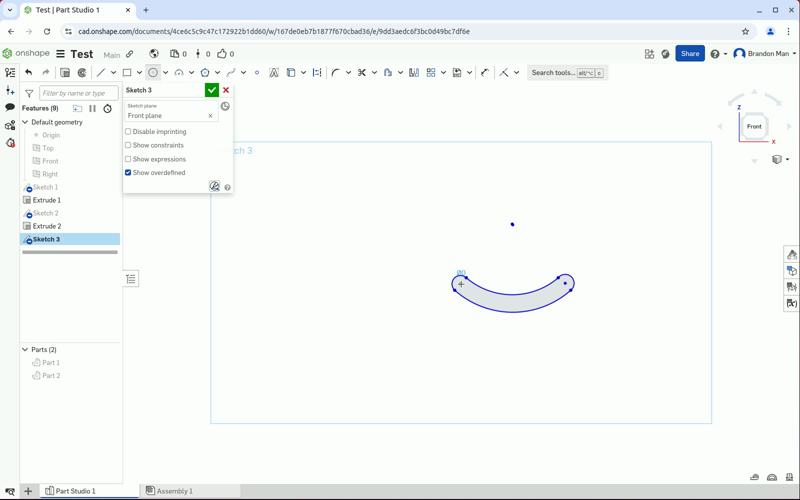
key_up(shift)
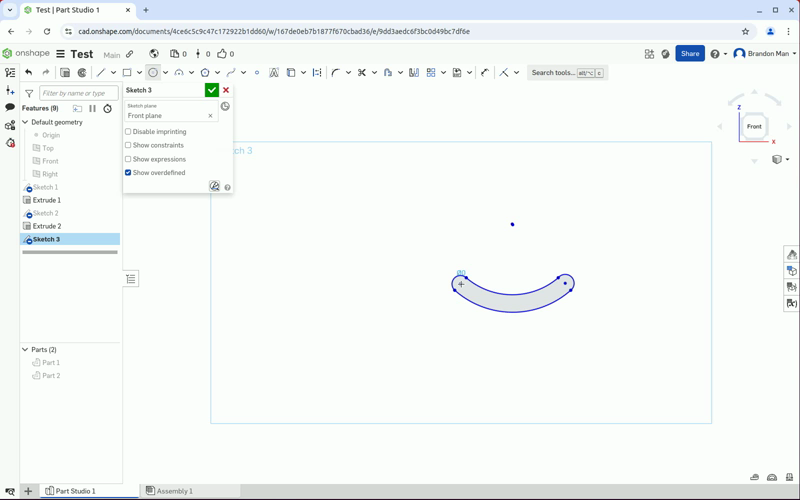
mouse_move(466, 283)
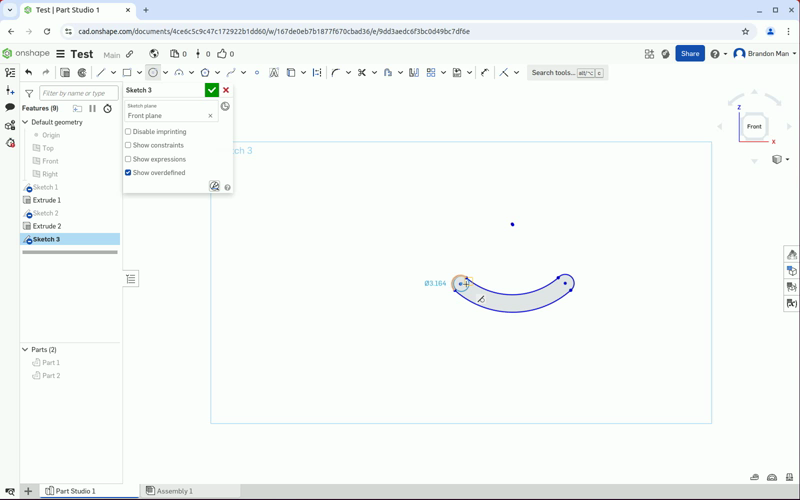
click(466, 283)
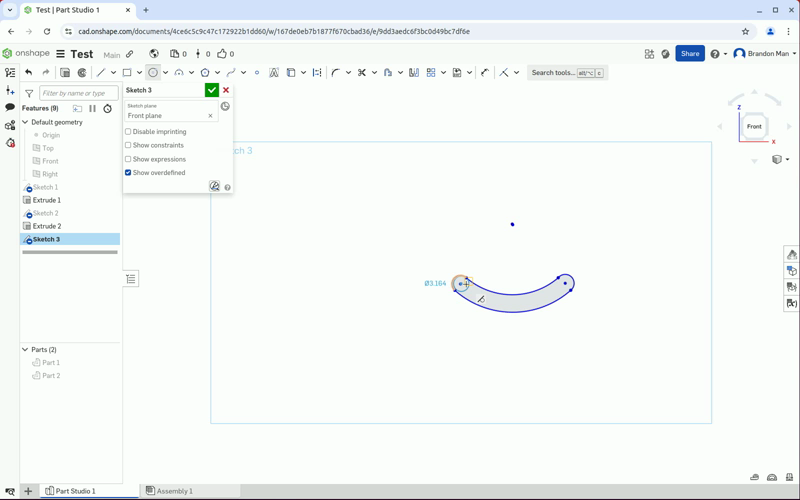
key(esc)
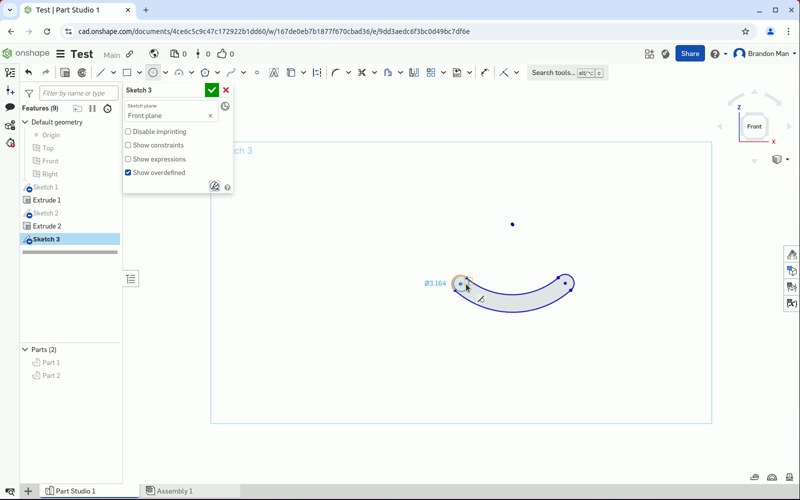
key(c)
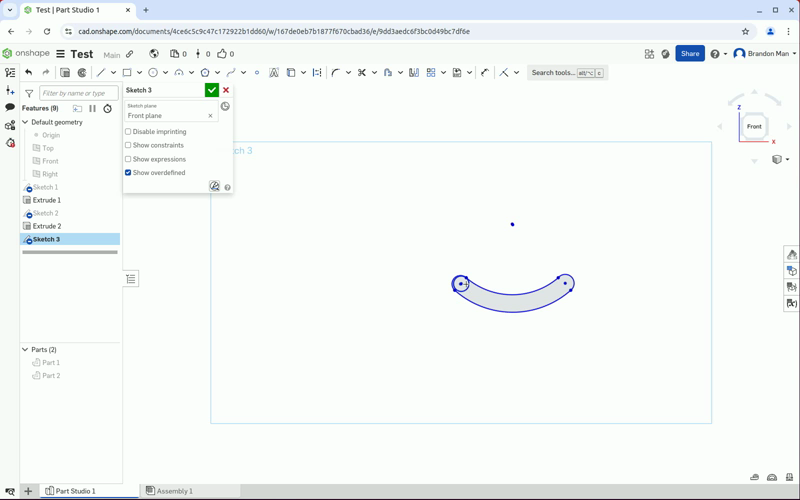
key_down(shift)
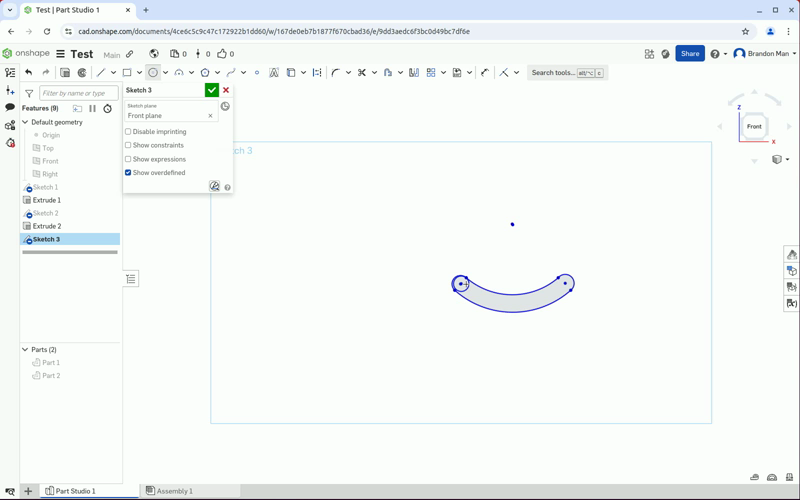
mouse_move(564, 283)
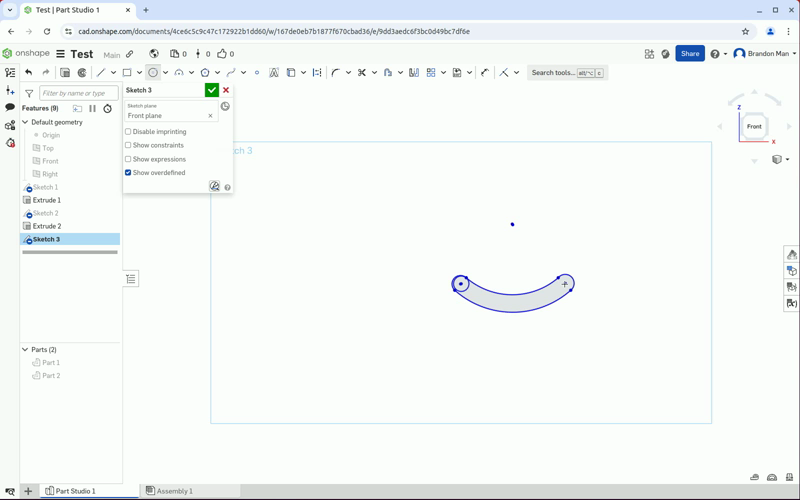
click(564, 283)
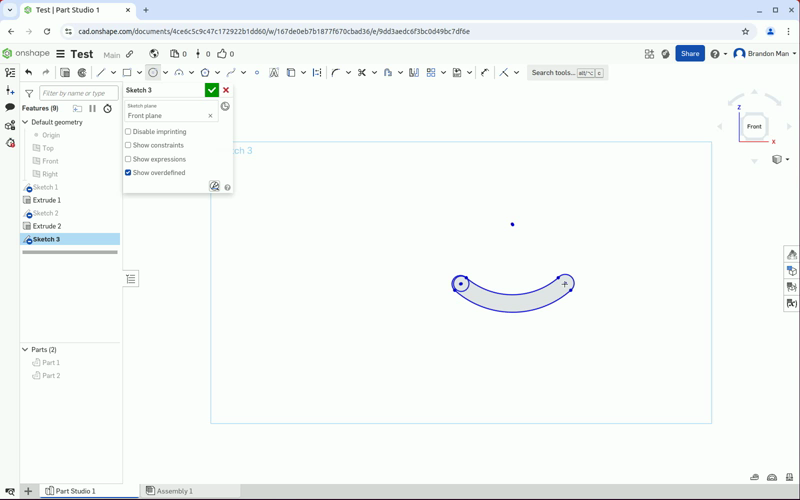
key_up(shift)
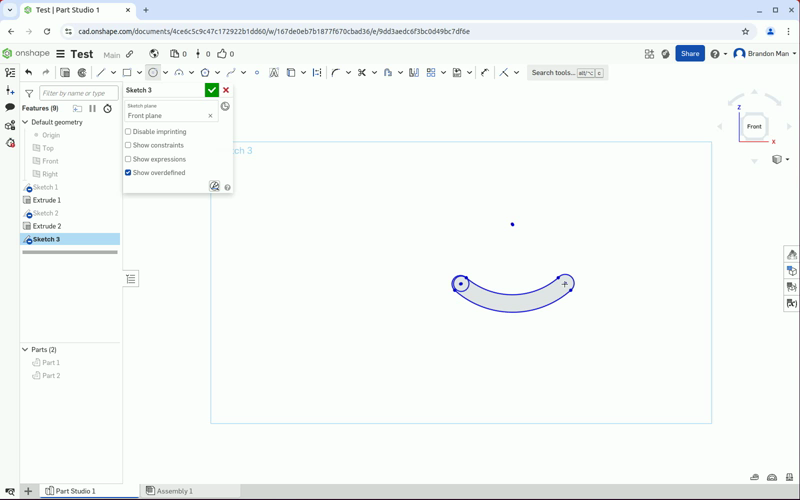
mouse_move(569, 283)
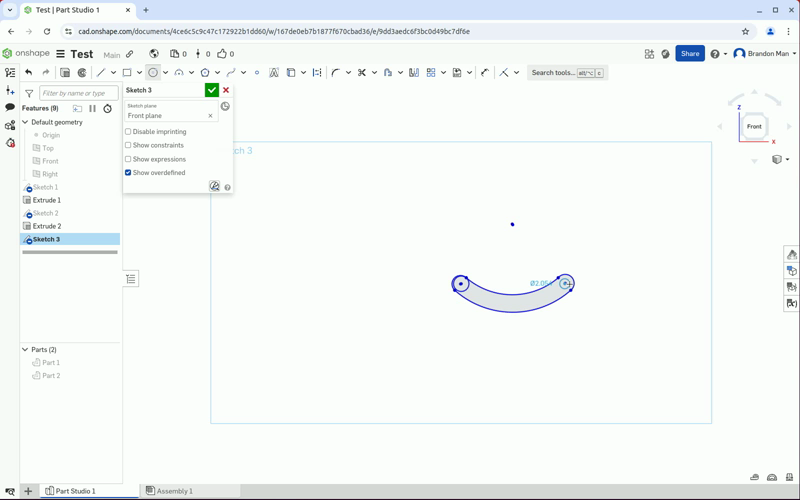
click(569, 283)
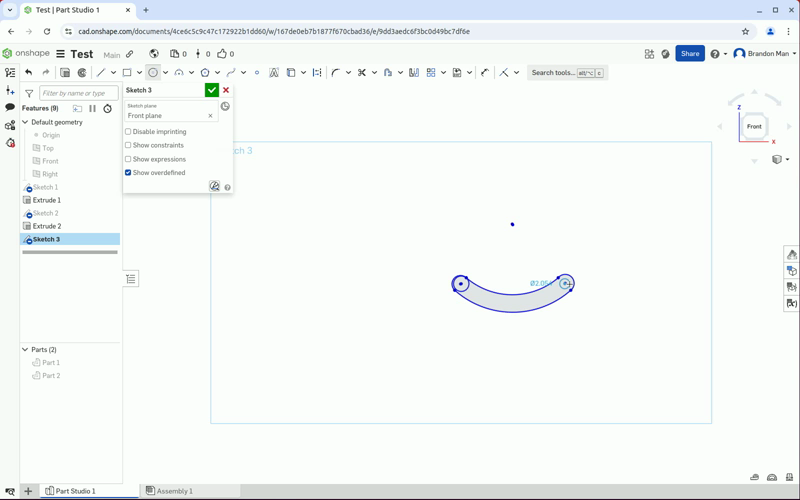
key(esc)
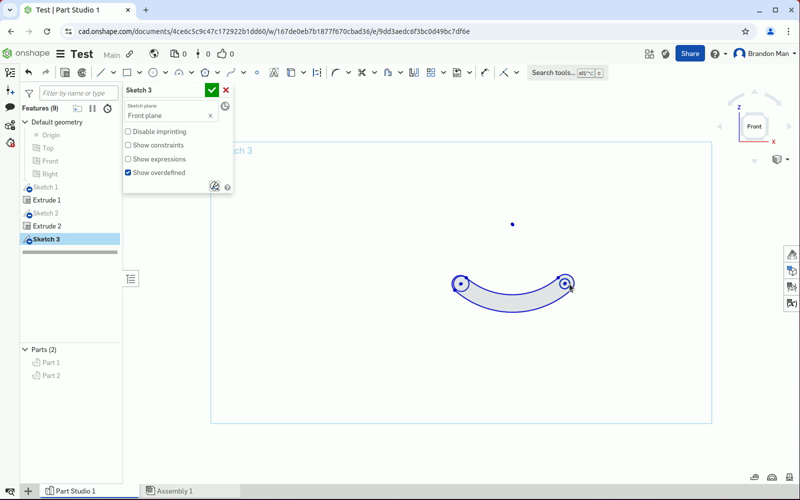
mouse_move(527, 302)
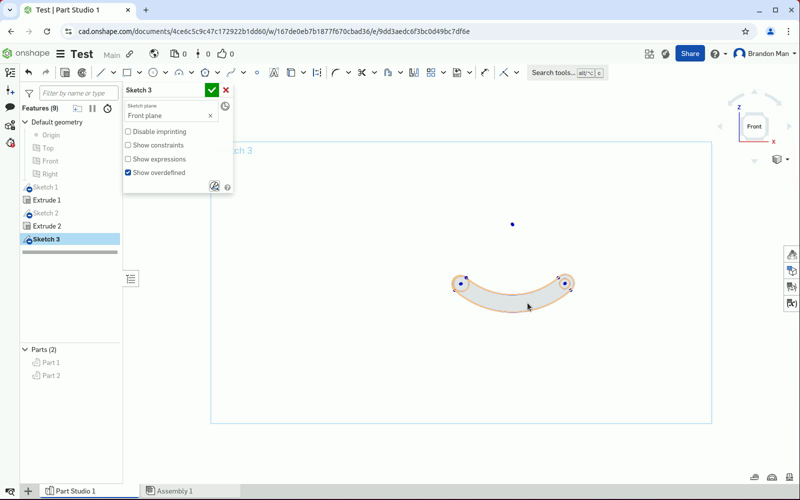
click(527, 302)
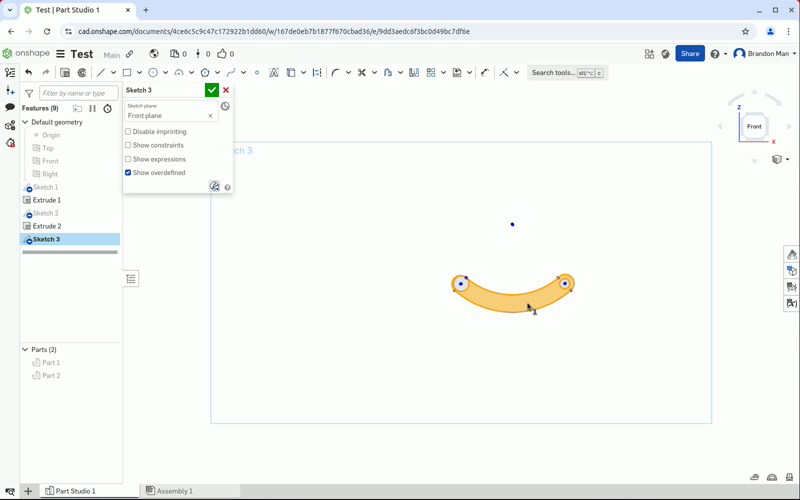
mouse_move(73, 352)
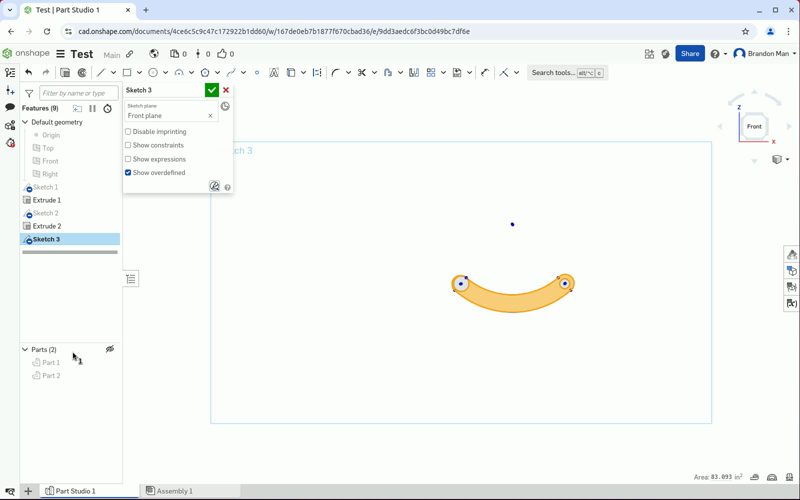
key(shift+y)
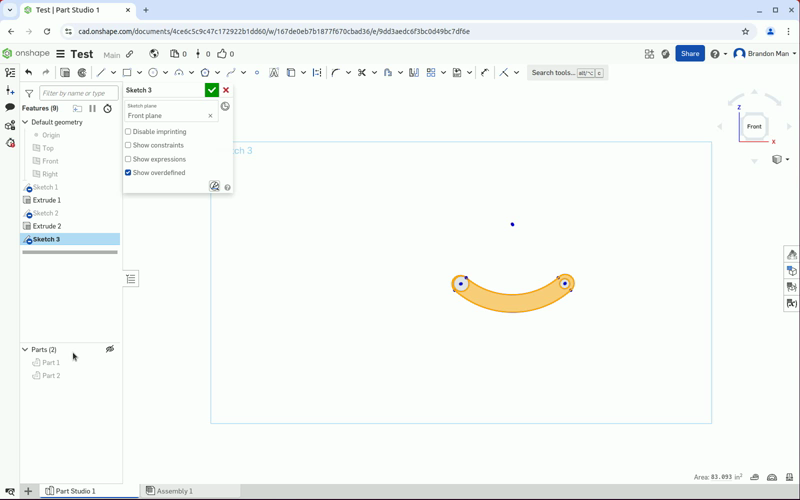
key(shift+e)
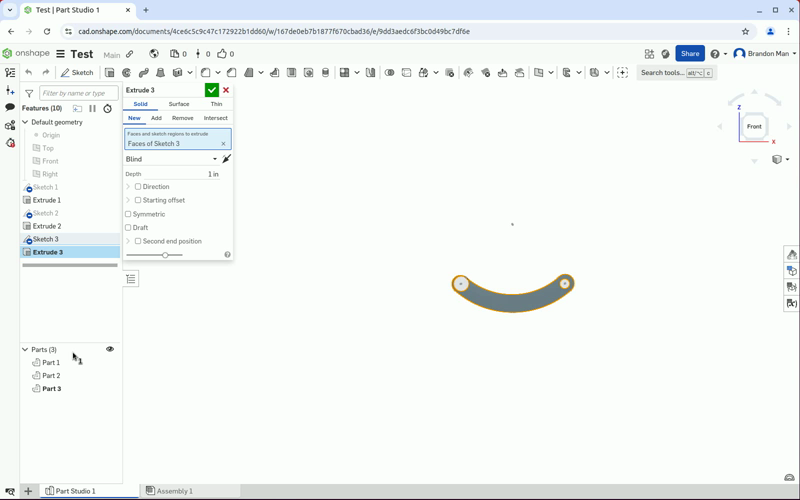
mouse_move(143, 106)
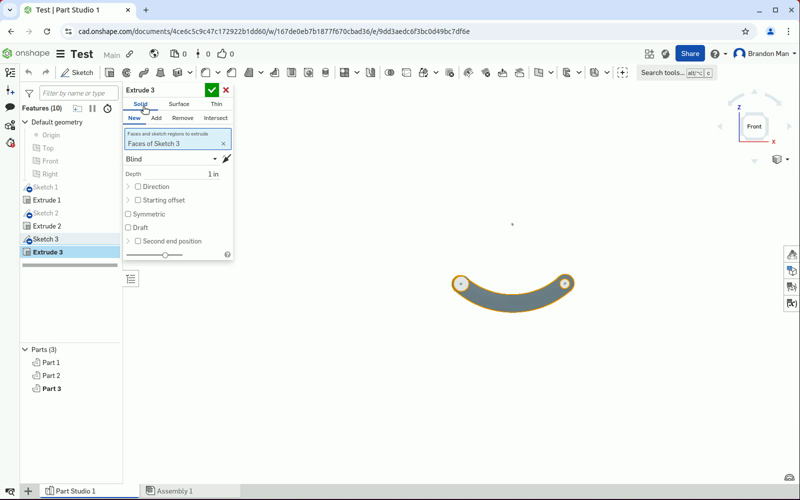
click(143, 106)
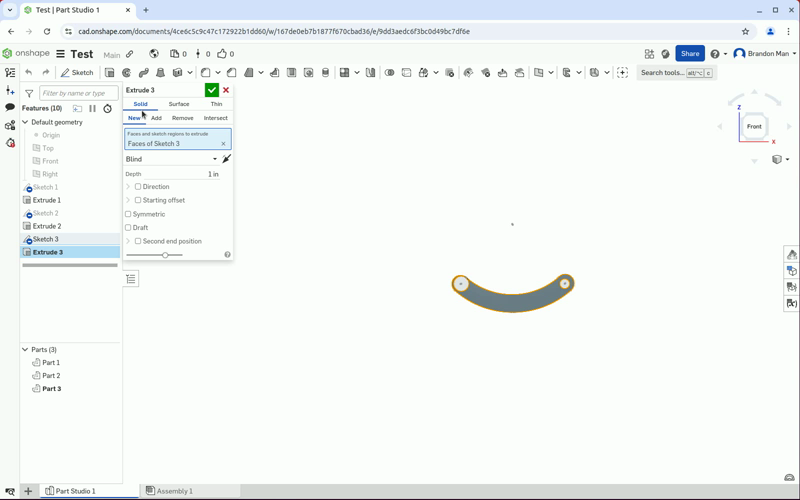
mouse_move(137, 120)
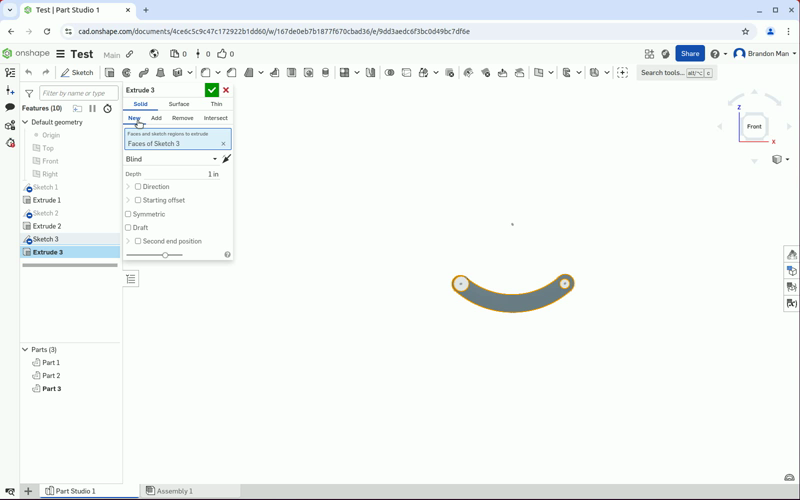
click(137, 120)
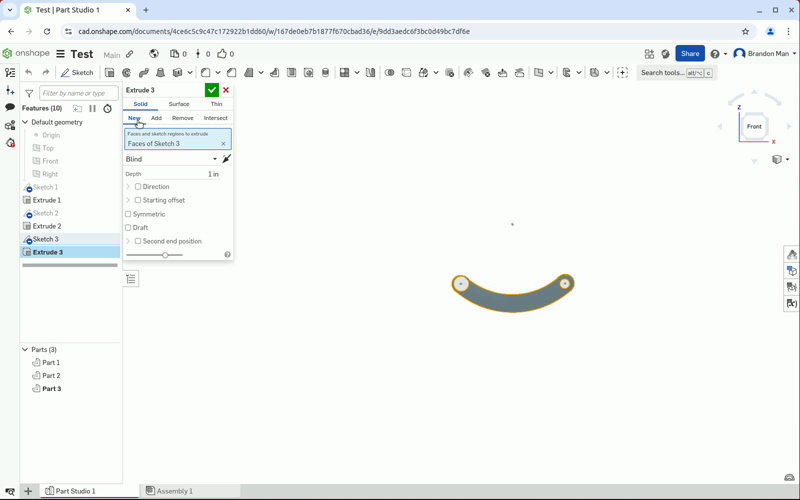
key(tab, 4)
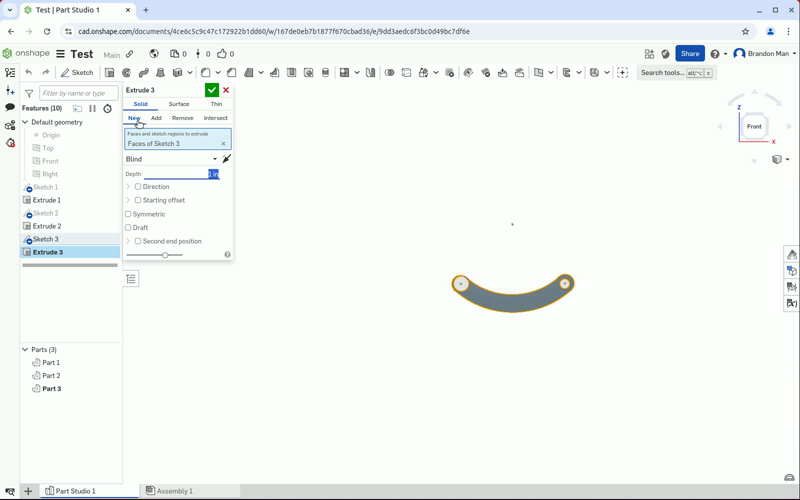
text(2.166)
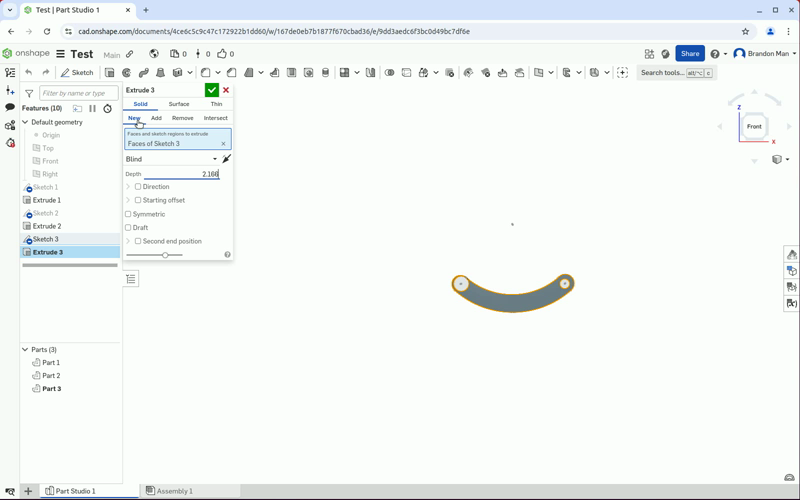
key(enter)
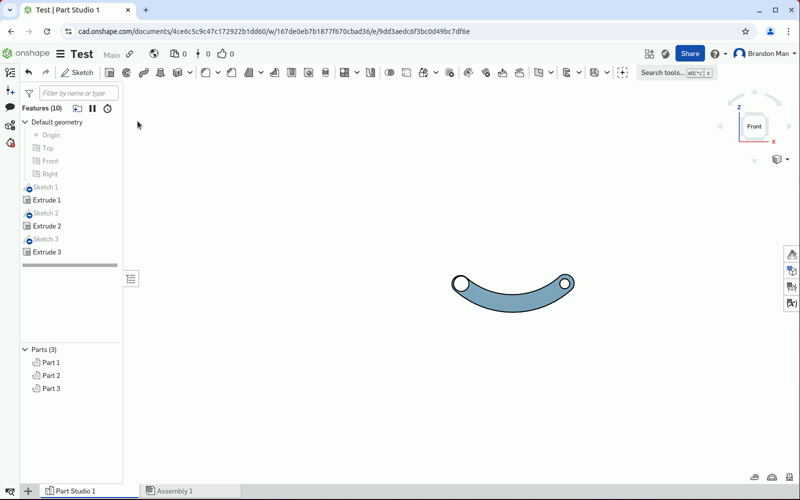
key(shift+h)
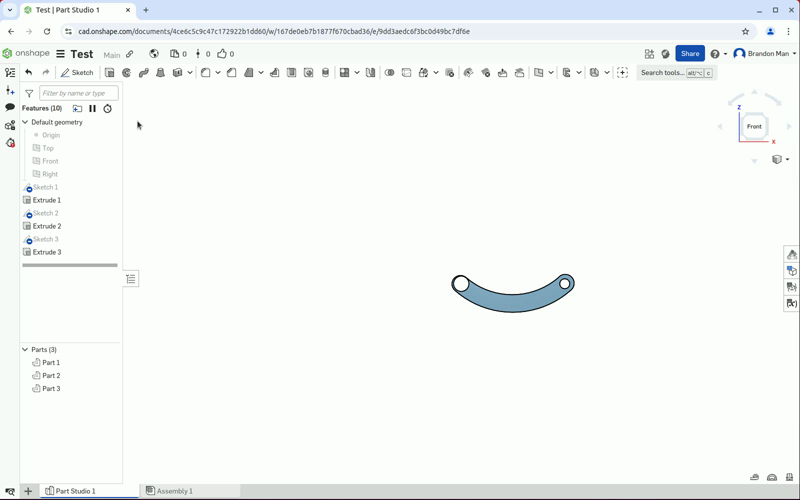
key(shift+h)
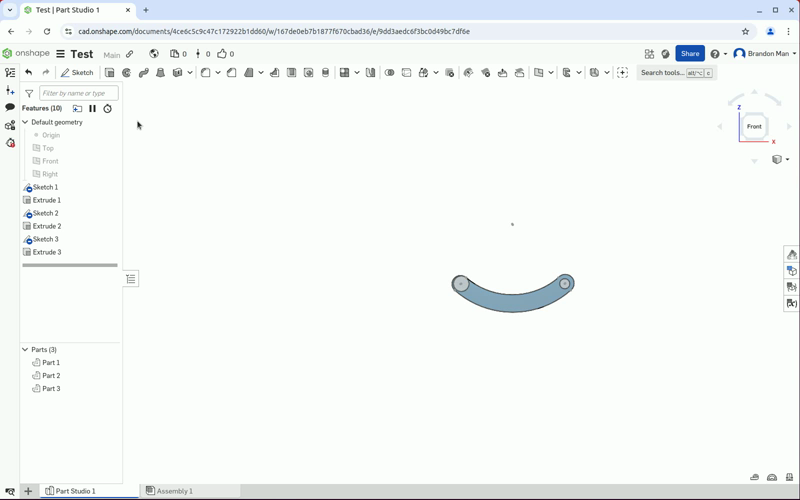
key(shift+7)
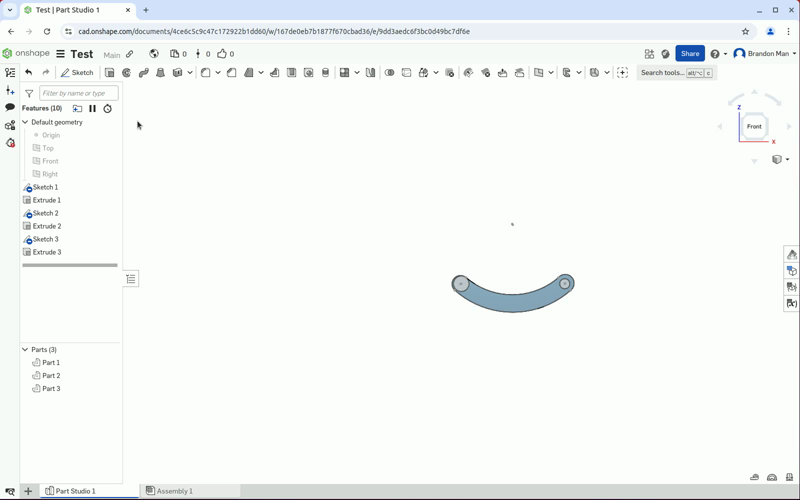
key(left, 2)
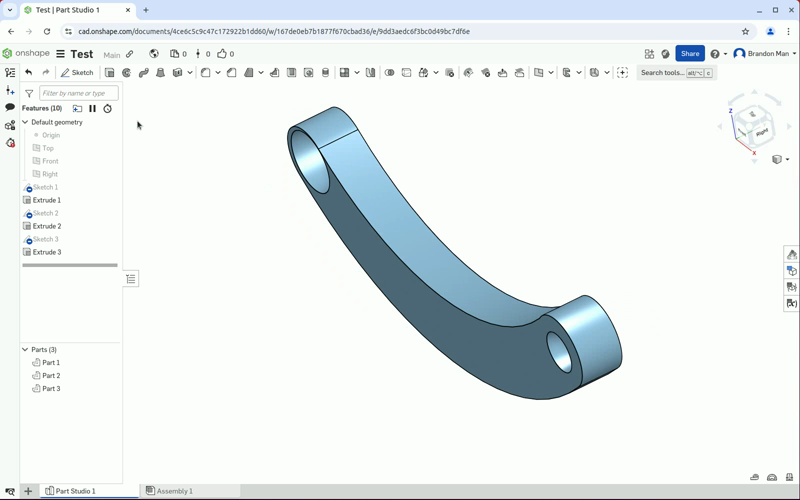
key(down, 2)
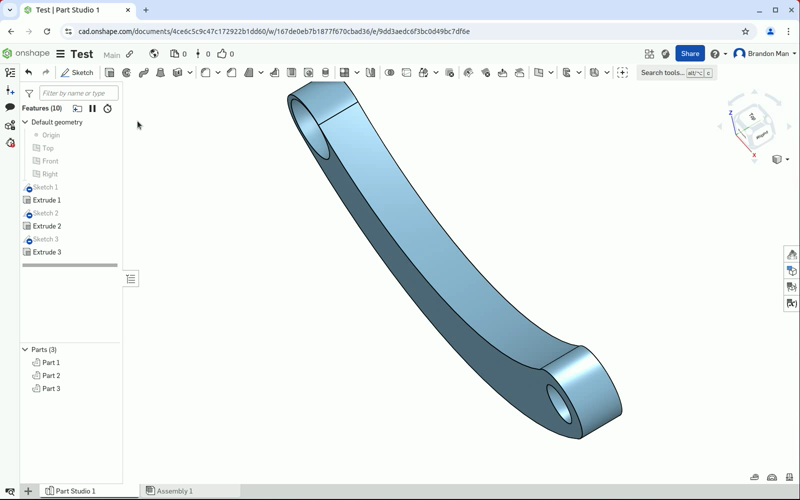
key(up, 2)
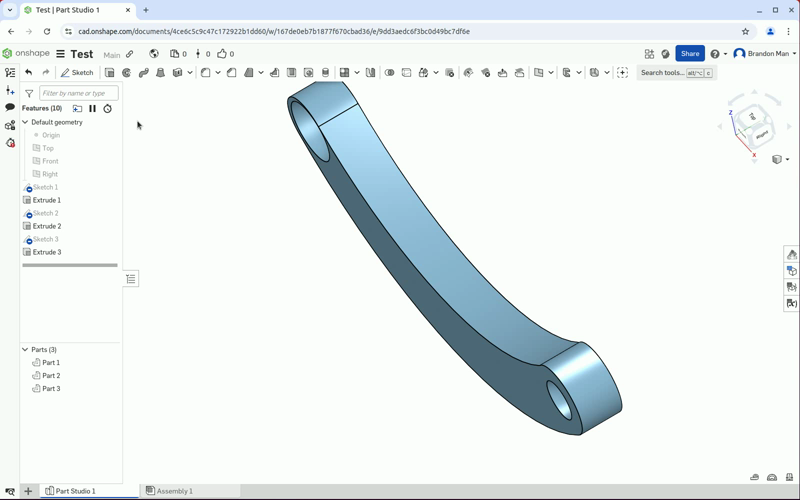
key(right, 2)
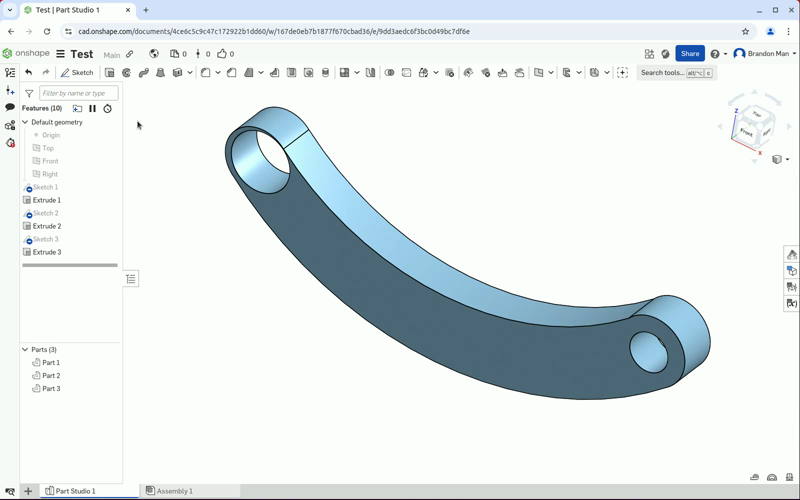
mouse_move(73, 189)
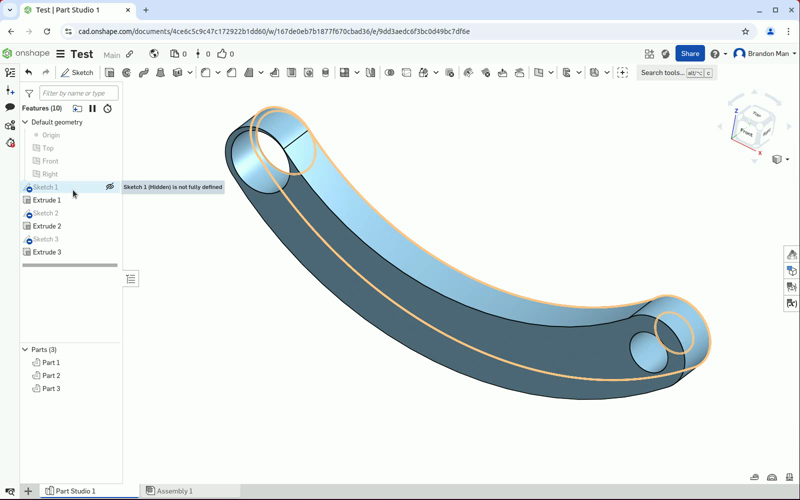
click(73, 189)